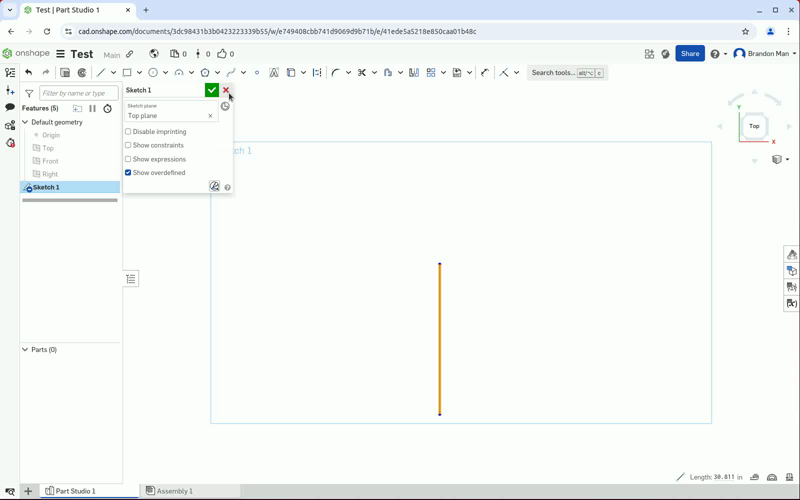
key(shift+h)
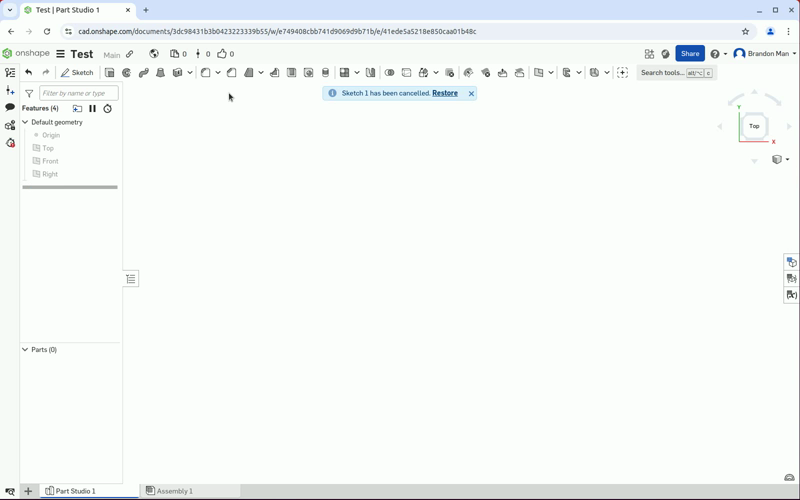
mouse_move(73, 352)
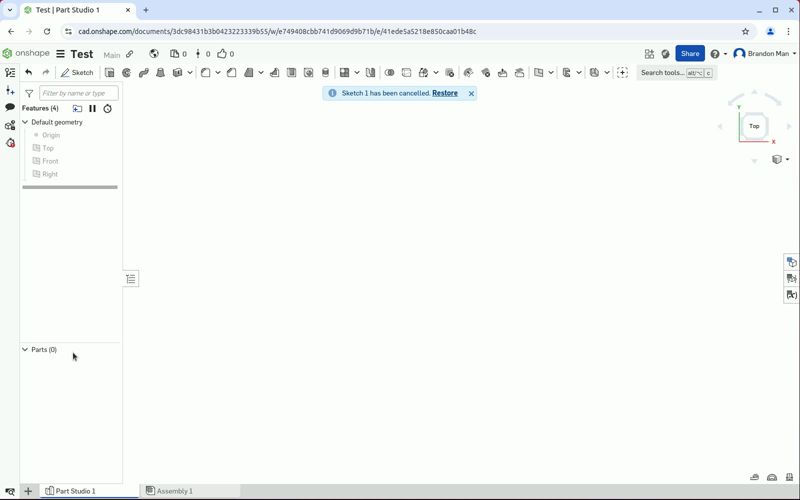
key(y)
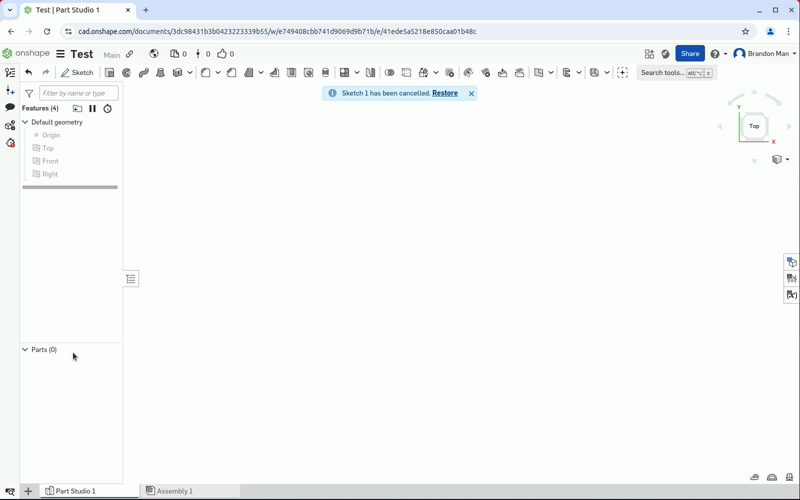
key(shift+p)
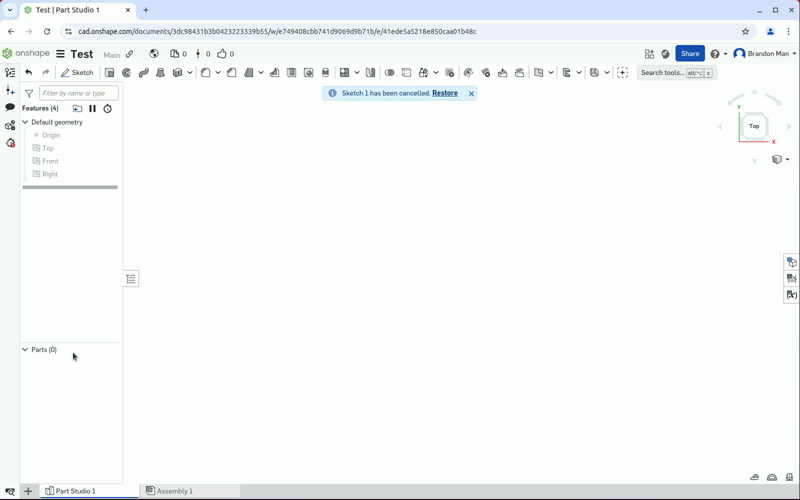
key(space)
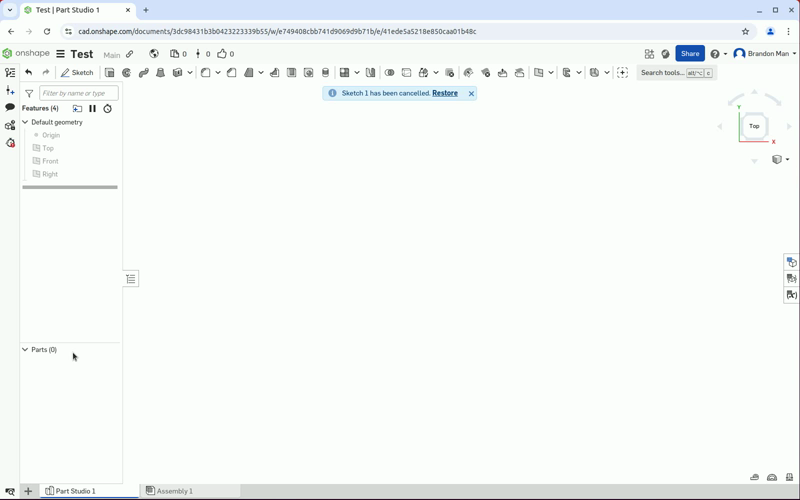
key_down(shift)
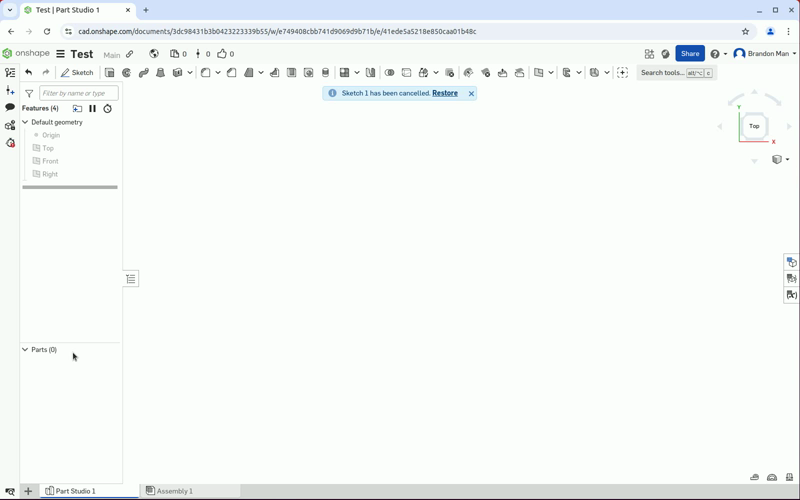
key(up)
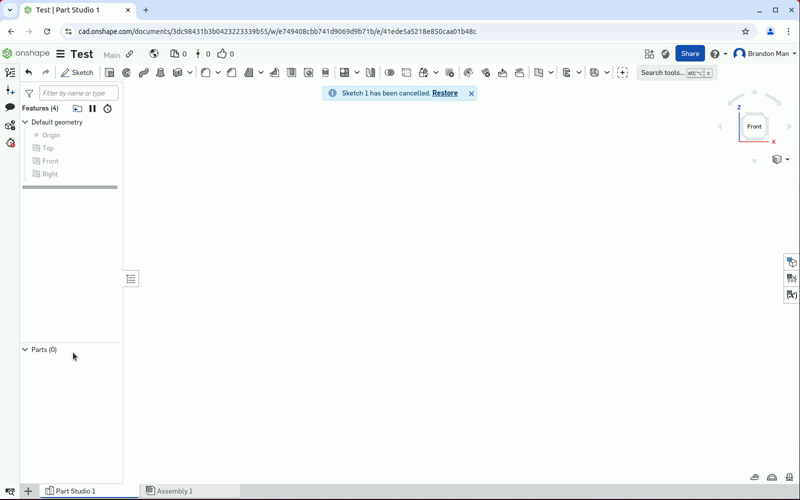
key_up(shift)
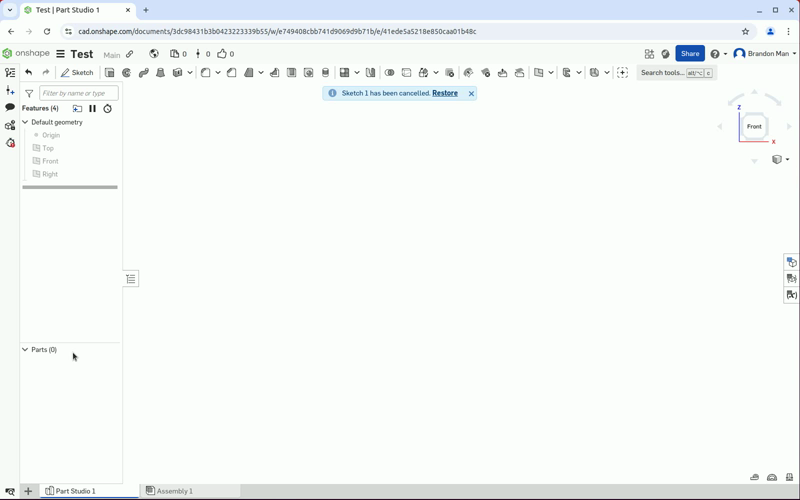
mouse_move(73, 352)
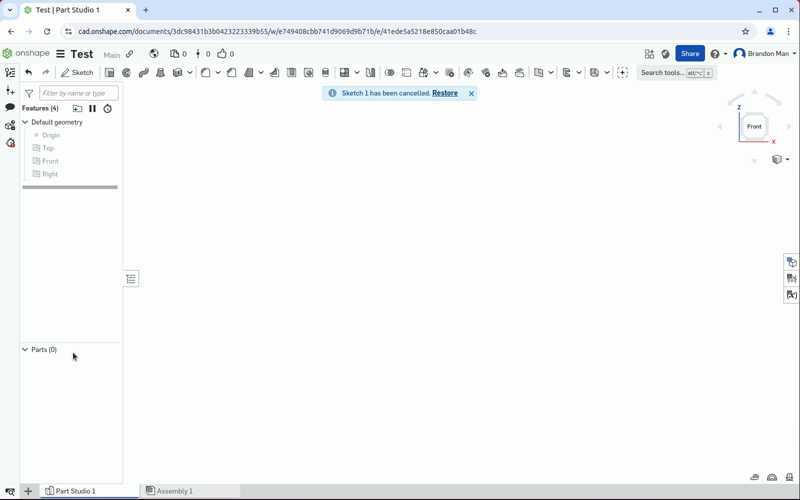
key(shift+y)
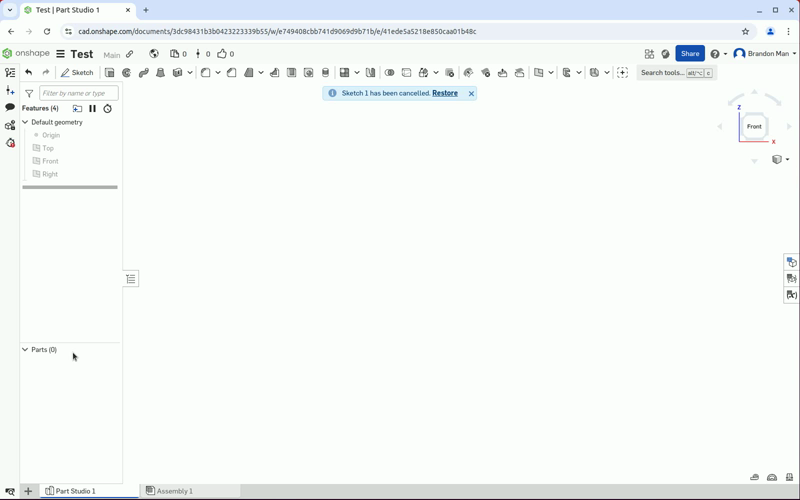
key(shift+s)
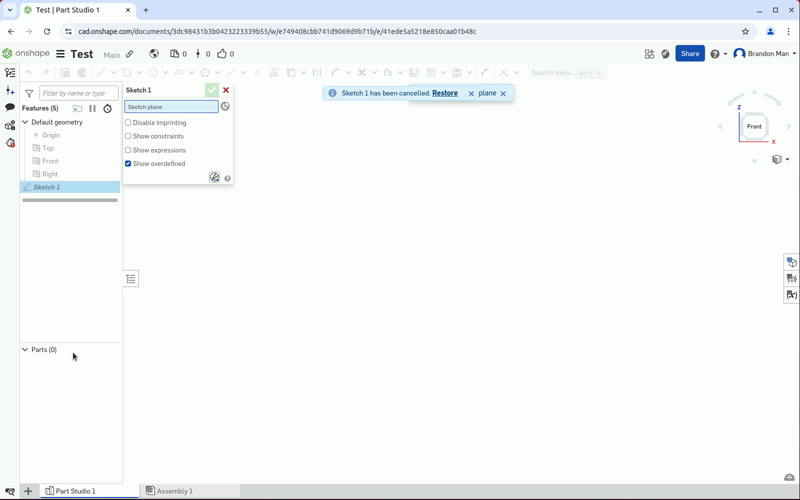
mouse_move(73, 163)
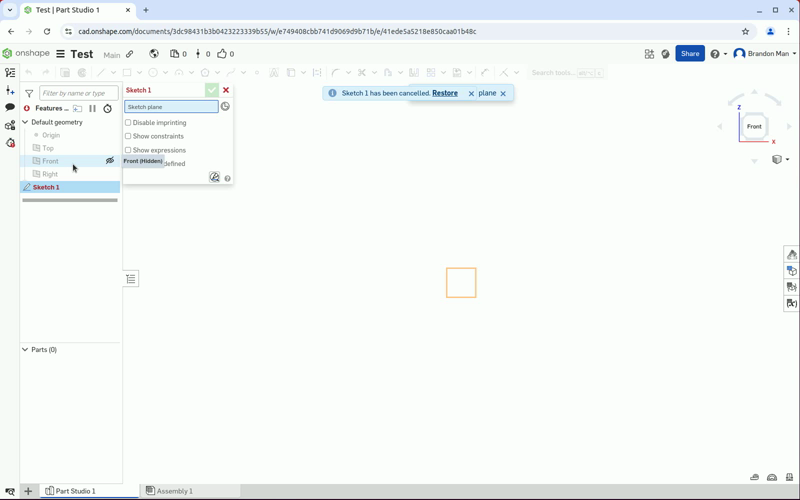
click(73, 163)
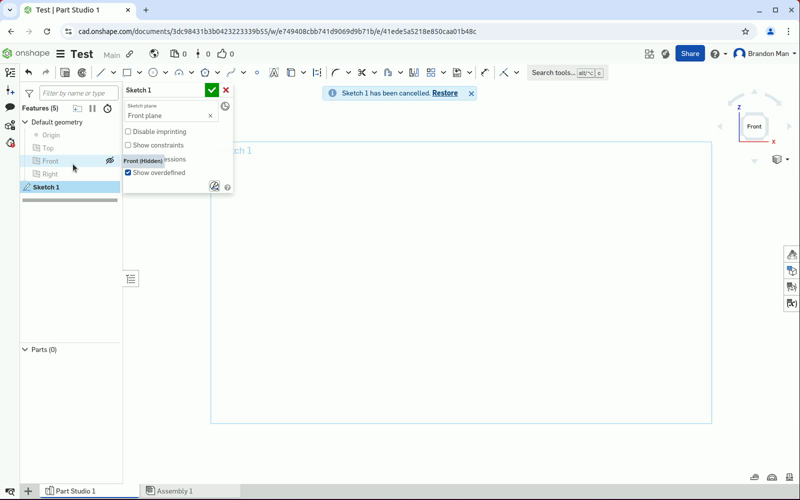
mouse_move(73, 352)
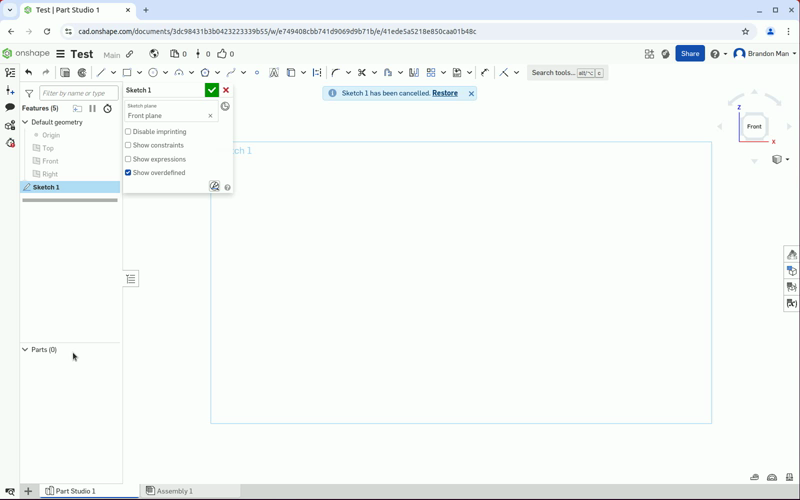
key(y)
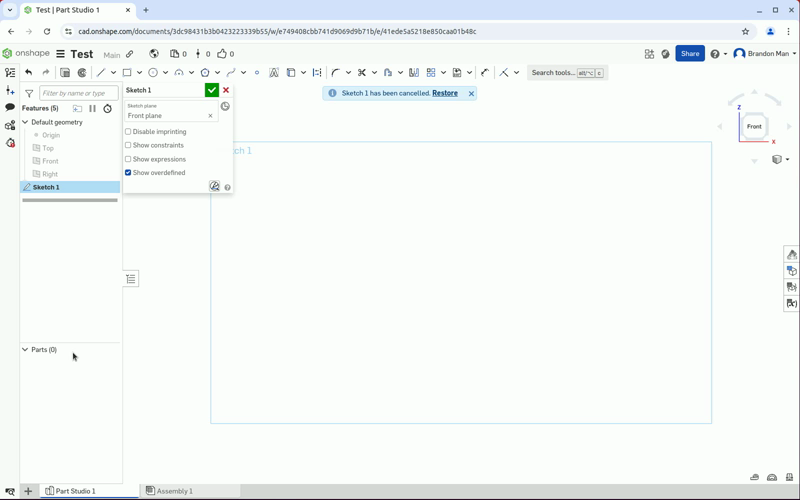
key(a)
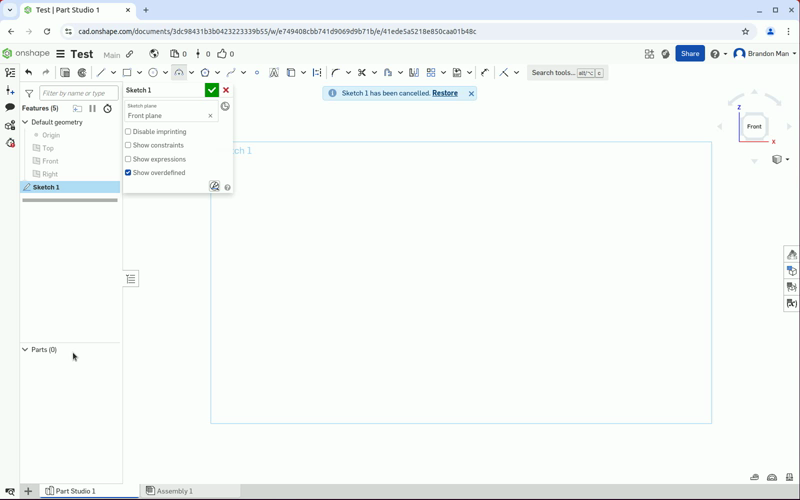
key_down(shift)
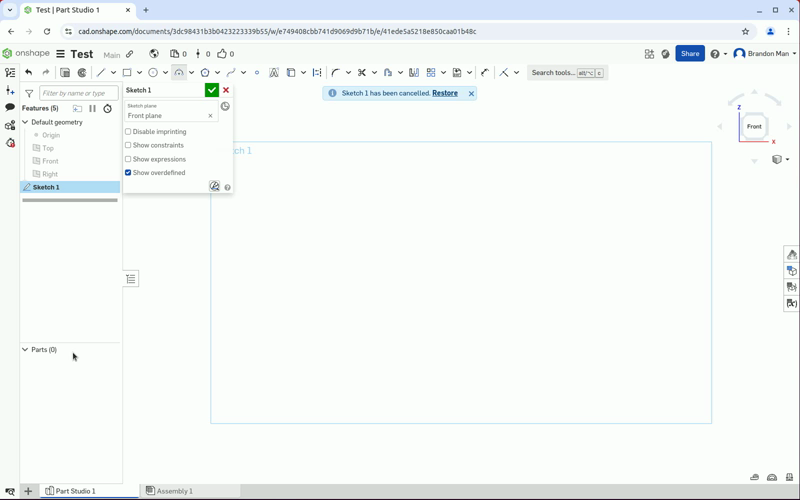
mouse_move(465, 179)
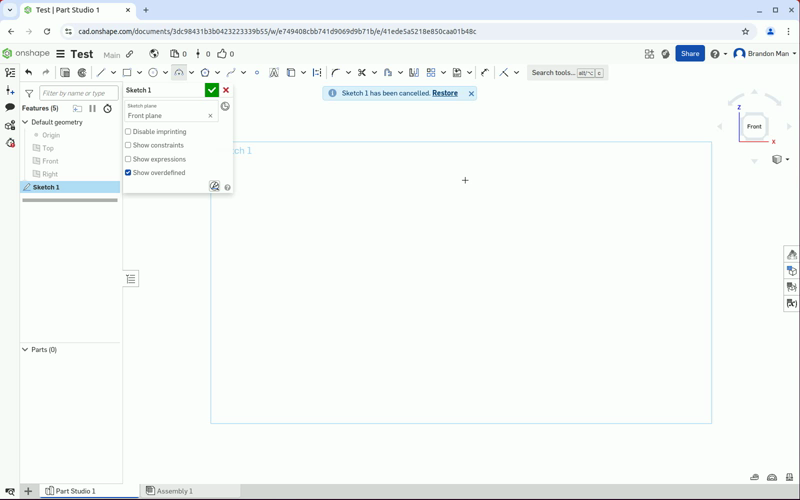
click(465, 179)
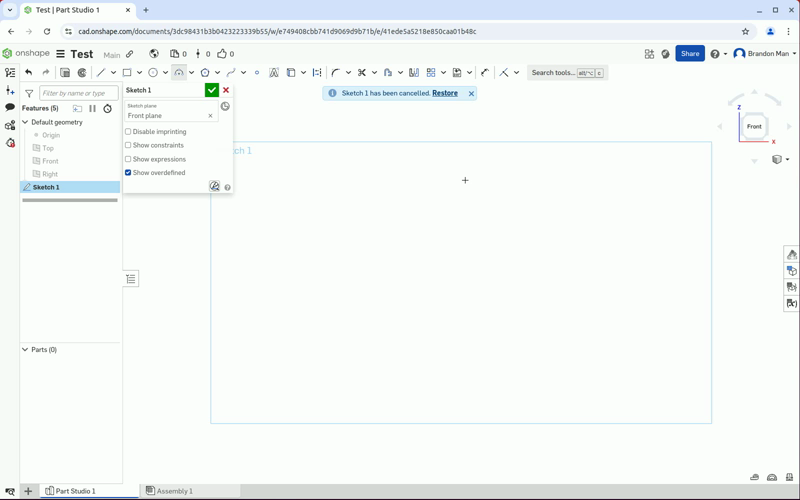
key_up(shift)
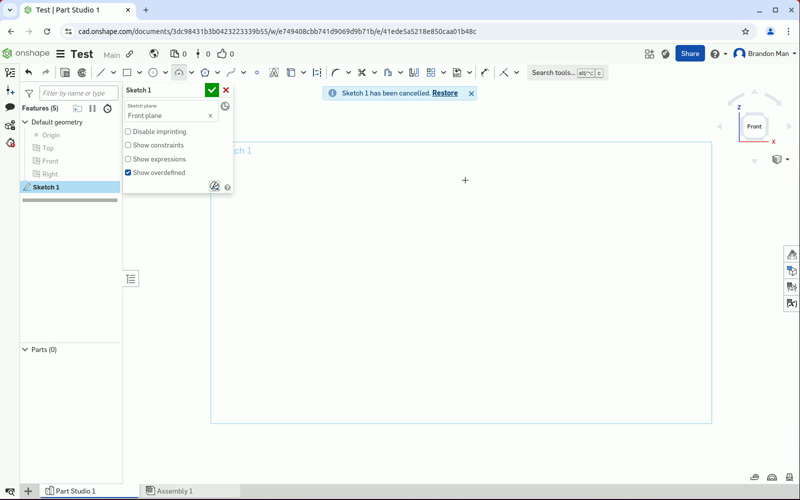
key_down(shift)
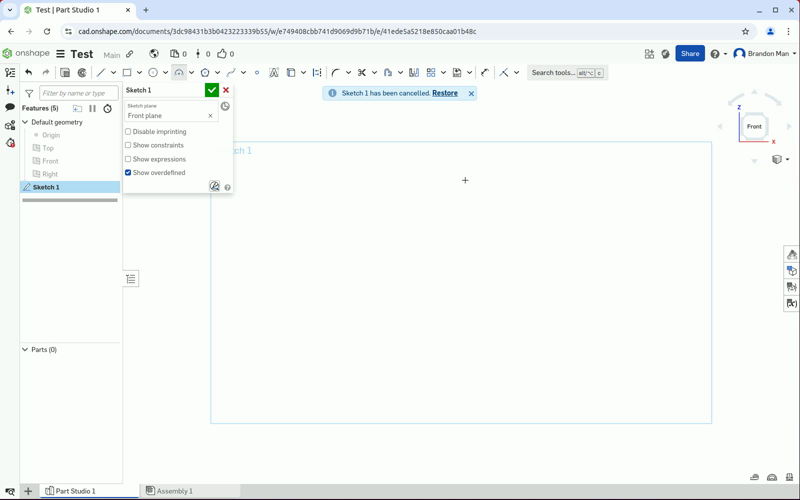
mouse_move(509, 211)
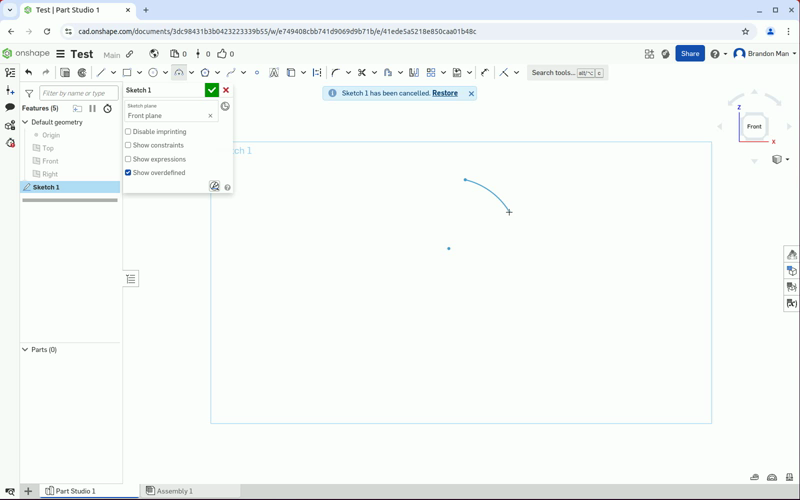
click(509, 211)
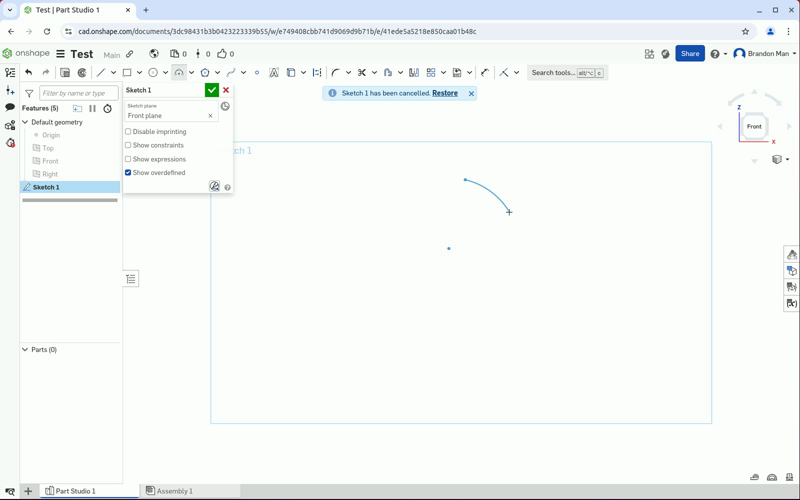
mouse_move(490, 191)
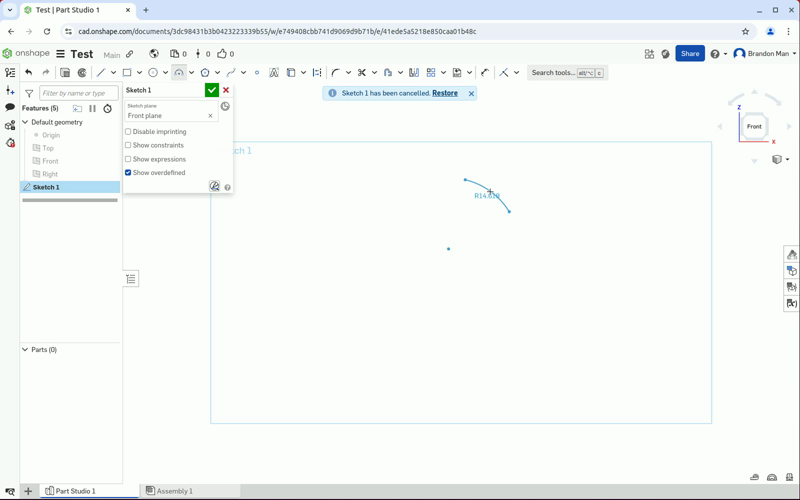
click(490, 191)
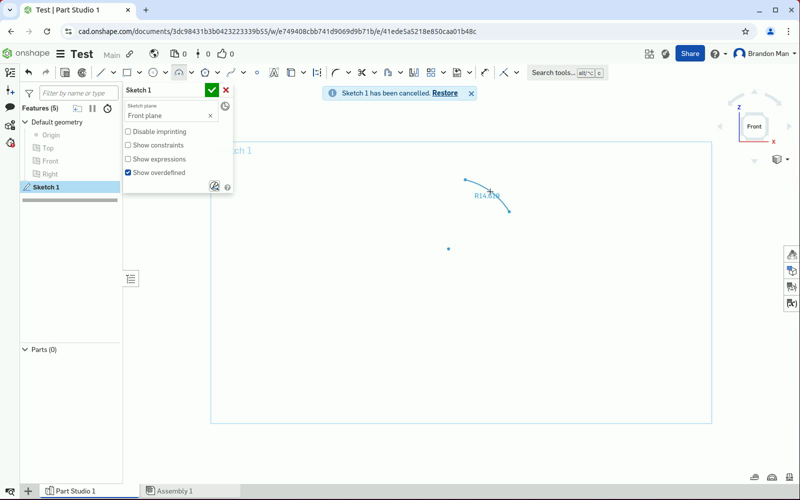
key_up(shift)
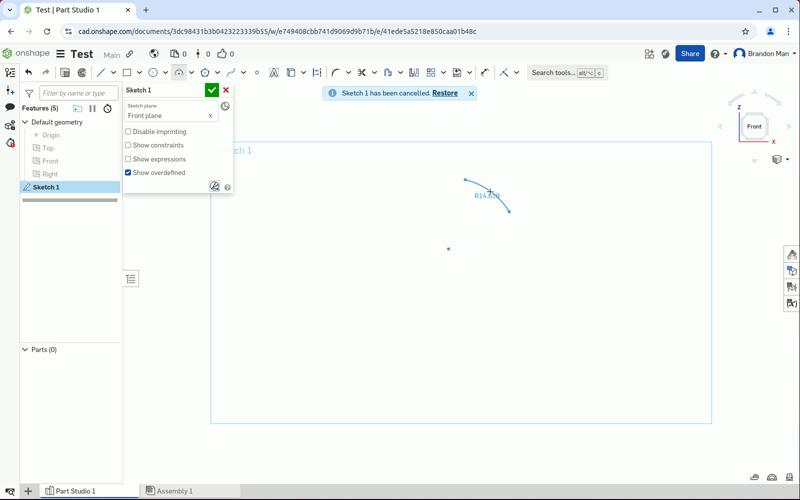
mouse_move(509, 211)
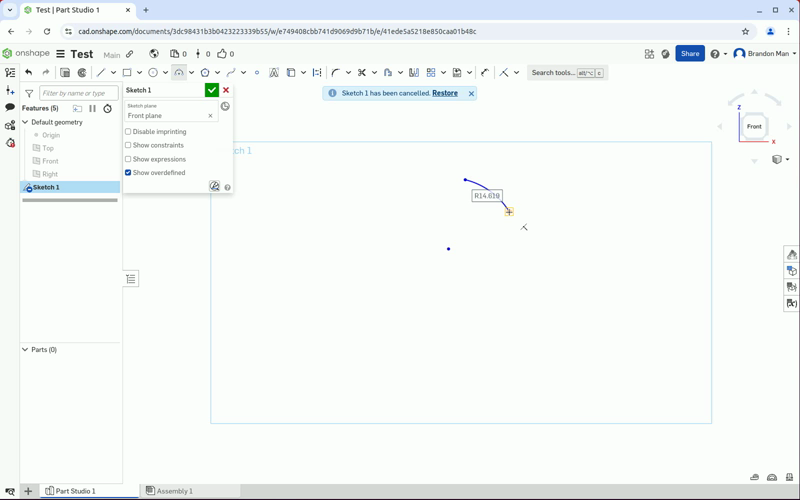
click(509, 211)
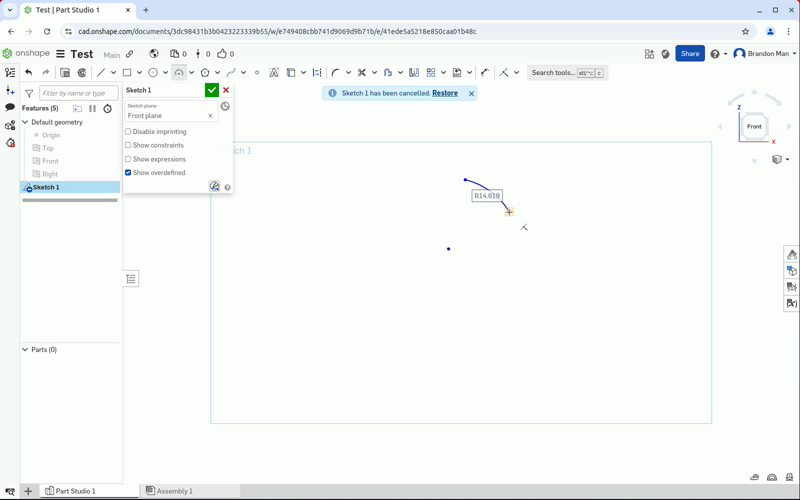
key_down(shift)
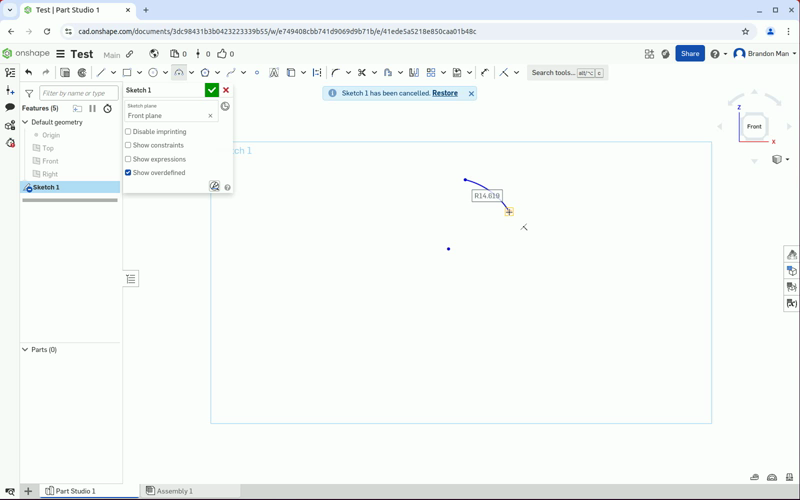
mouse_move(510, 220)
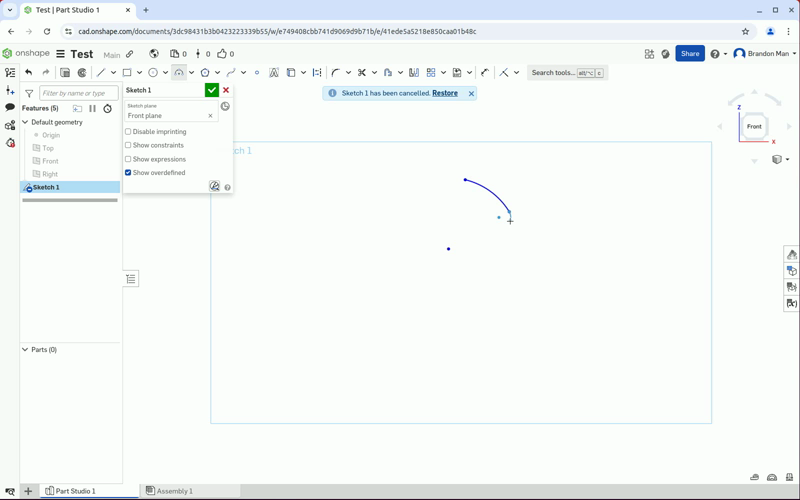
click(510, 220)
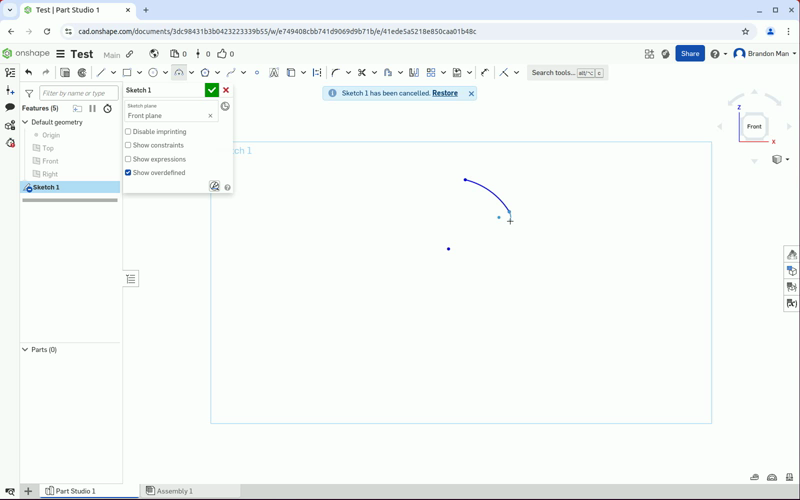
mouse_move(510, 216)
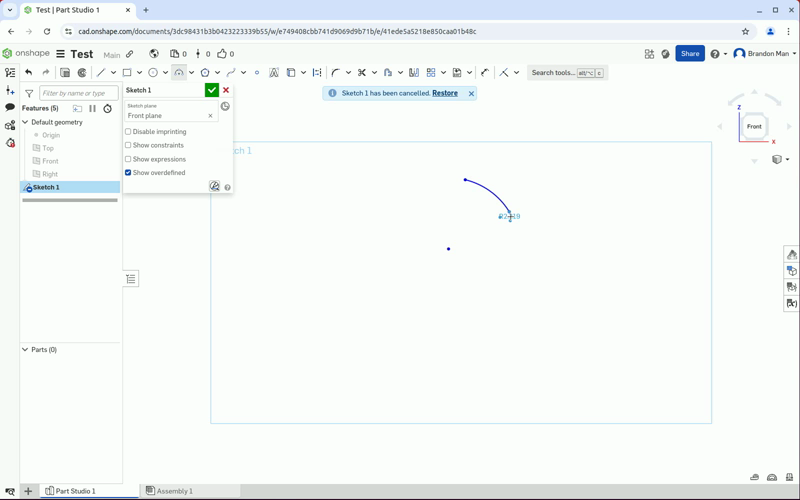
click(510, 216)
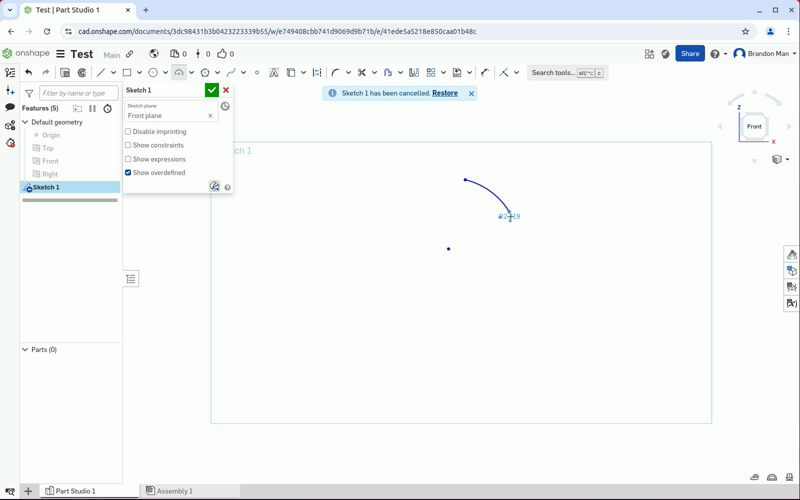
key_up(shift)
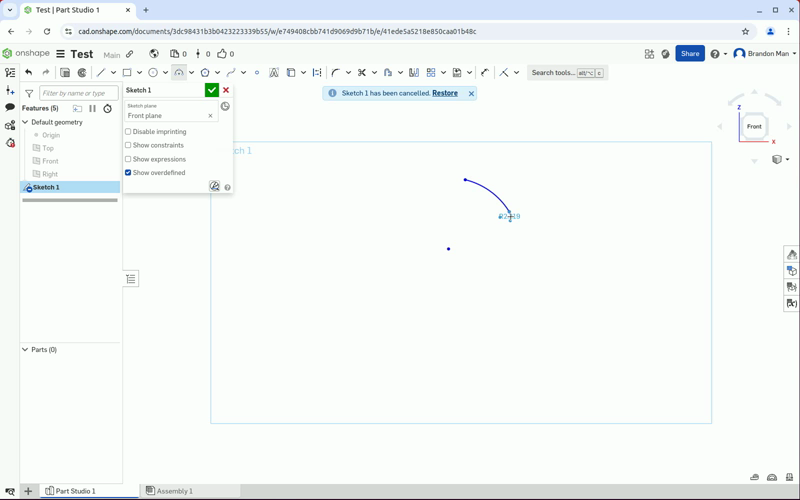
key(esc)
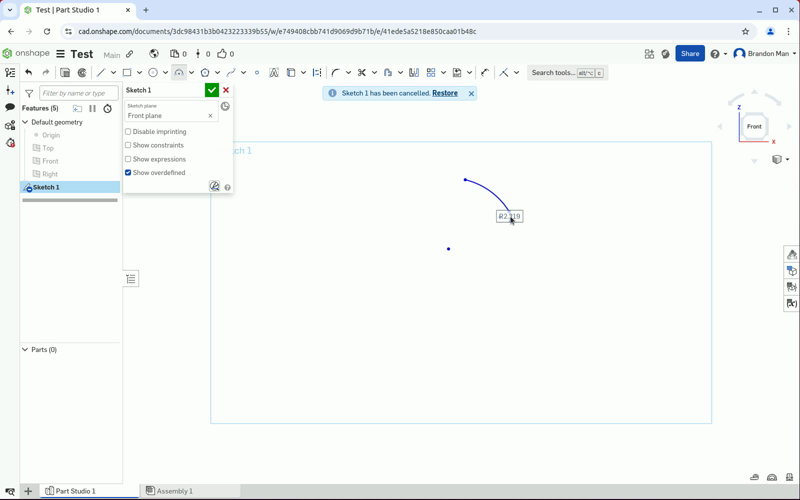
key(l)
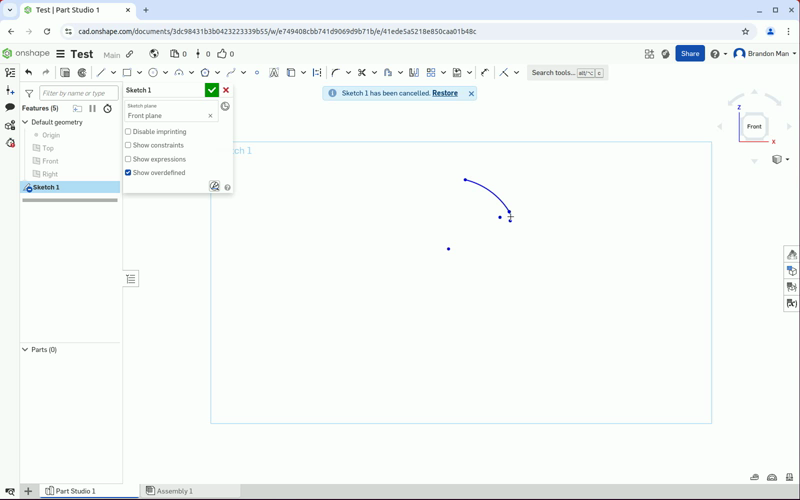
mouse_move(510, 220)
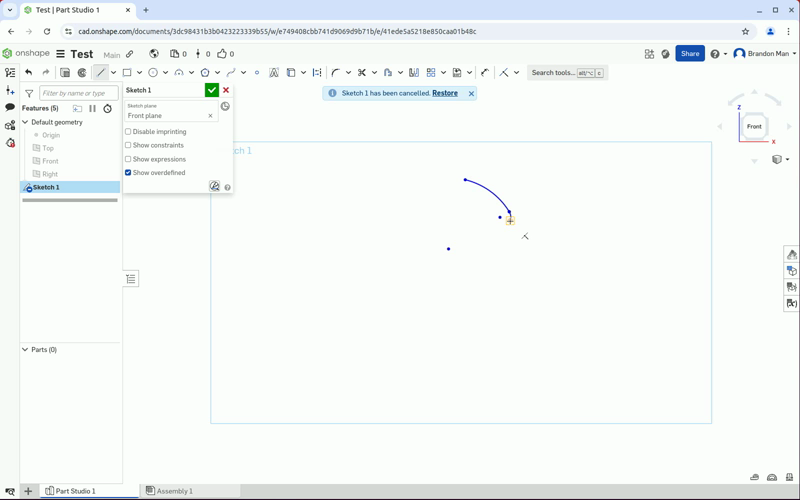
click(510, 220)
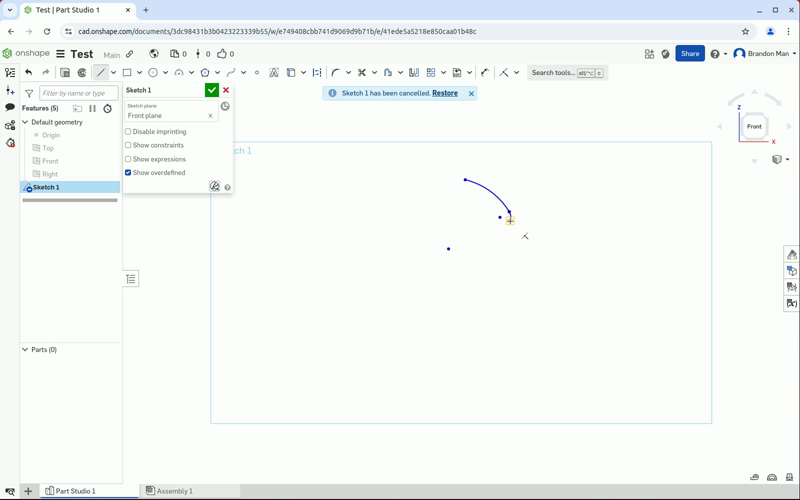
key_down(shift)
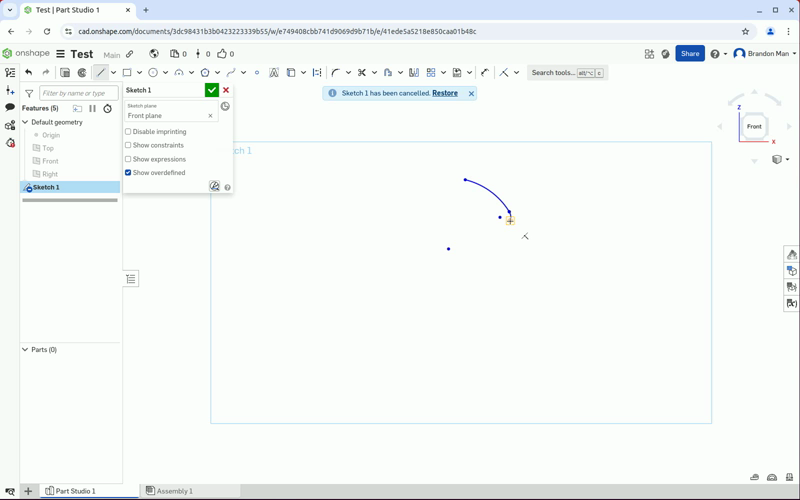
mouse_move(540, 220)
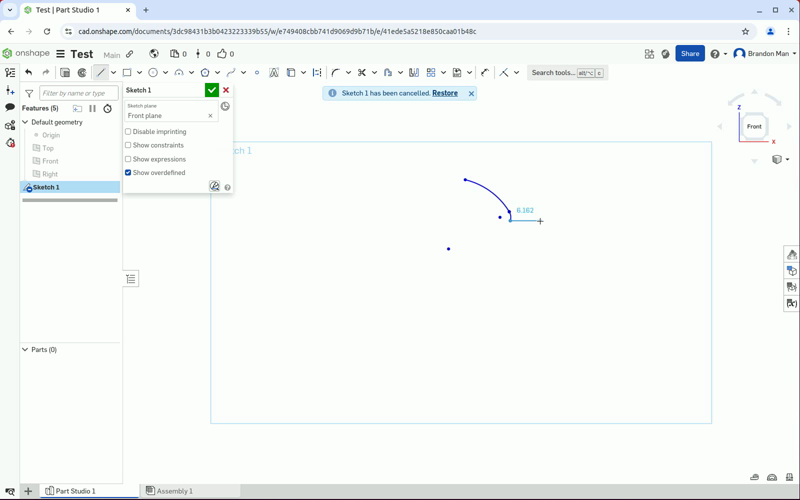
mouse_move(514, 215)
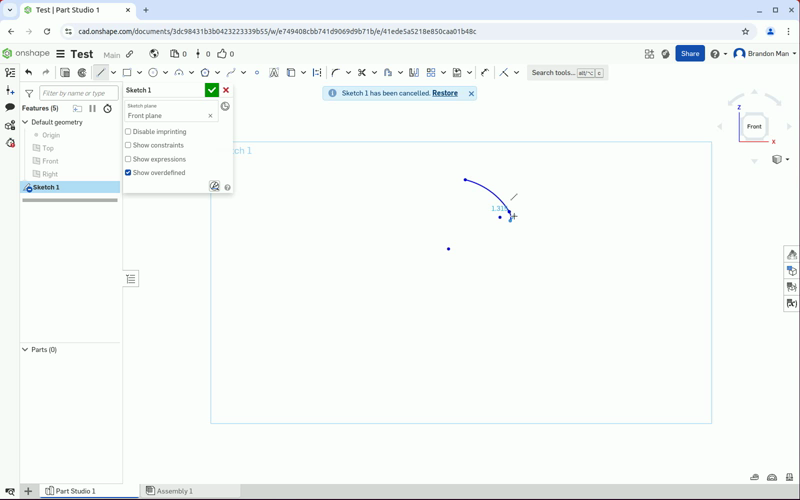
scroll(6)
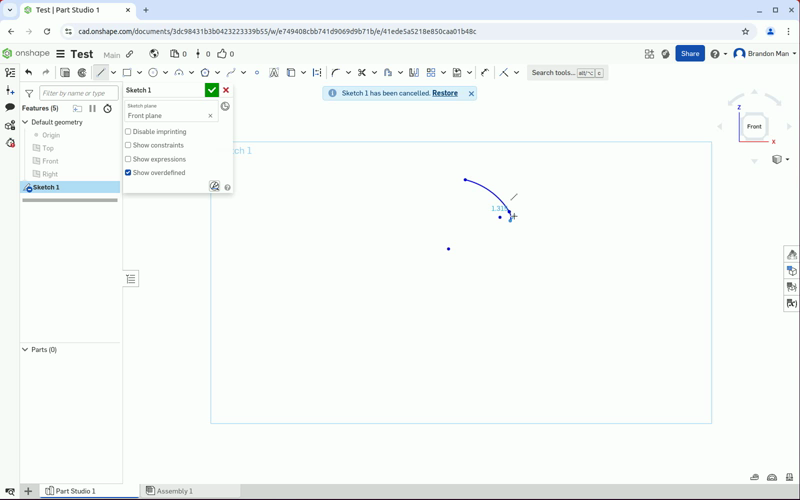
scroll(6)
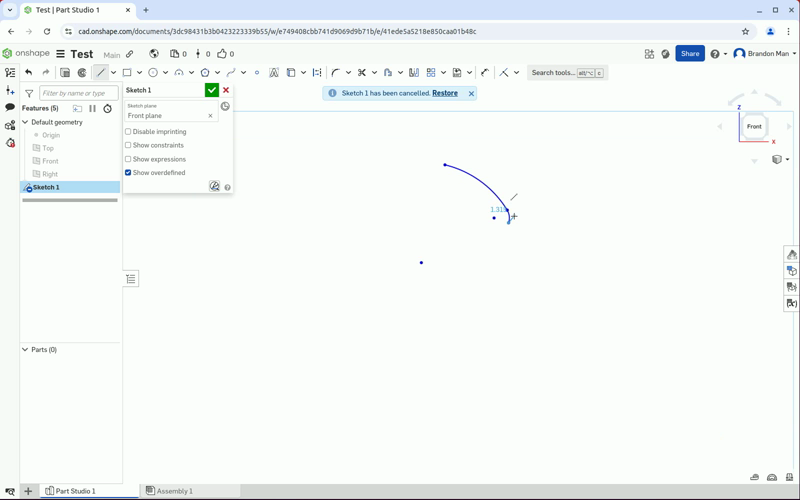
scroll(6)
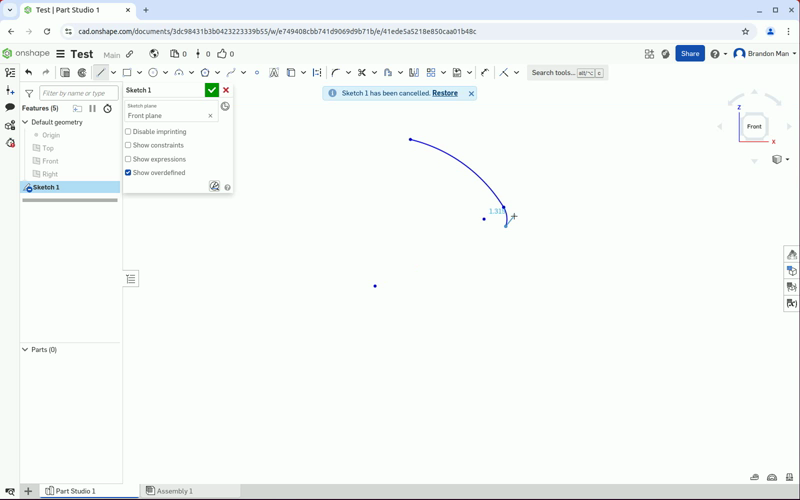
scroll(6)
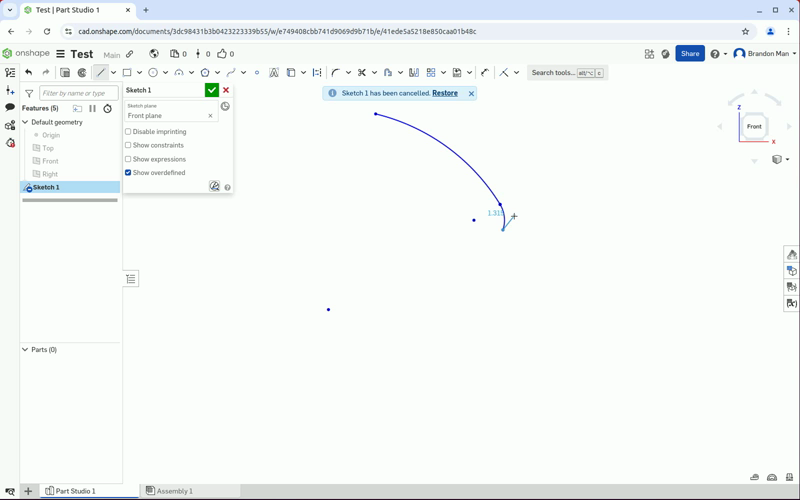
scroll(6)
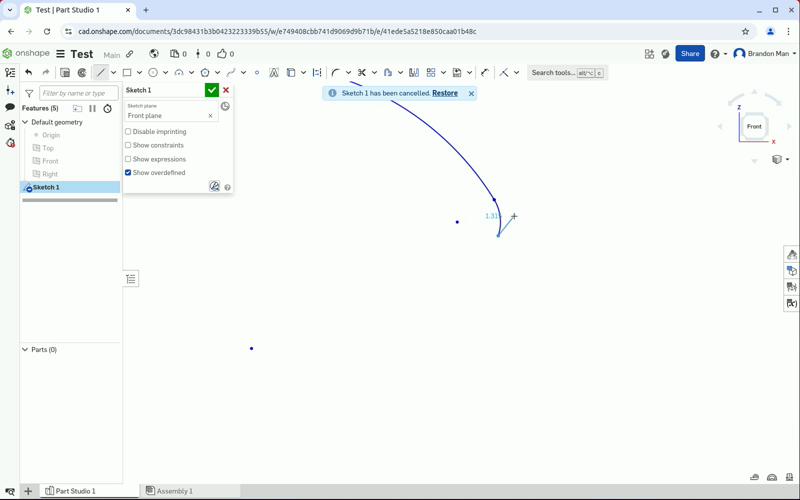
scroll(6)
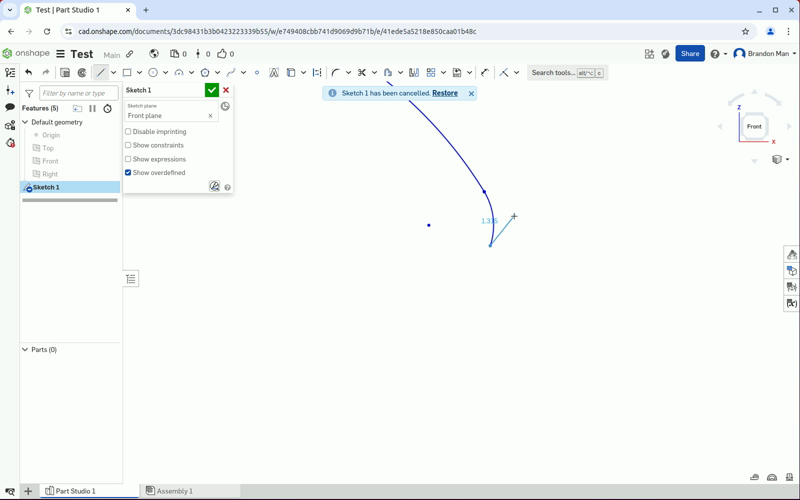
scroll(6)
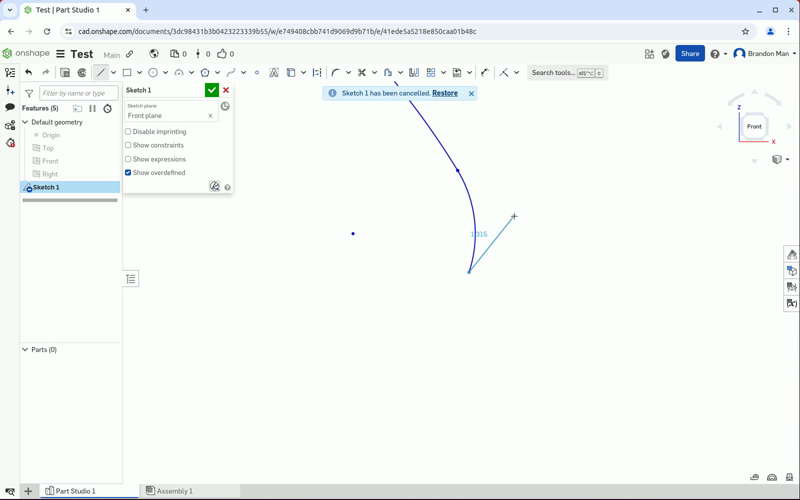
click(514, 215)
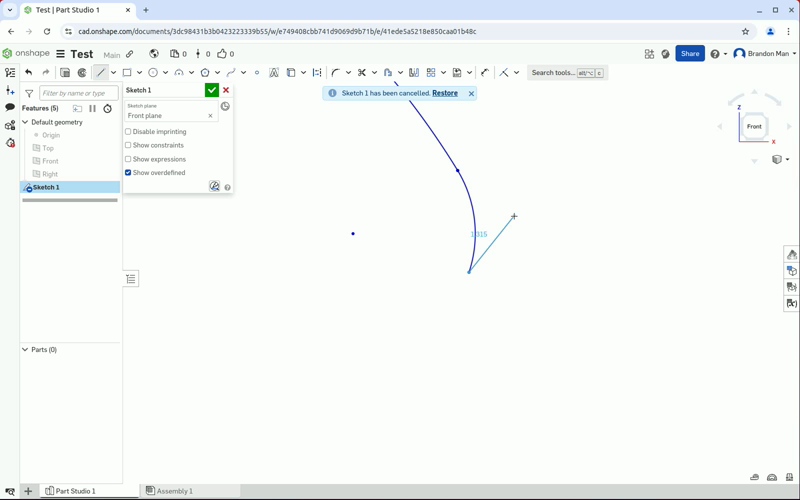
scroll(-6)
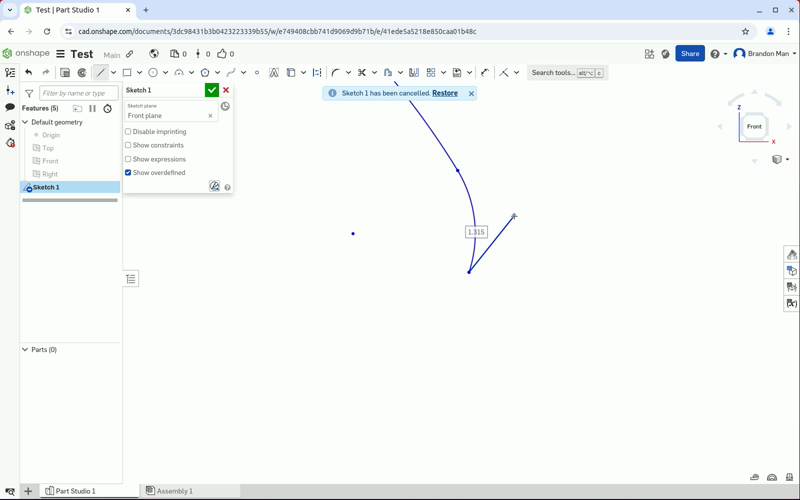
scroll(-6)
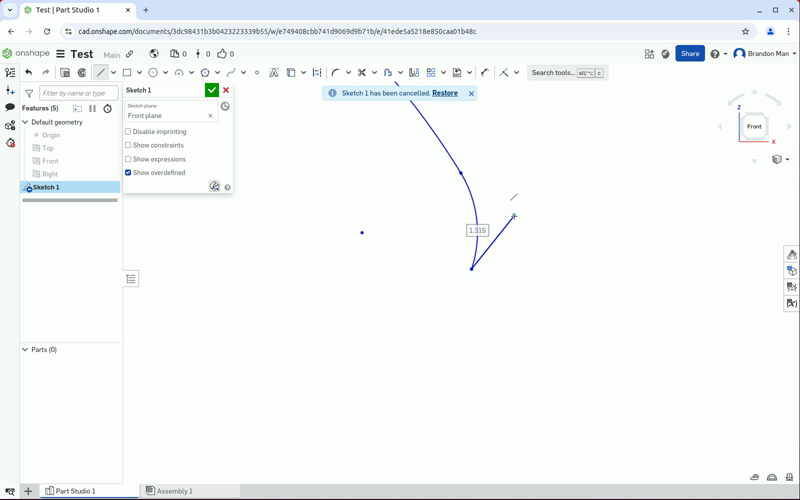
scroll(-6)
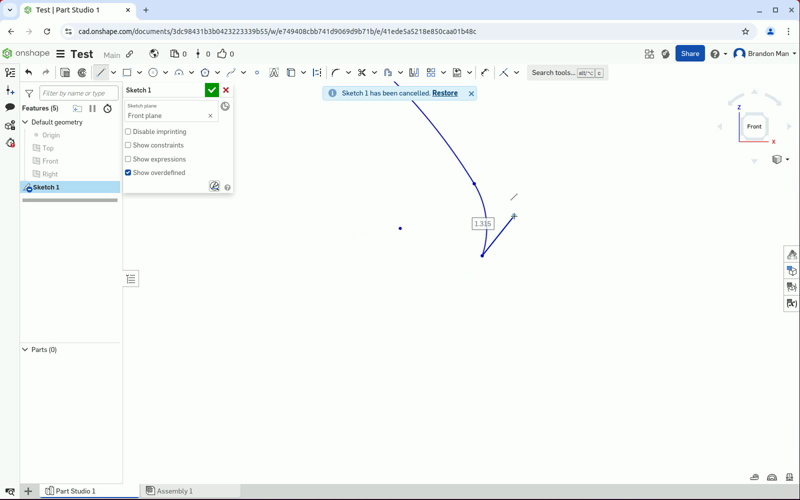
scroll(-6)
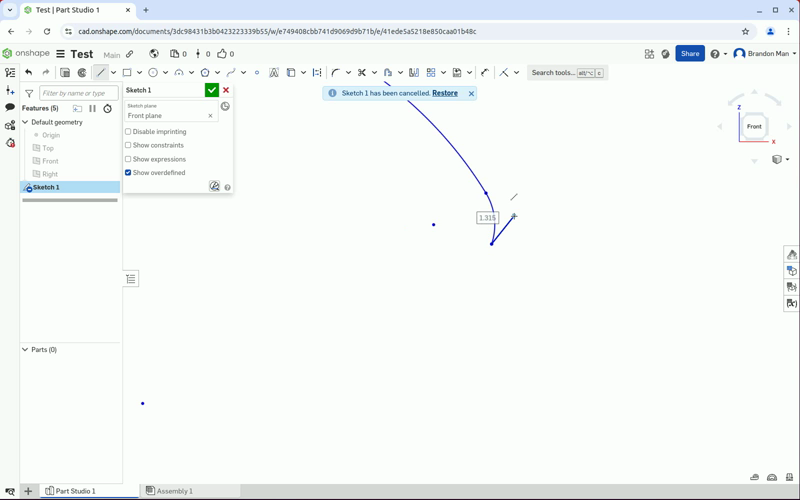
scroll(-6)
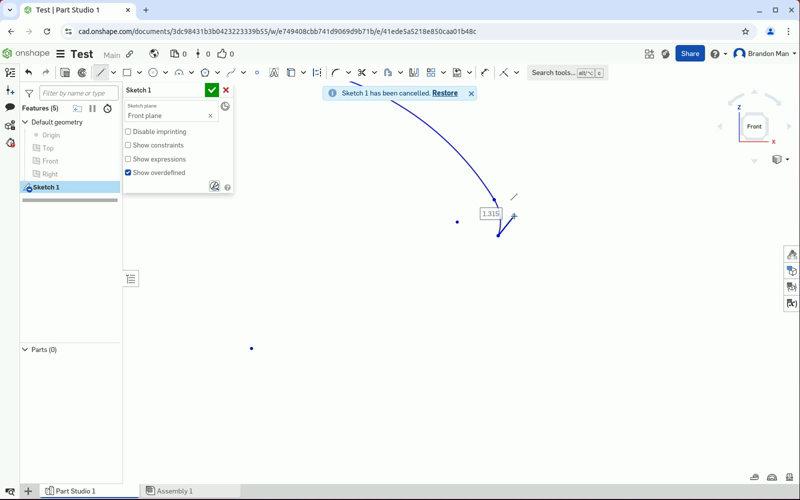
scroll(-6)
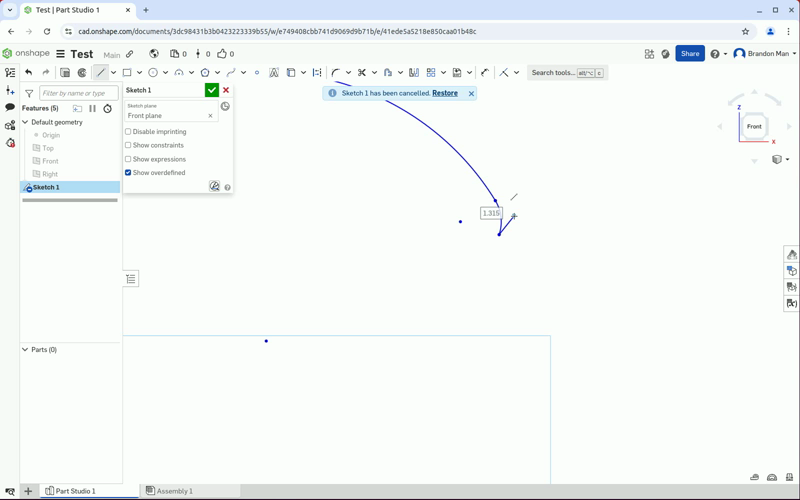
scroll(-6)
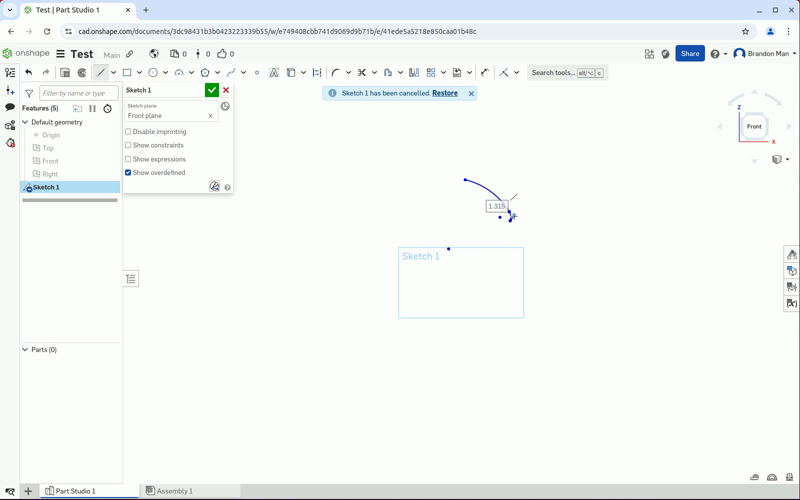
key_up(shift)
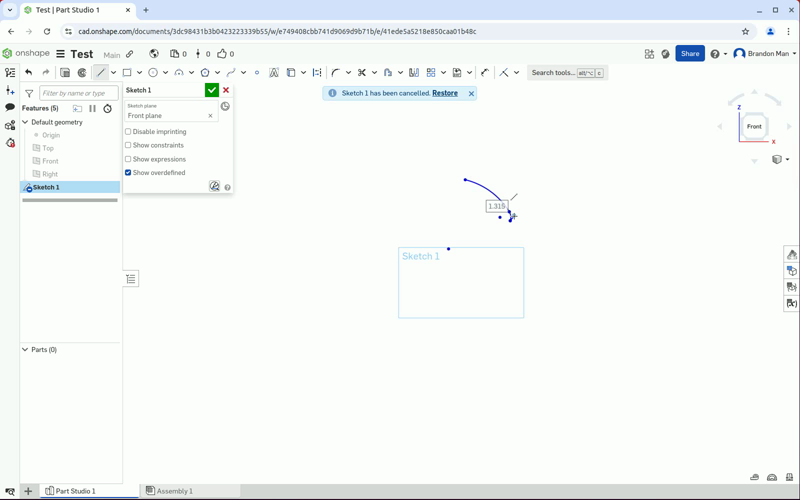
key(esc)
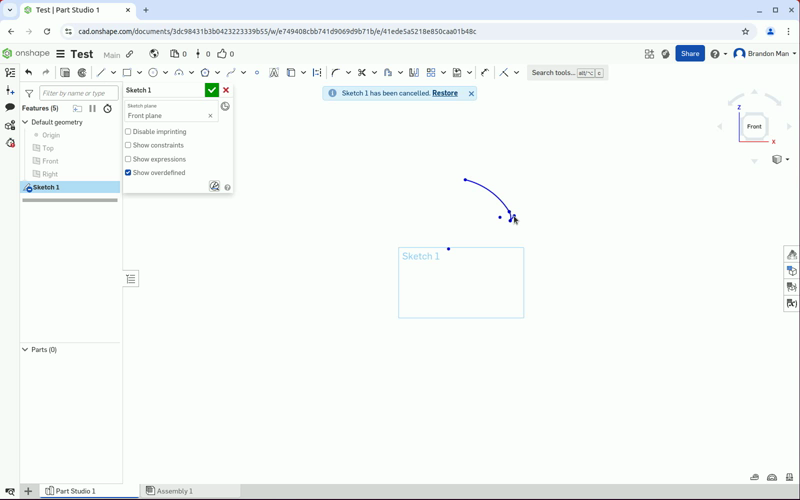
key(a)
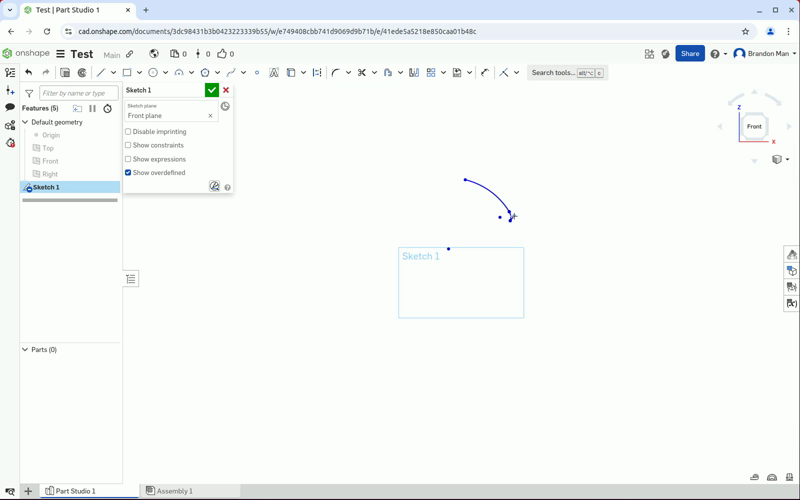
mouse_move(514, 215)
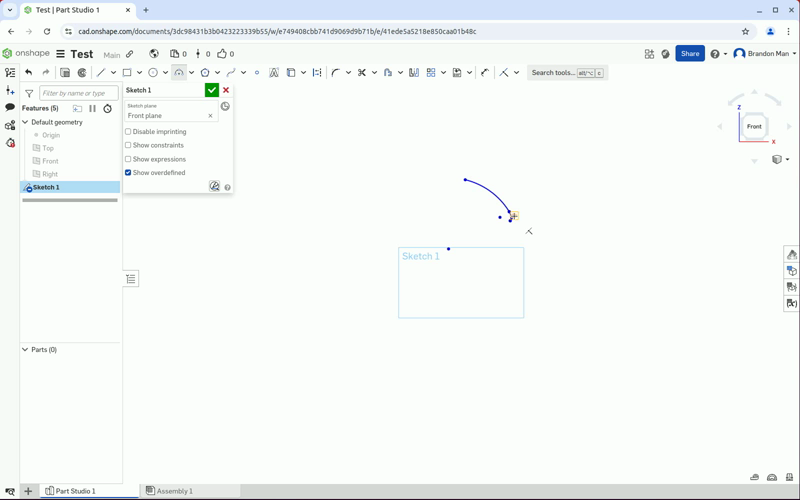
scroll(6)
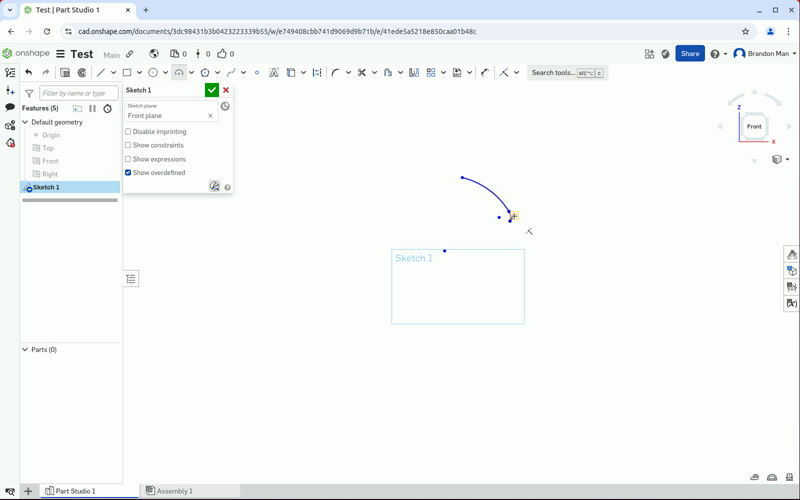
scroll(6)
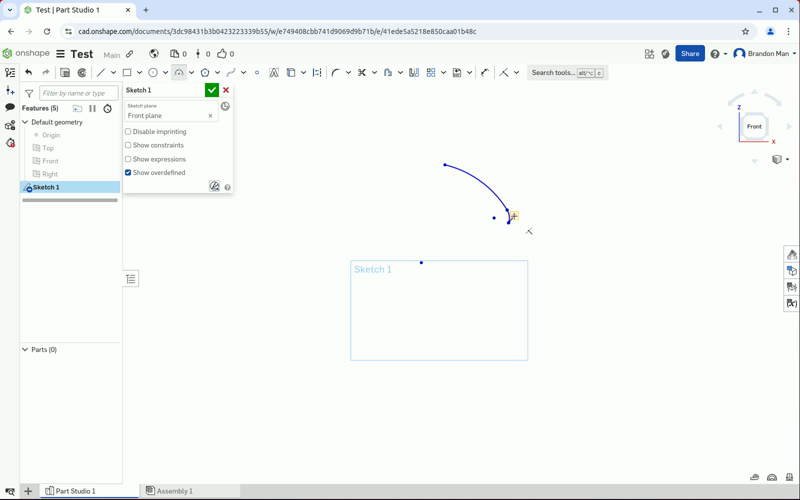
scroll(6)
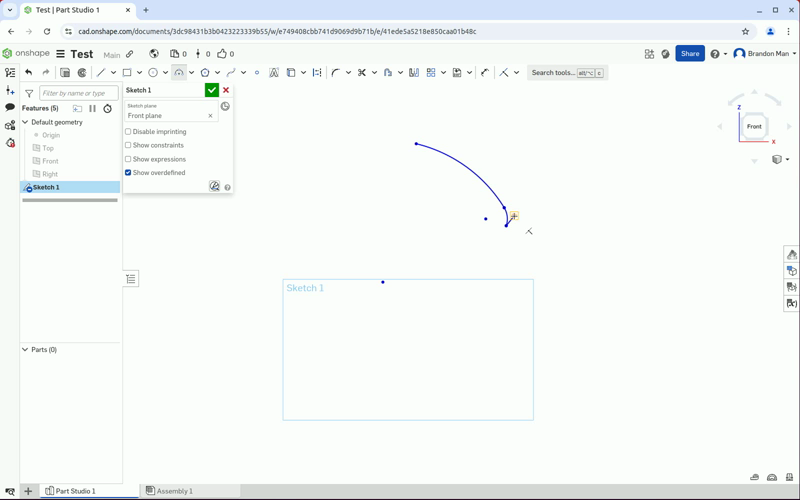
scroll(6)
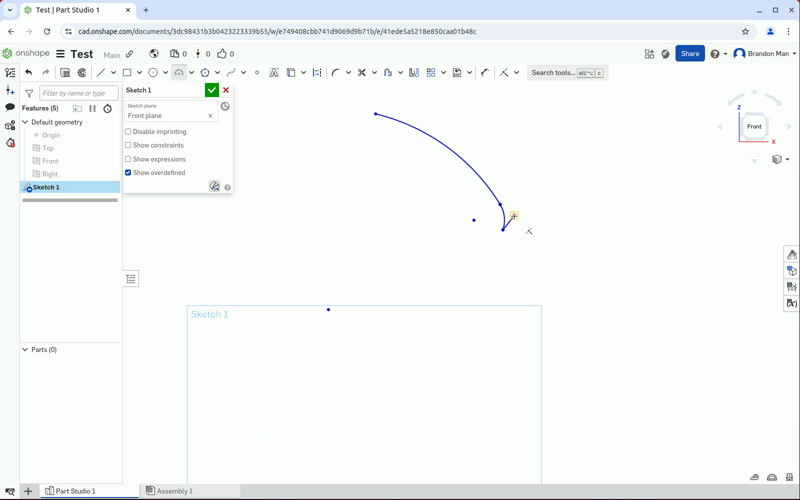
scroll(6)
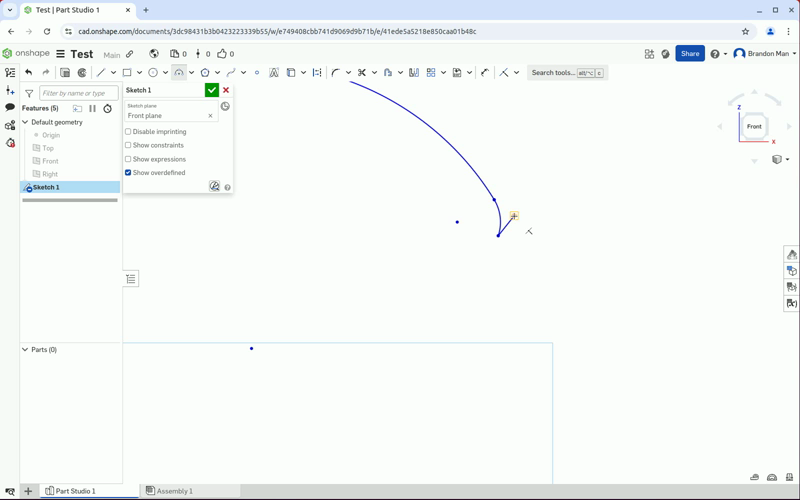
scroll(6)
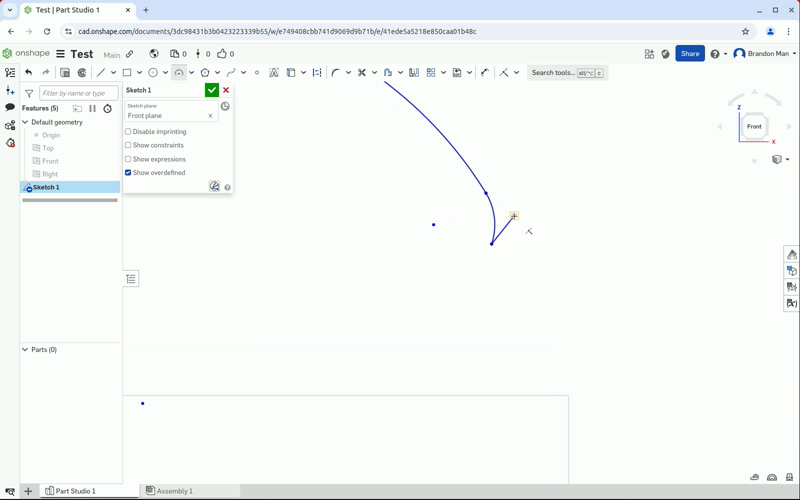
scroll(6)
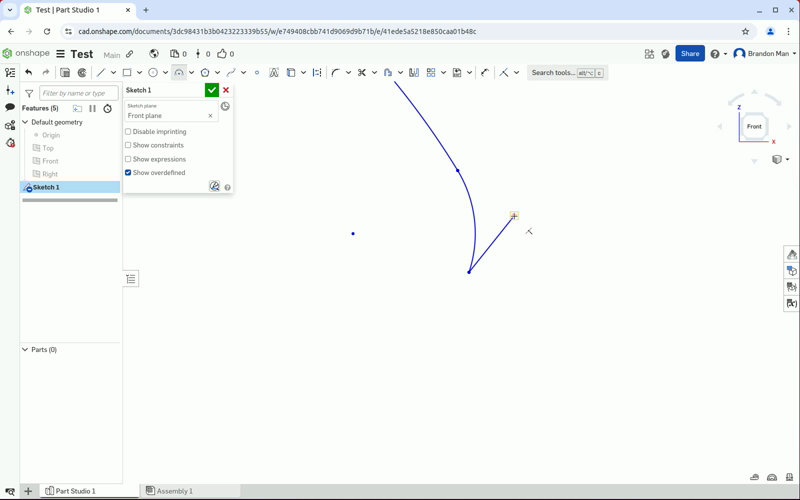
click(514, 215)
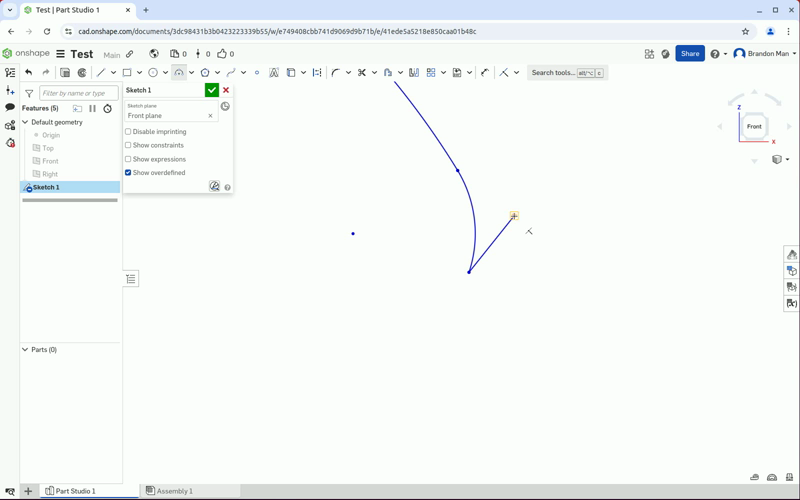
scroll(-6)
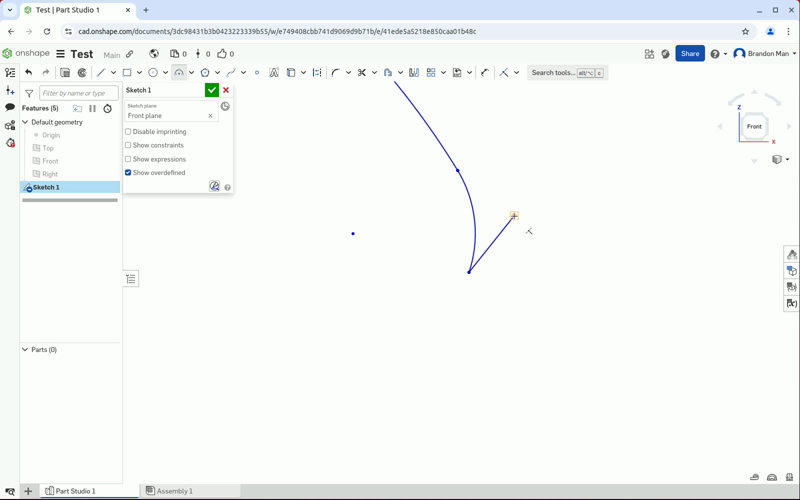
scroll(-6)
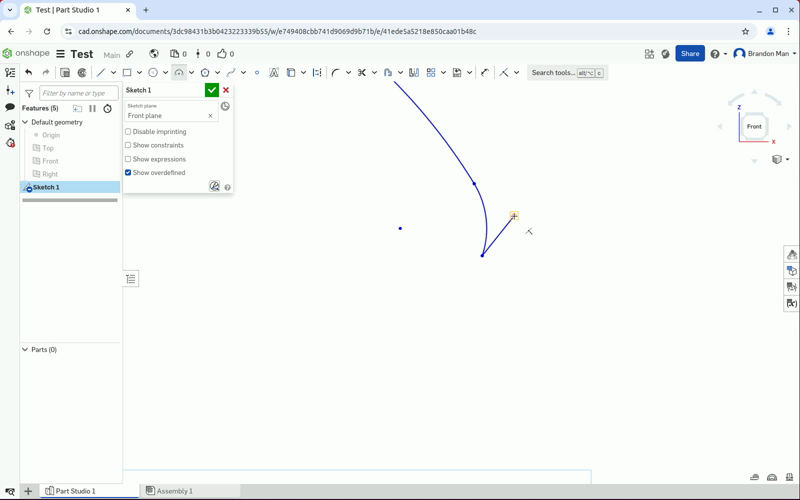
scroll(-6)
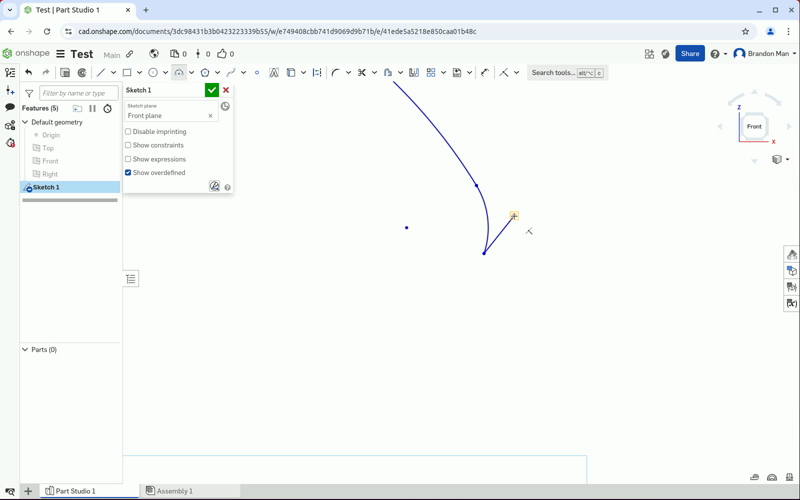
scroll(-6)
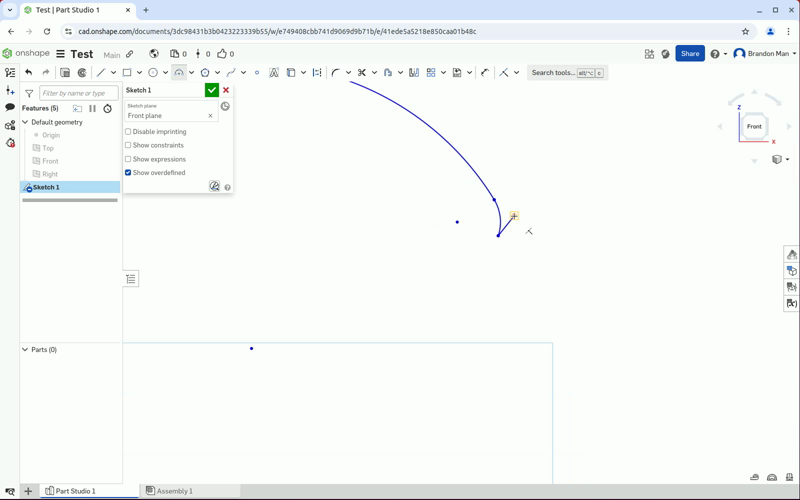
scroll(-6)
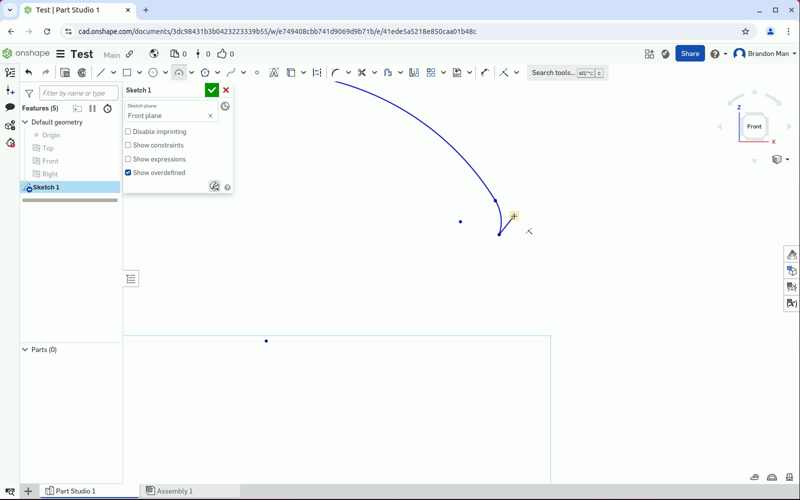
scroll(-6)
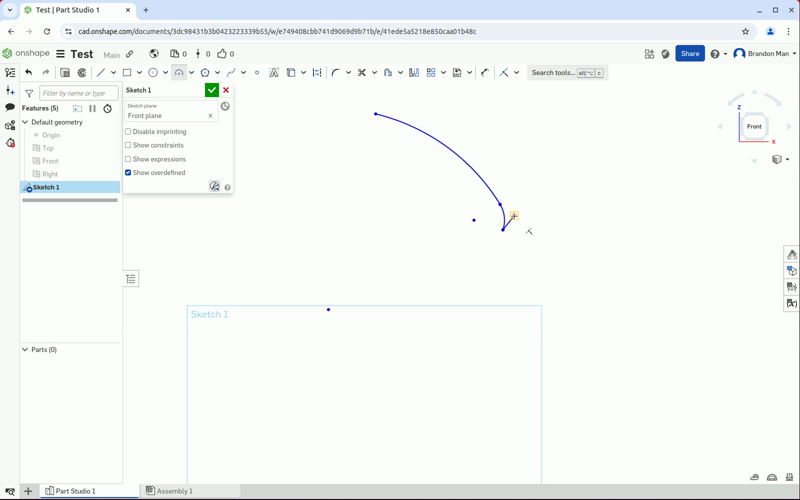
scroll(-6)
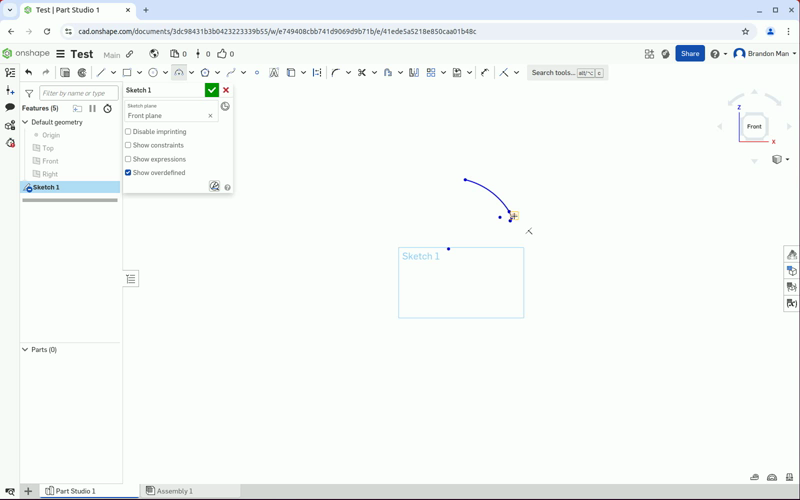
key_down(shift)
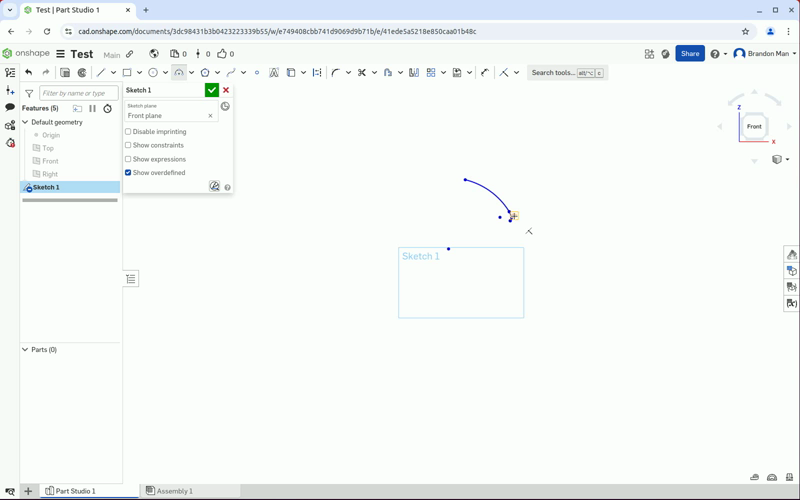
mouse_move(514, 212)
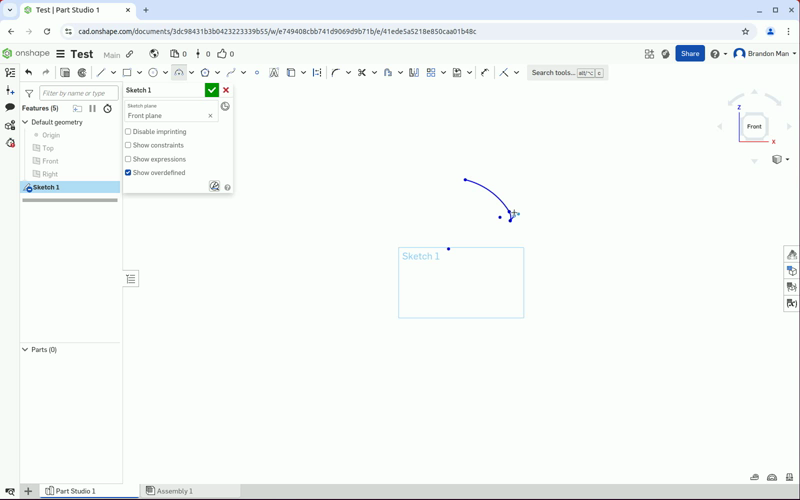
scroll(6)
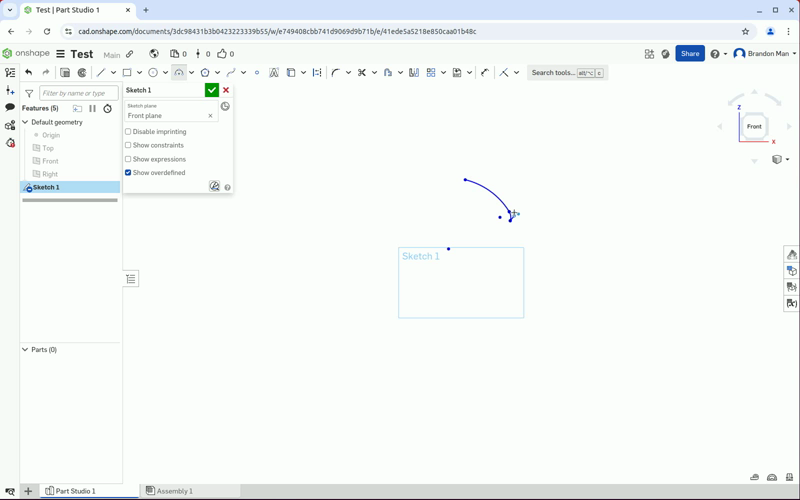
scroll(6)
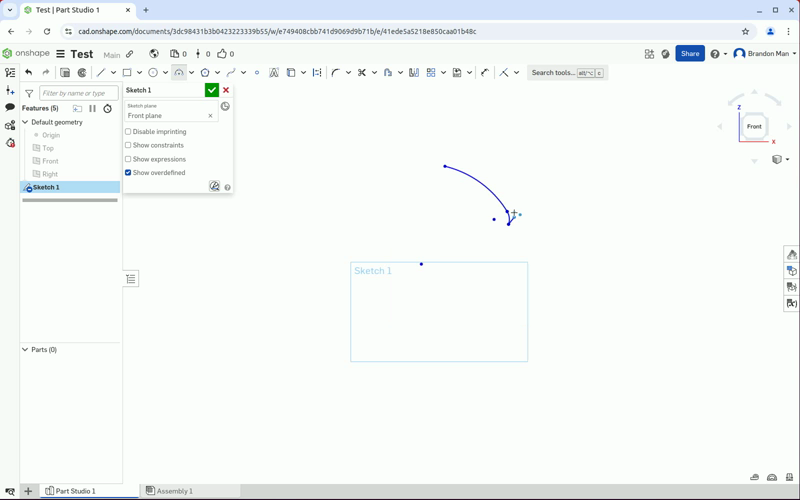
scroll(6)
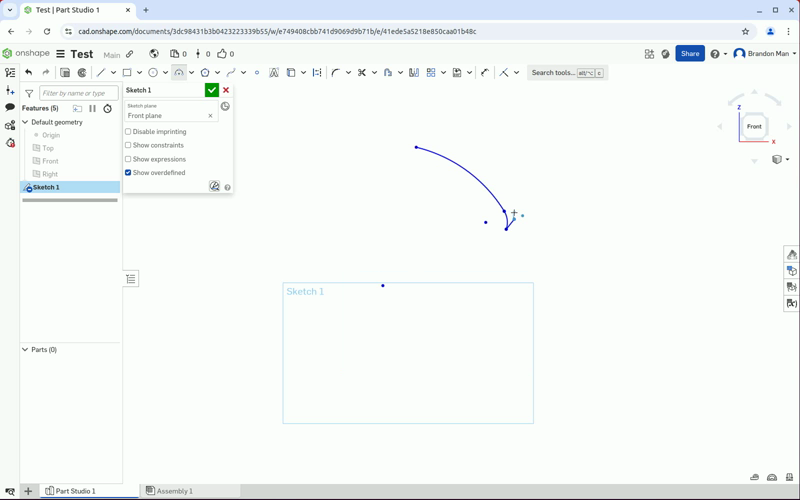
scroll(6)
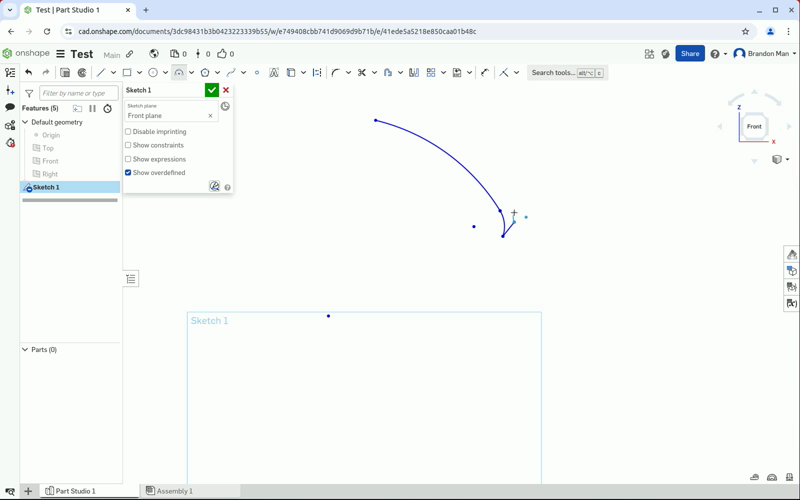
scroll(6)
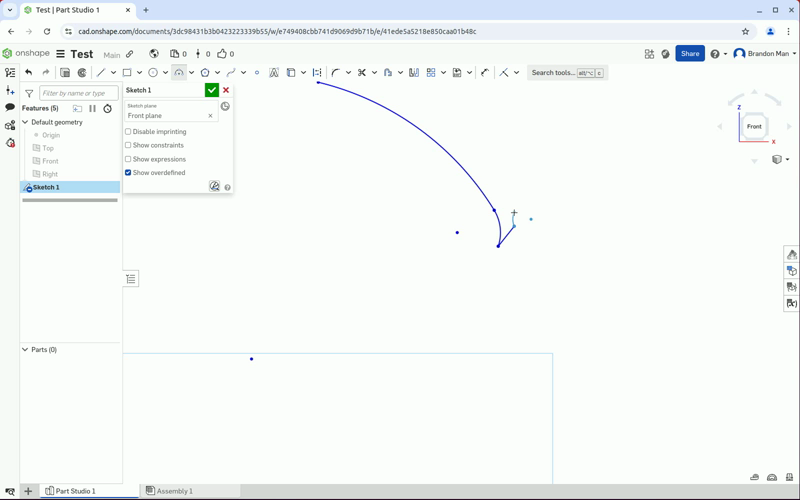
scroll(6)
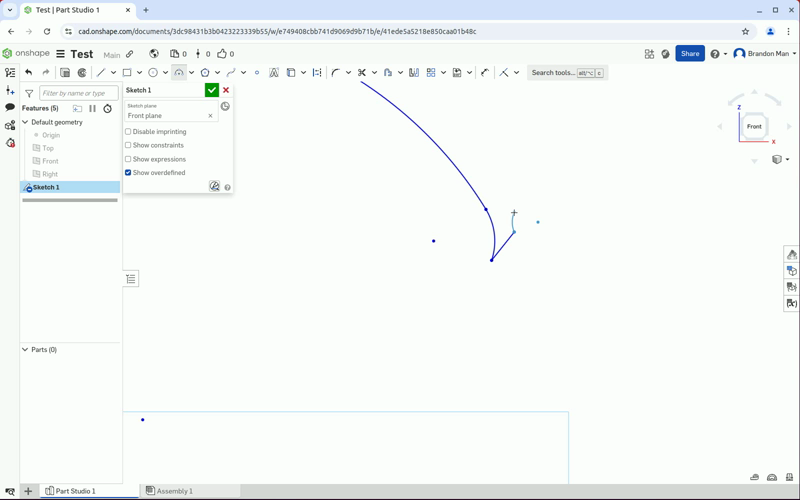
scroll(6)
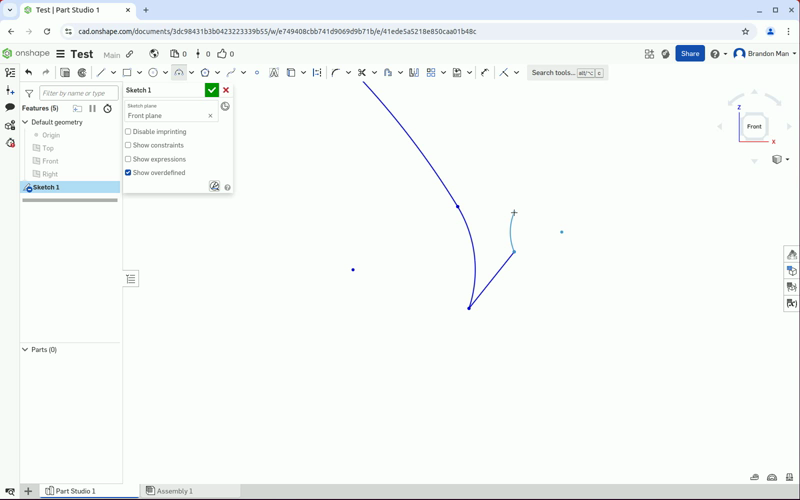
click(514, 212)
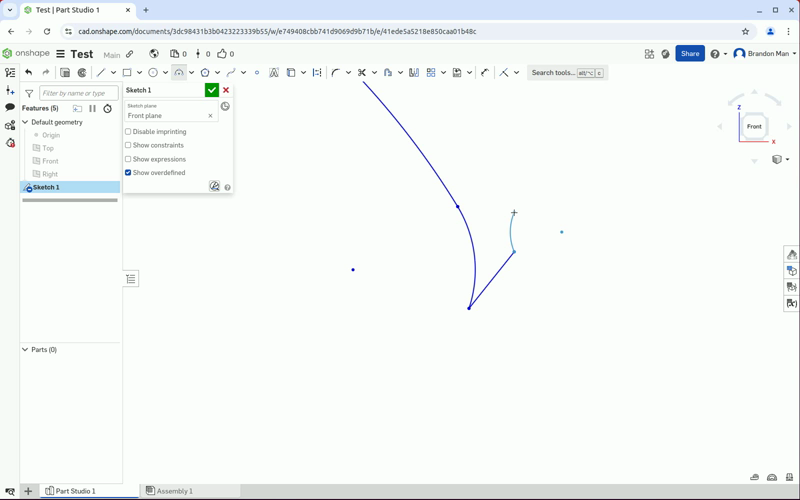
scroll(-6)
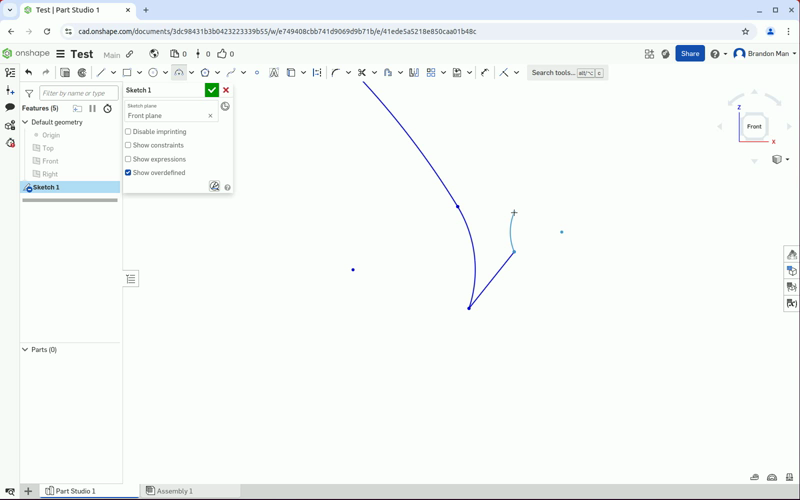
scroll(-6)
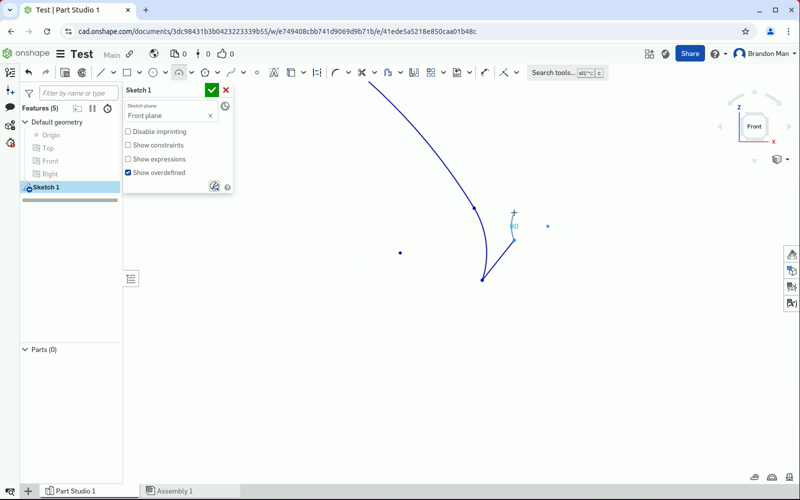
scroll(-6)
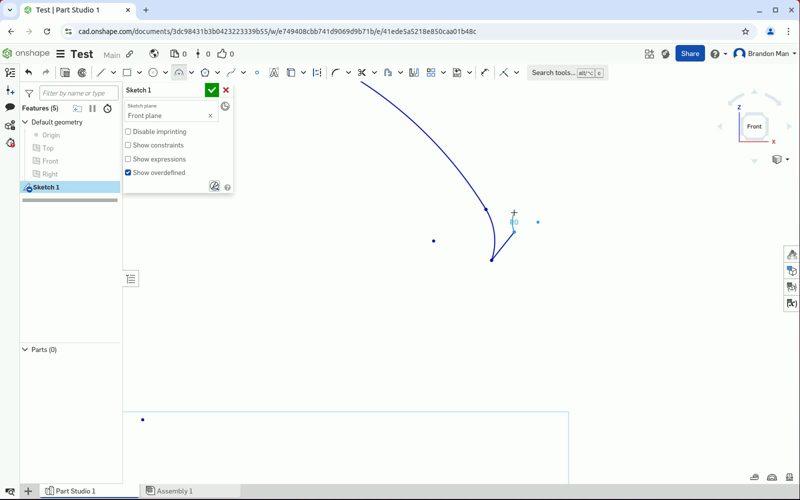
scroll(-6)
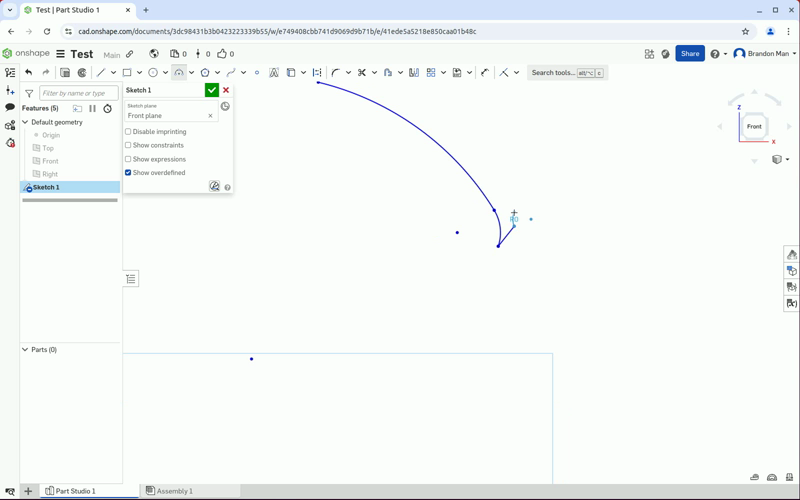
scroll(-6)
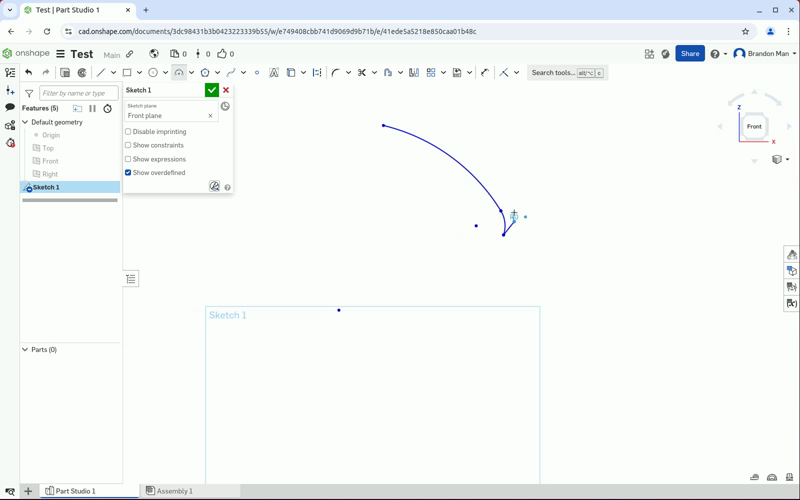
scroll(-6)
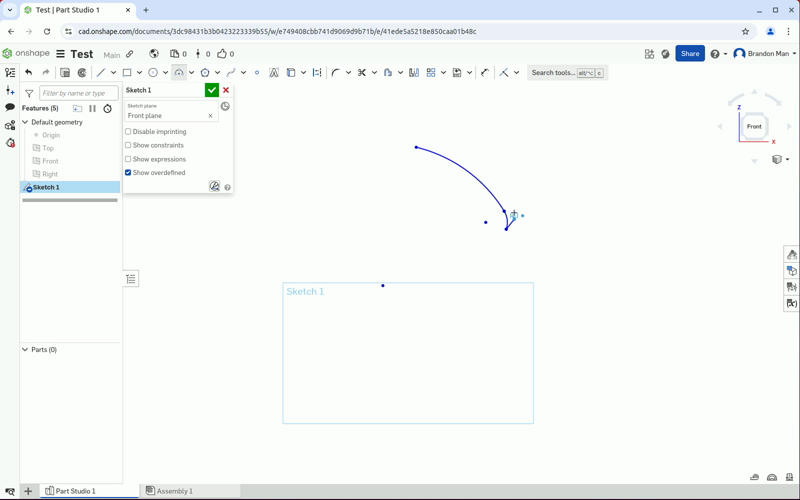
scroll(-6)
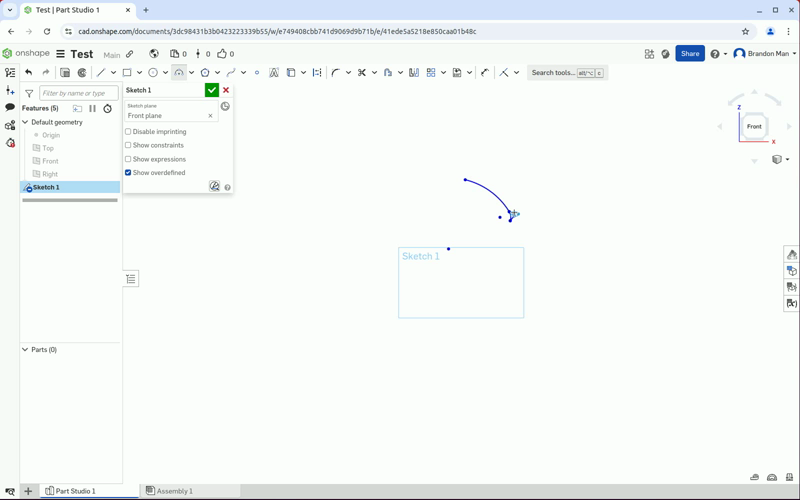
mouse_move(514, 214)
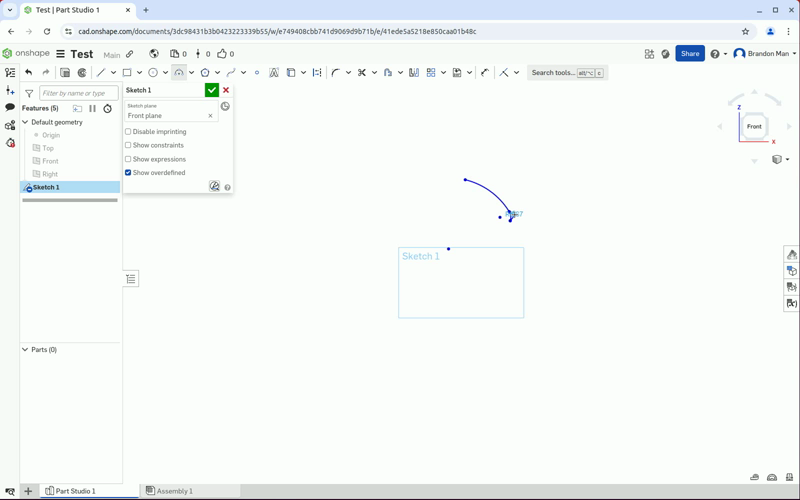
scroll(6)
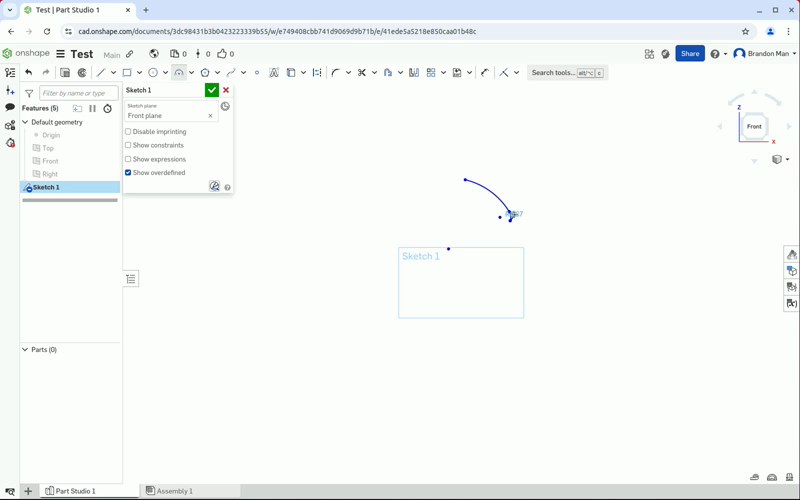
scroll(6)
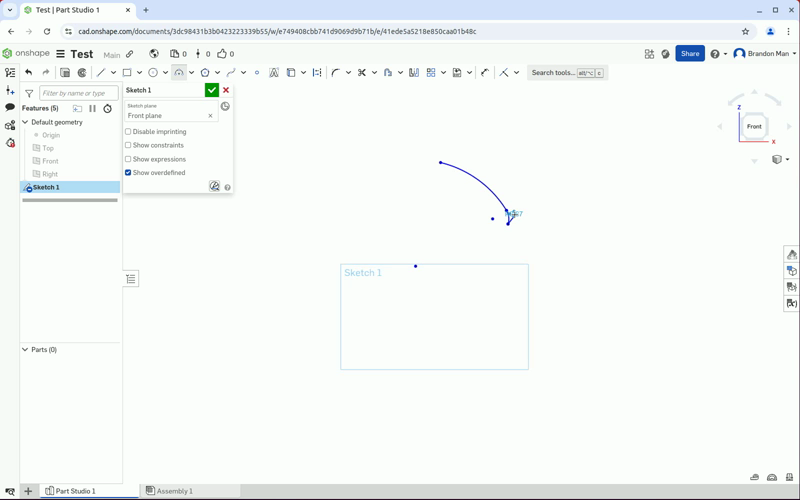
scroll(6)
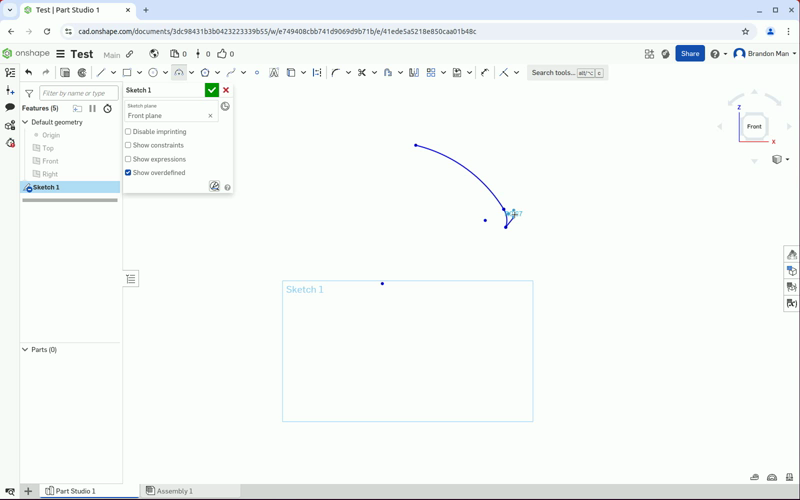
scroll(6)
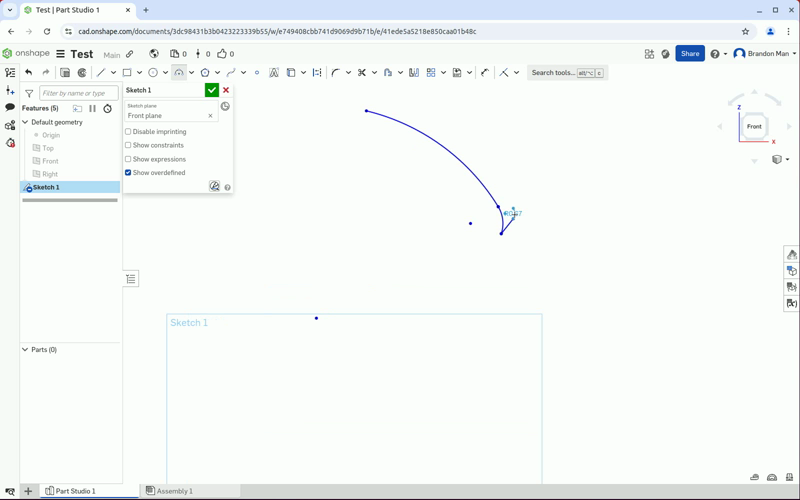
scroll(6)
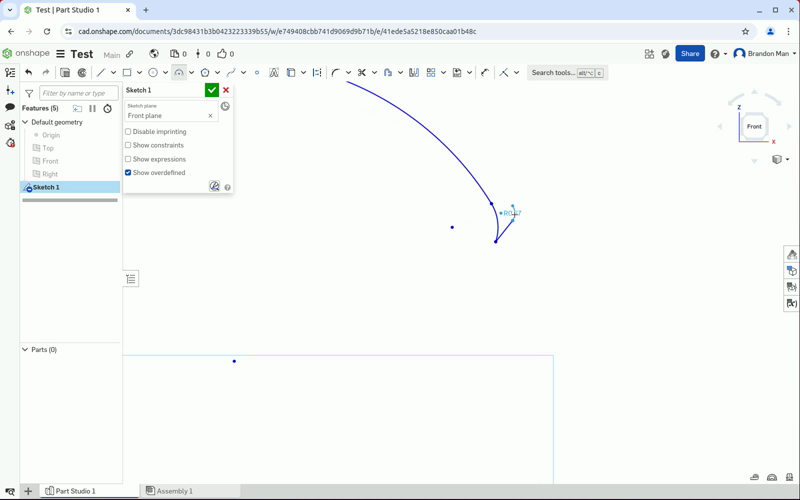
scroll(6)
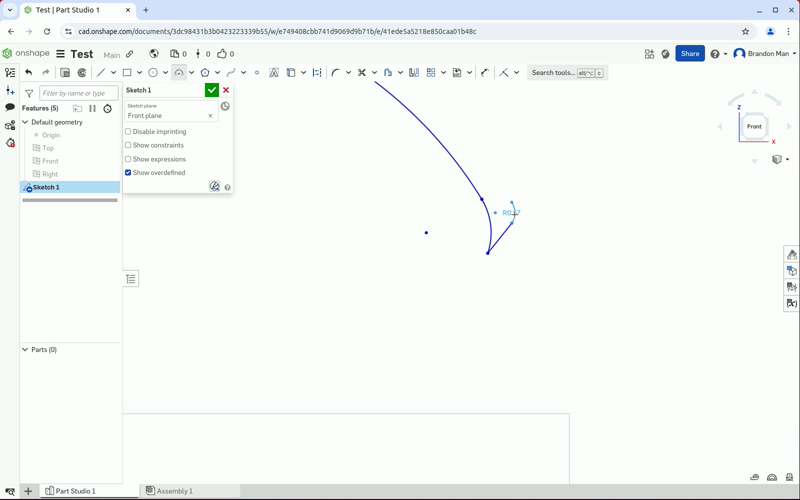
scroll(6)
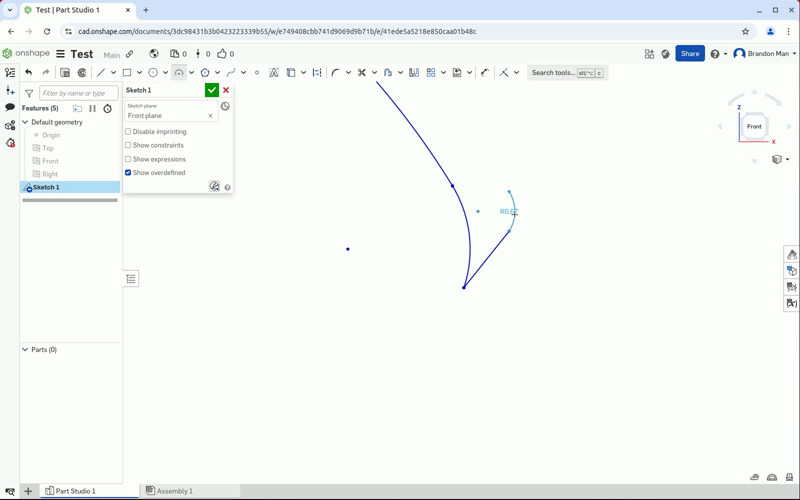
click(514, 214)
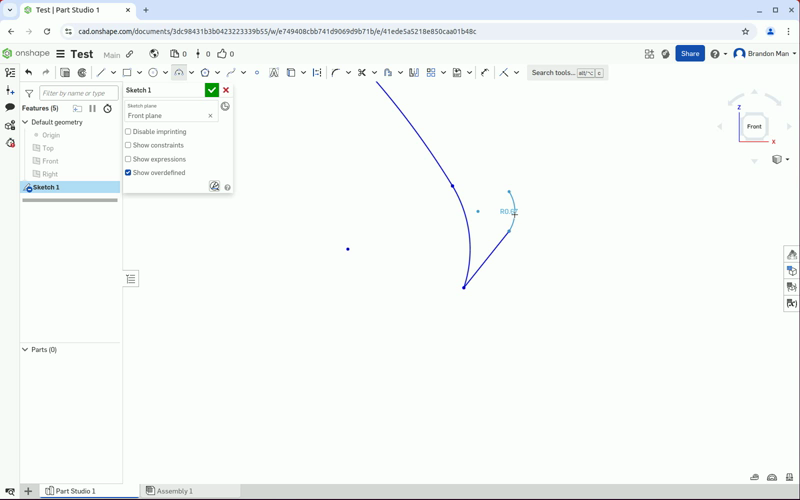
scroll(-6)
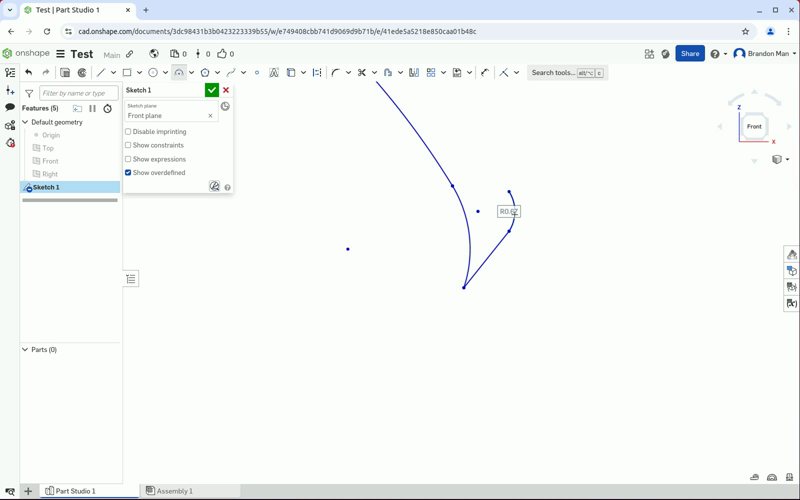
scroll(-6)
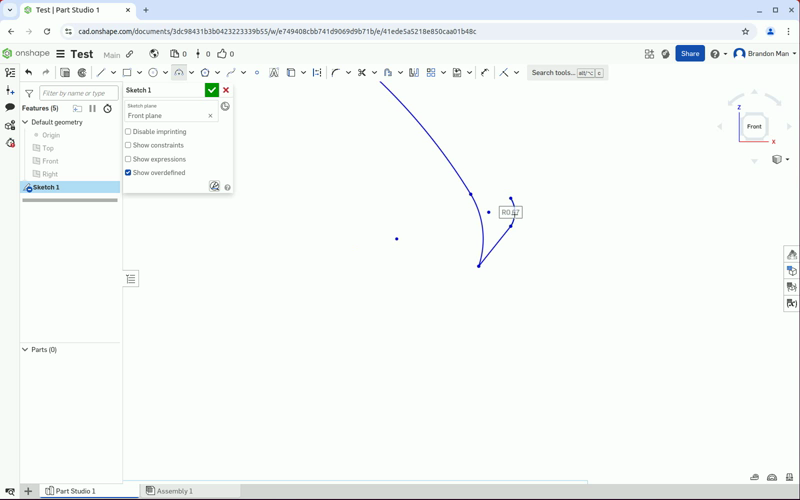
scroll(-6)
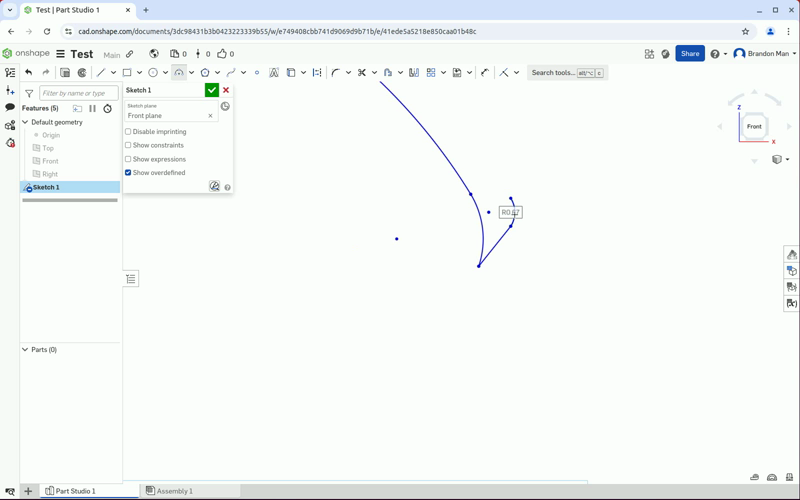
scroll(-6)
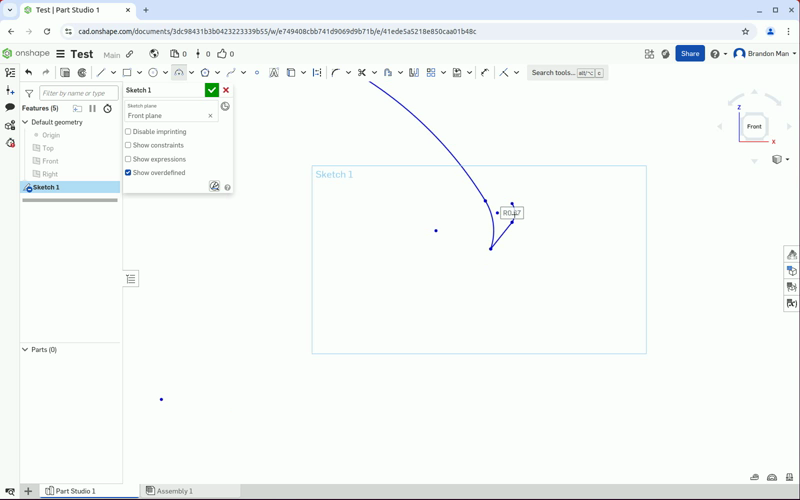
scroll(-6)
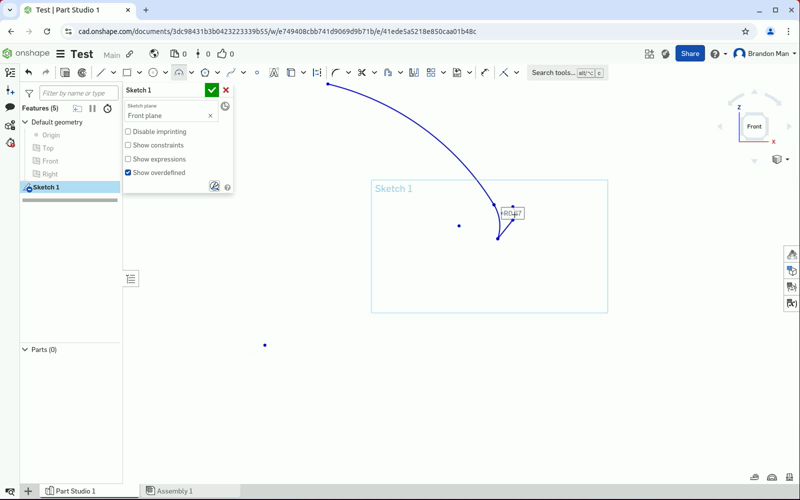
scroll(-6)
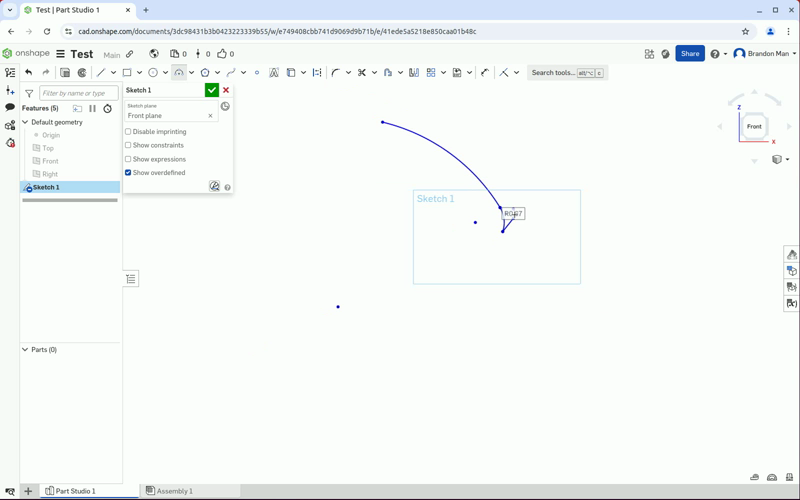
scroll(-6)
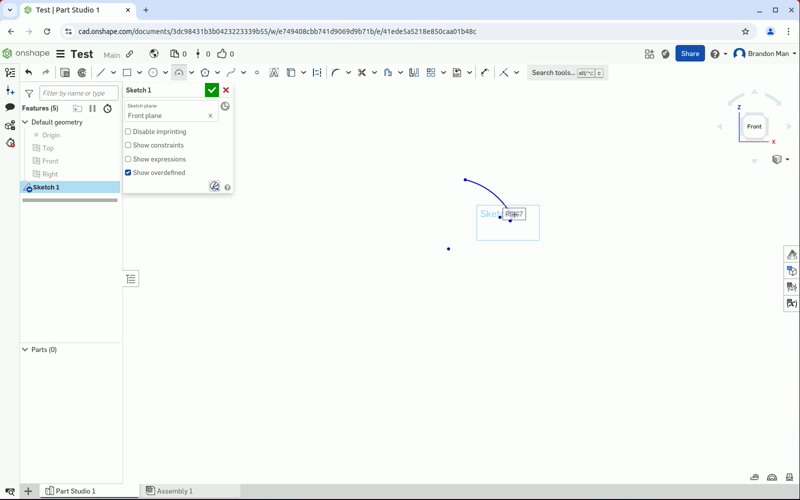
key_up(shift)
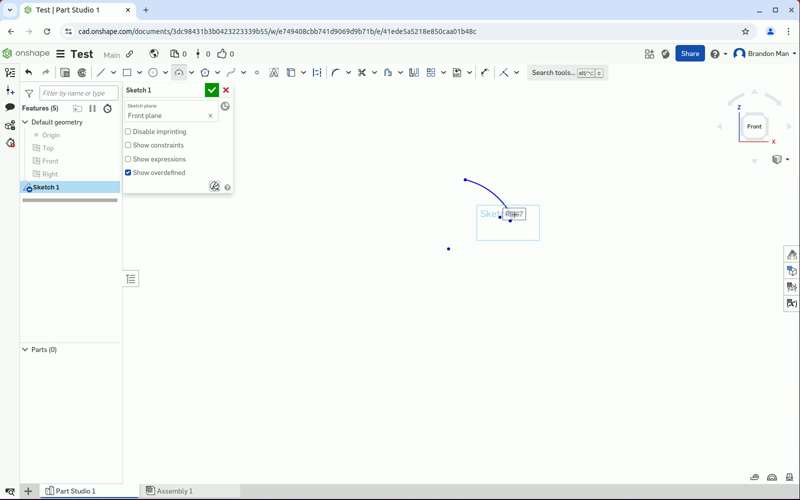
mouse_move(514, 212)
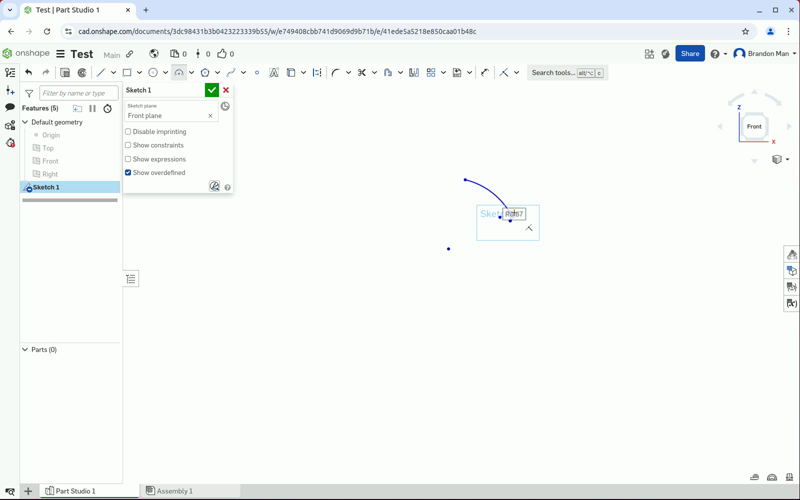
scroll(6)
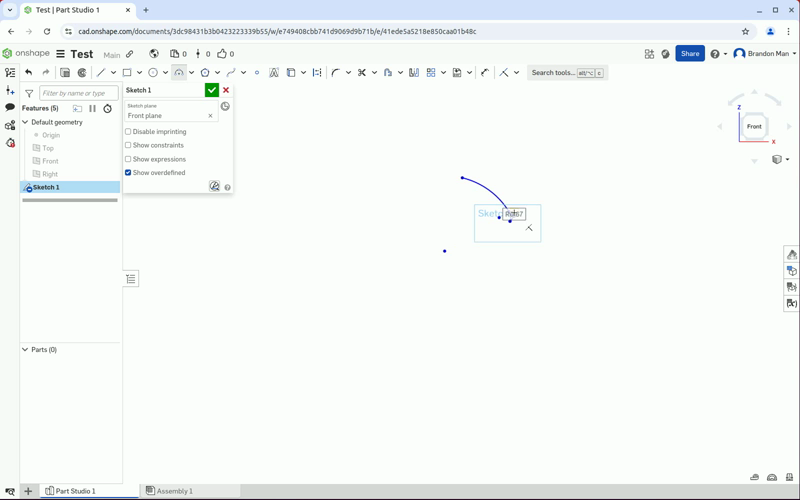
scroll(6)
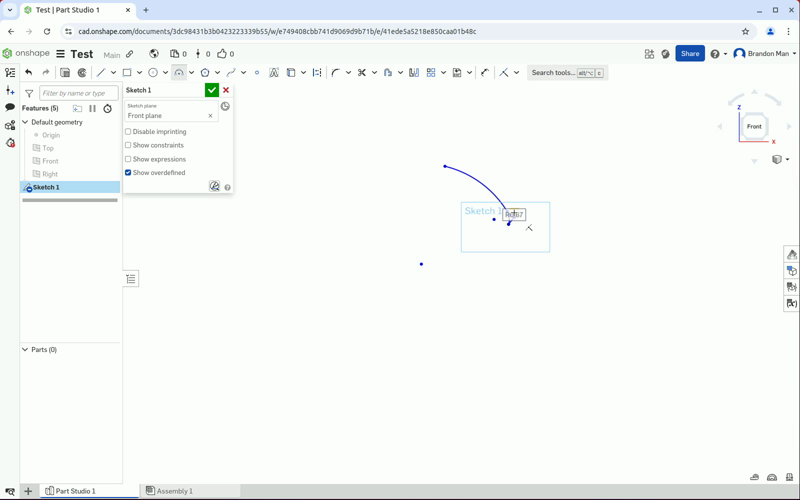
scroll(6)
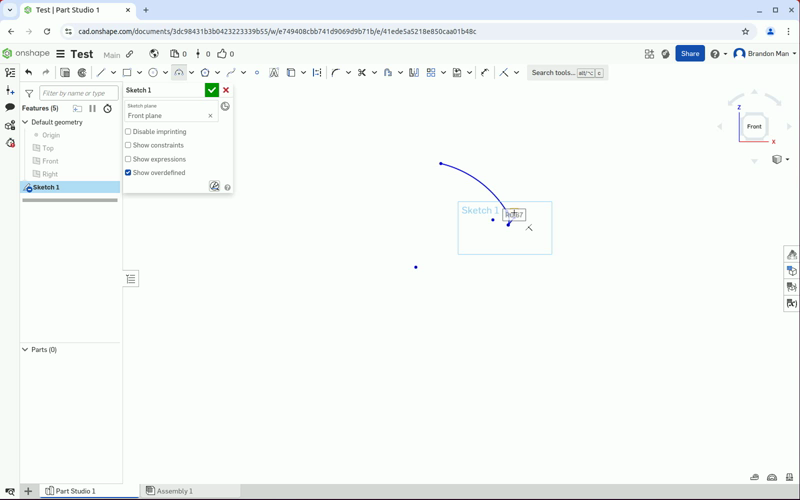
scroll(6)
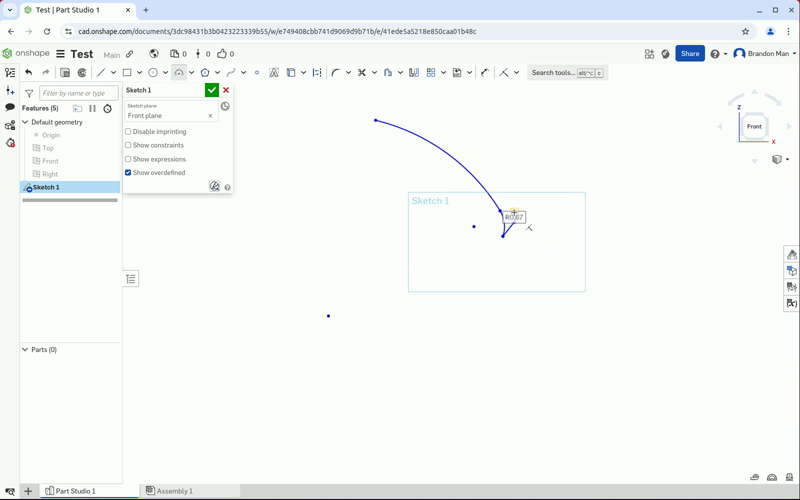
scroll(6)
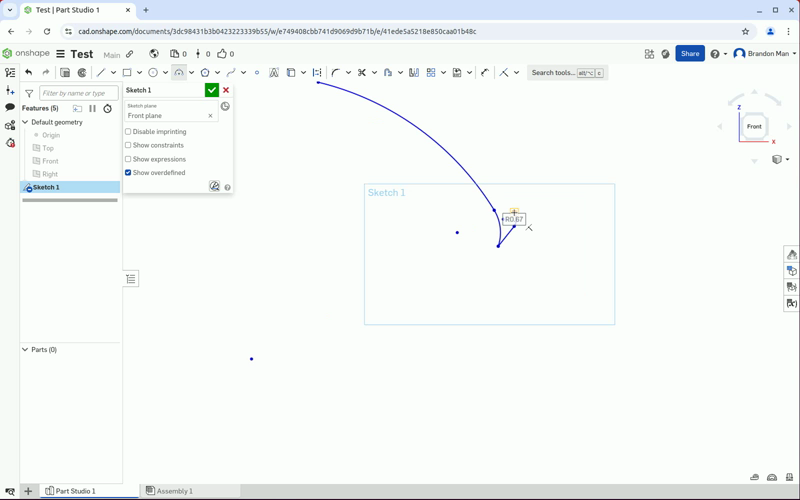
scroll(6)
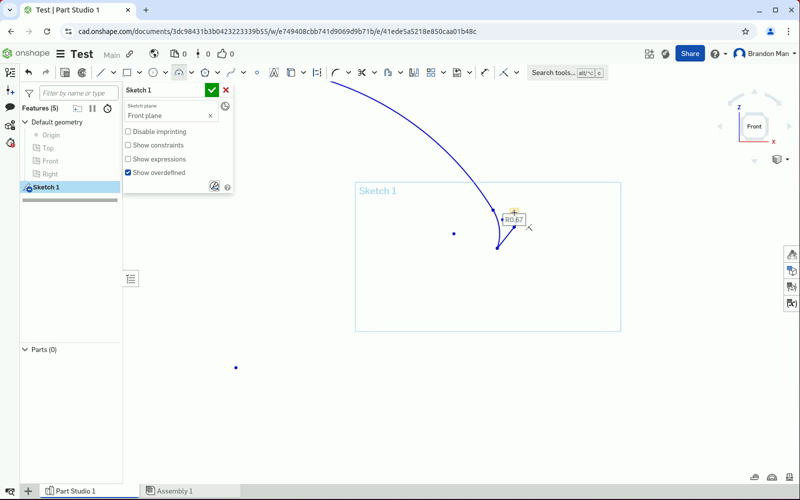
scroll(6)
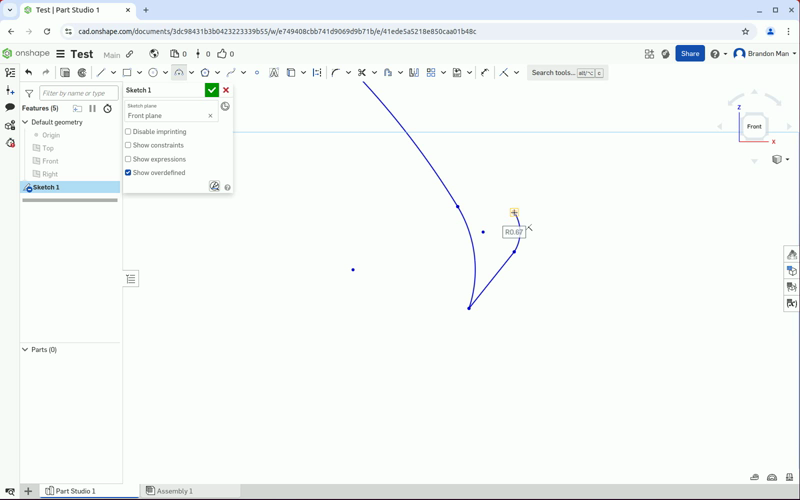
click(514, 212)
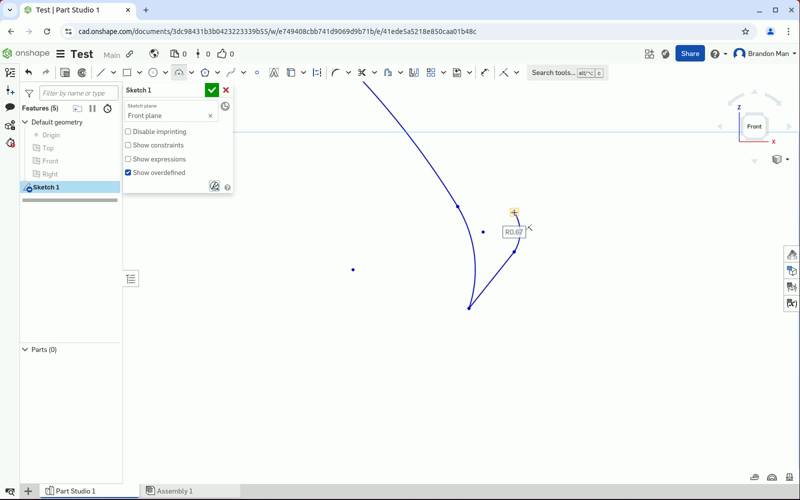
scroll(-6)
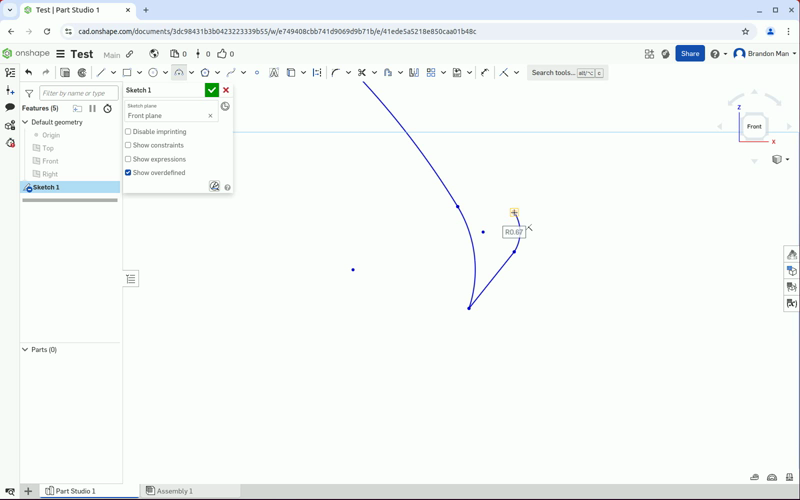
scroll(-6)
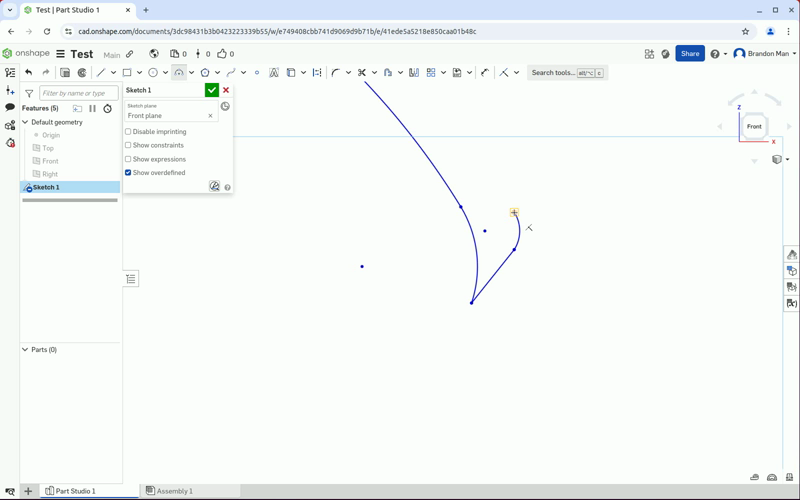
scroll(-6)
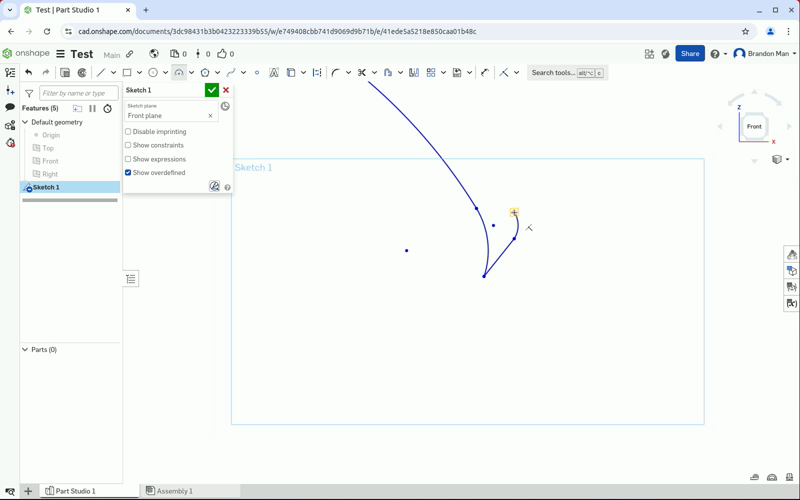
scroll(-6)
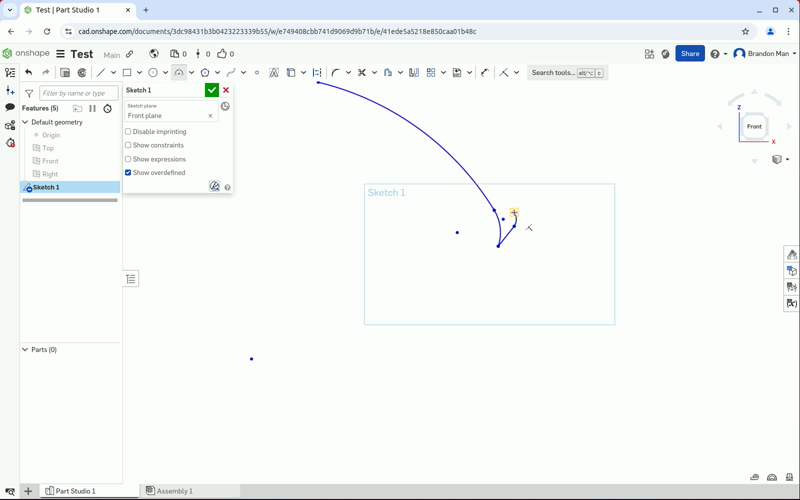
scroll(-6)
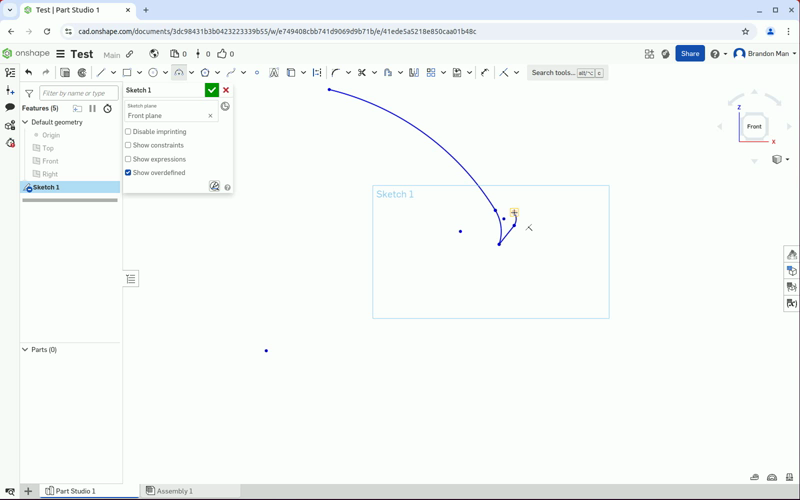
scroll(-6)
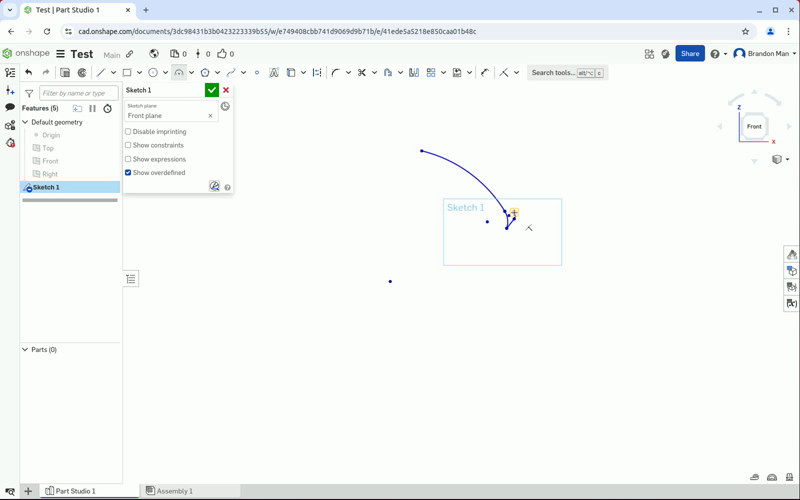
scroll(-6)
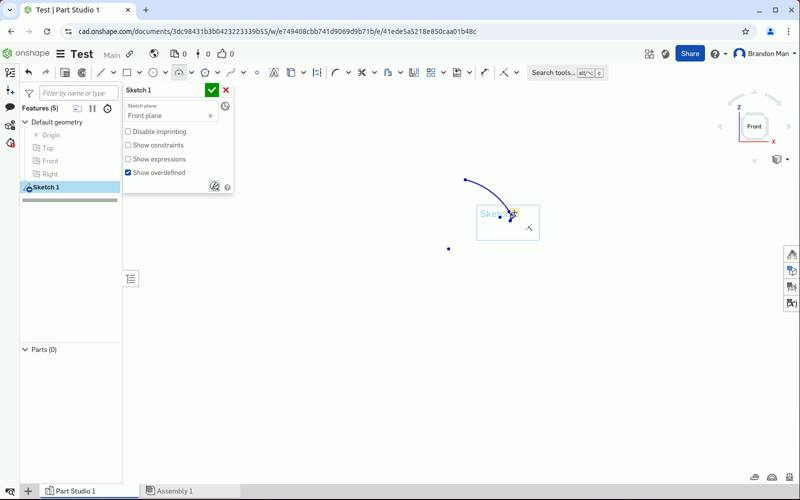
key_down(shift)
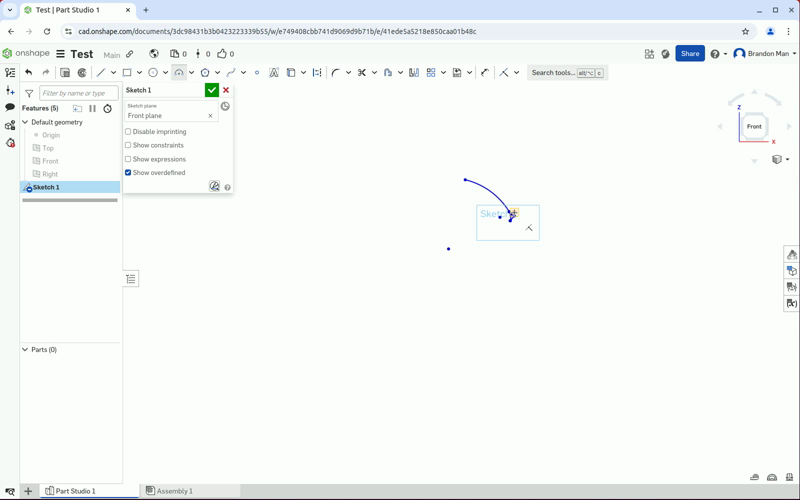
mouse_move(466, 174)
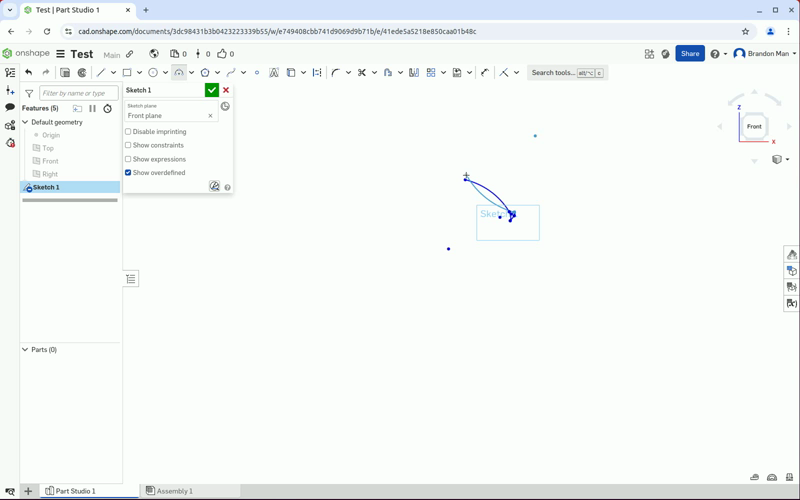
click(466, 174)
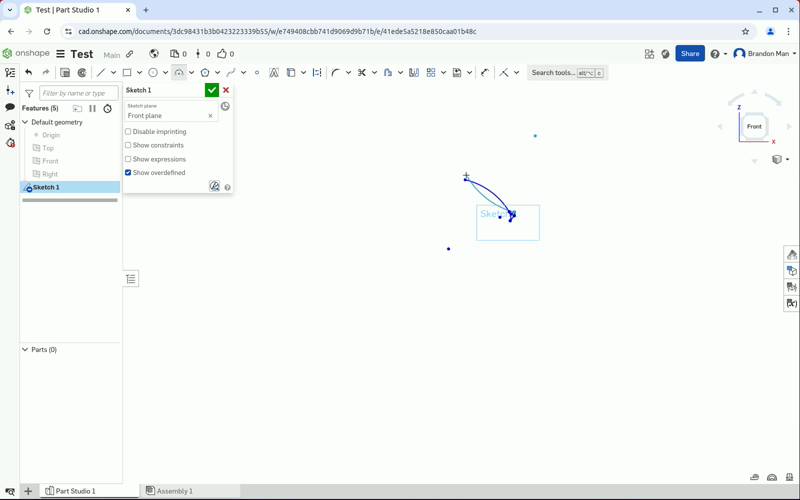
mouse_move(495, 187)
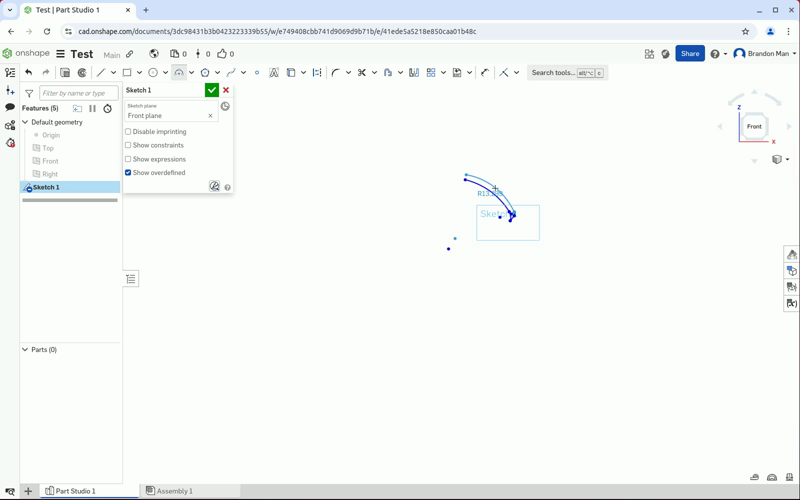
click(495, 187)
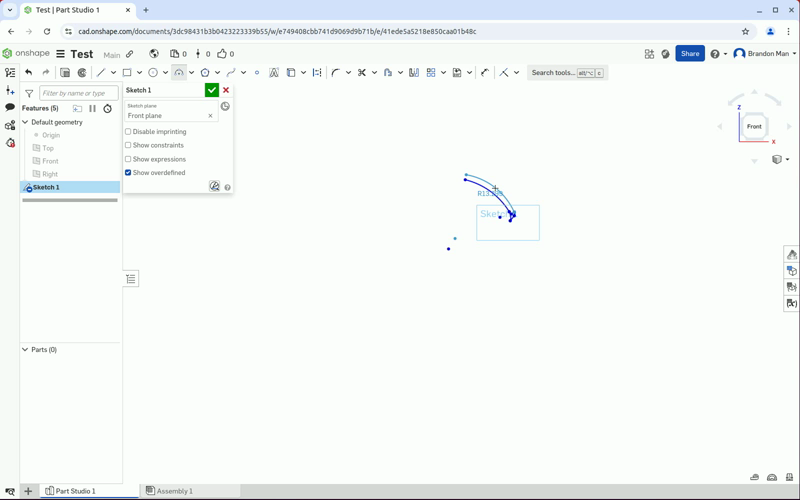
key_up(shift)
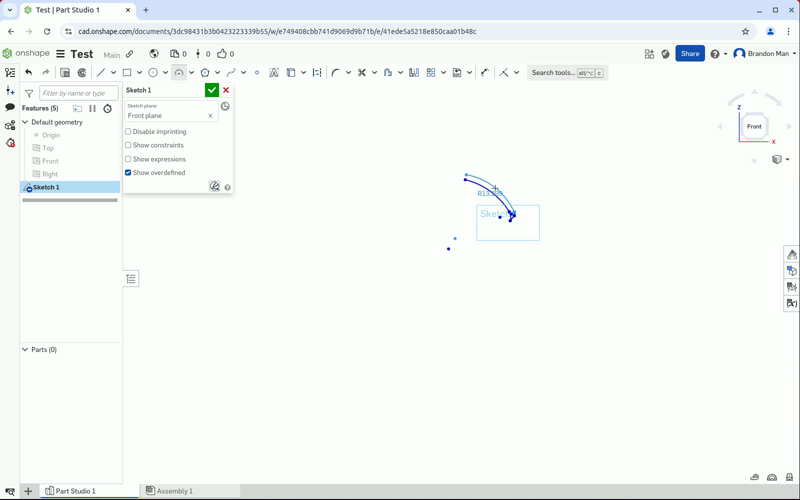
mouse_move(466, 174)
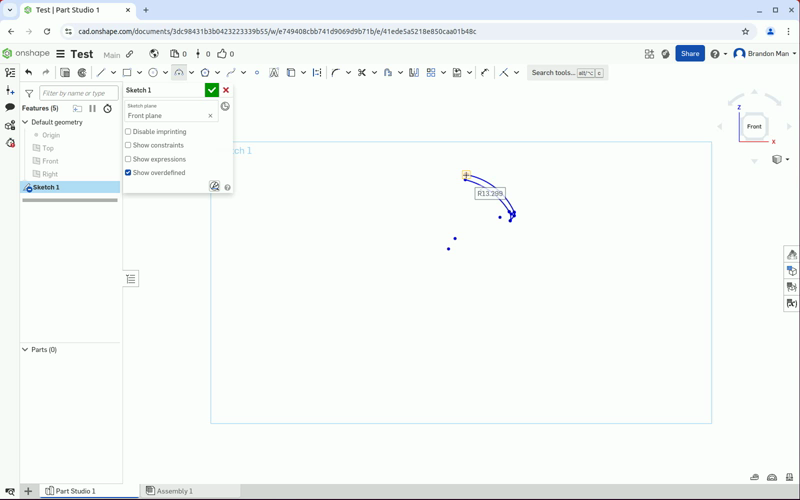
click(466, 174)
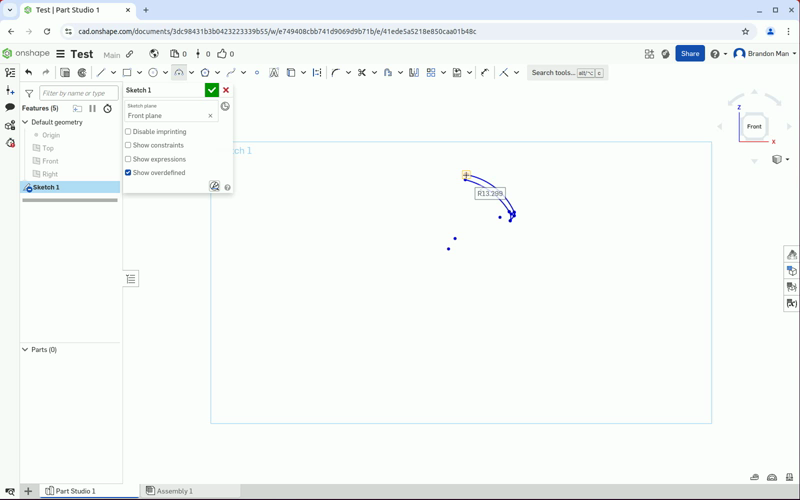
mouse_move(465, 179)
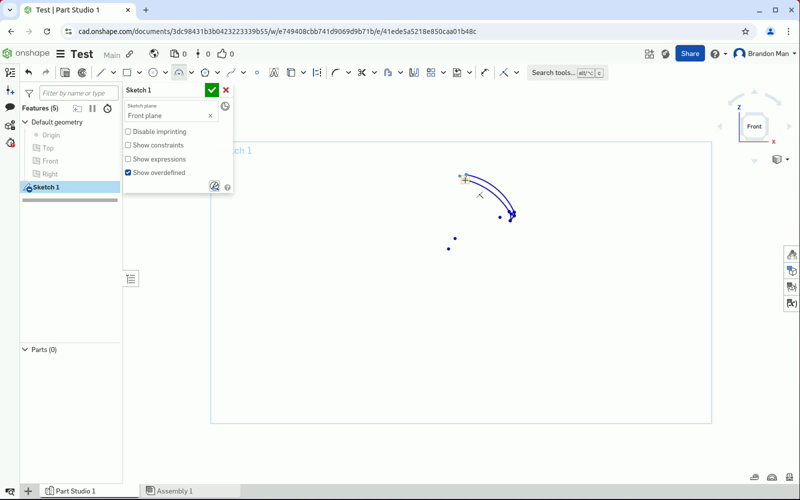
scroll(6)
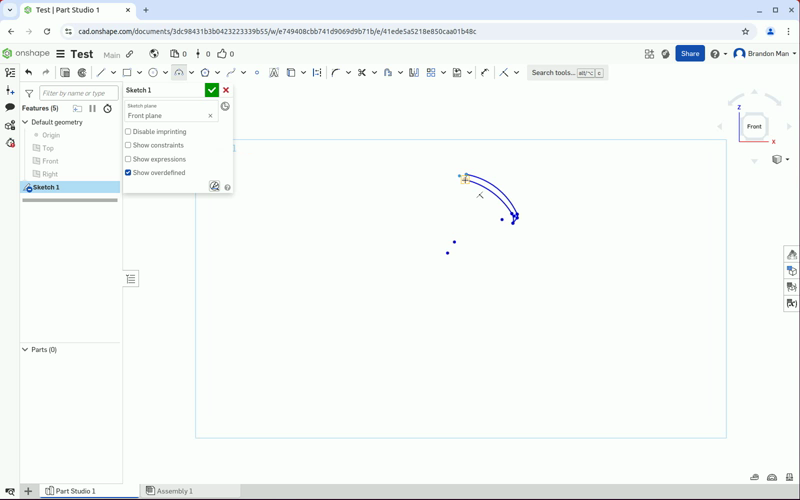
scroll(6)
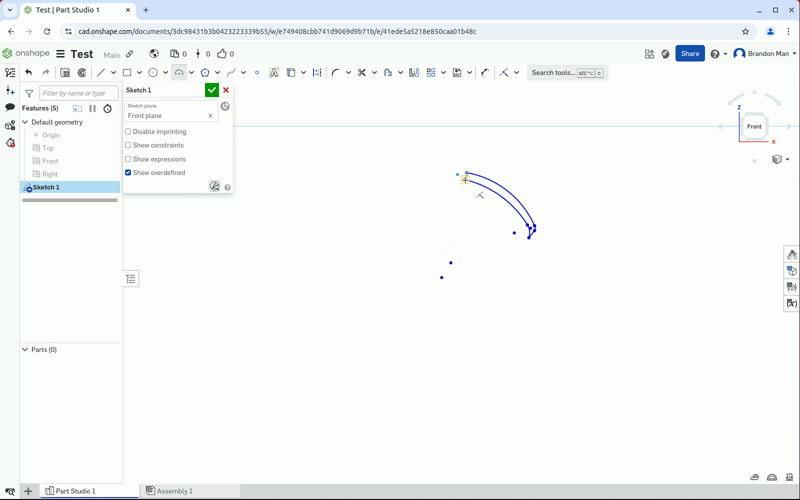
scroll(6)
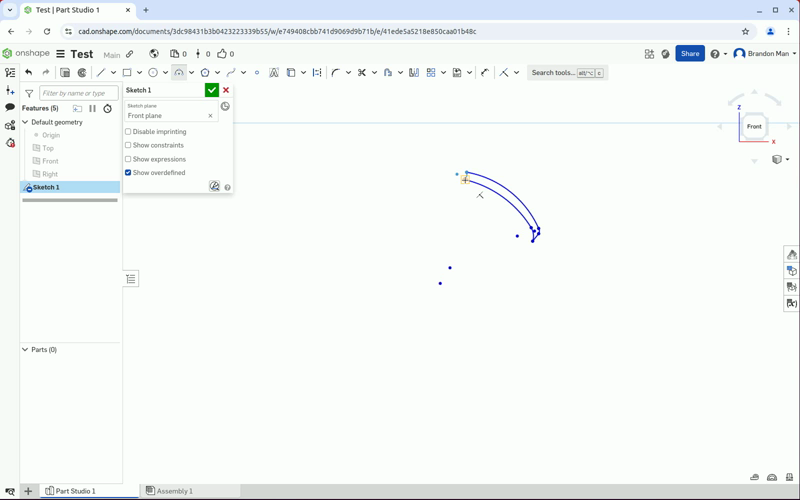
scroll(6)
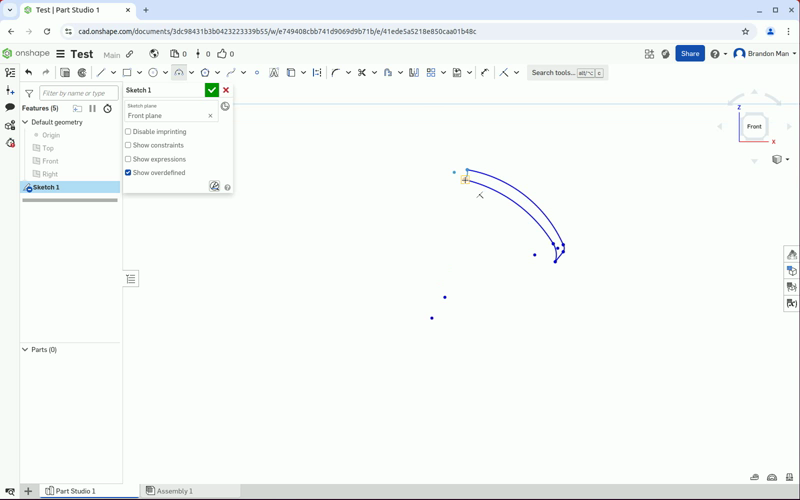
scroll(6)
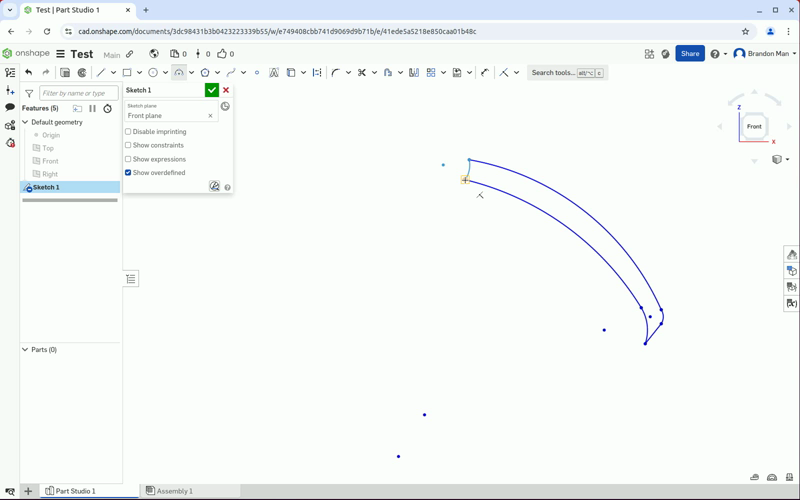
scroll(6)
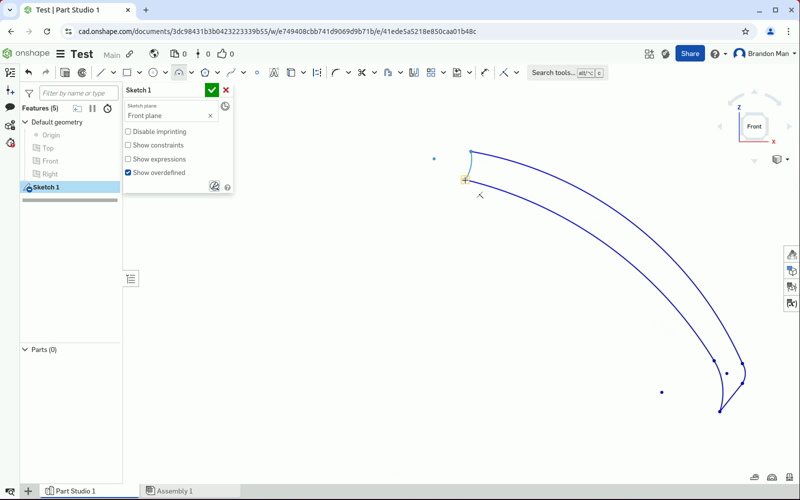
scroll(6)
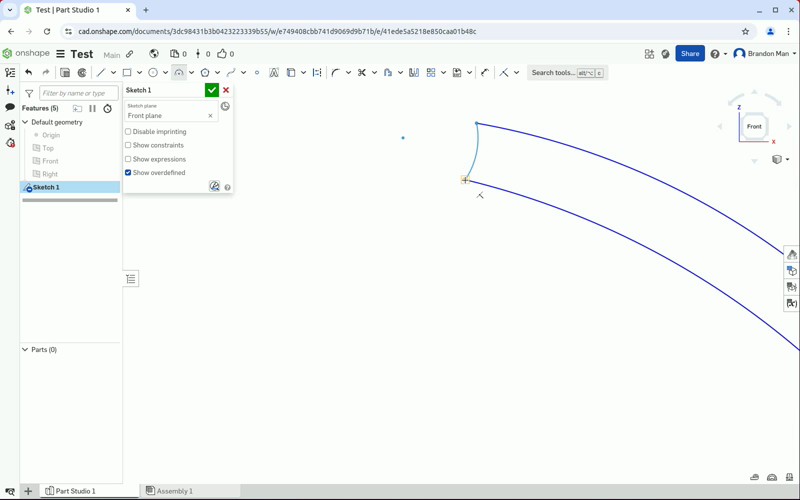
click(465, 179)
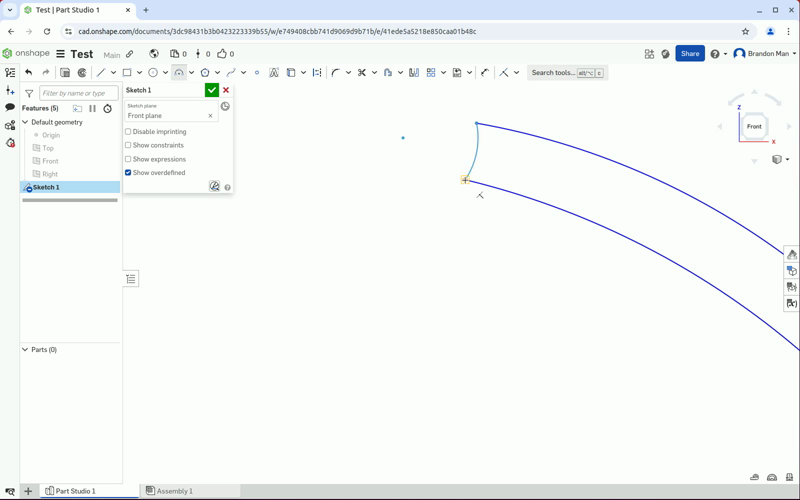
scroll(-6)
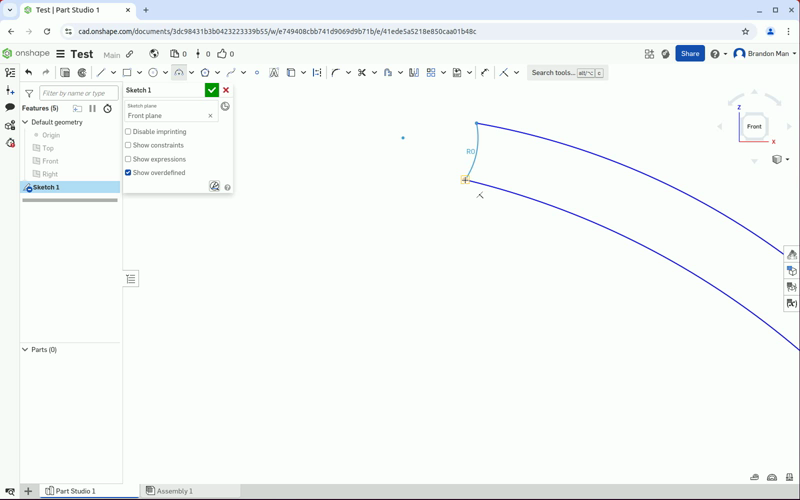
scroll(-6)
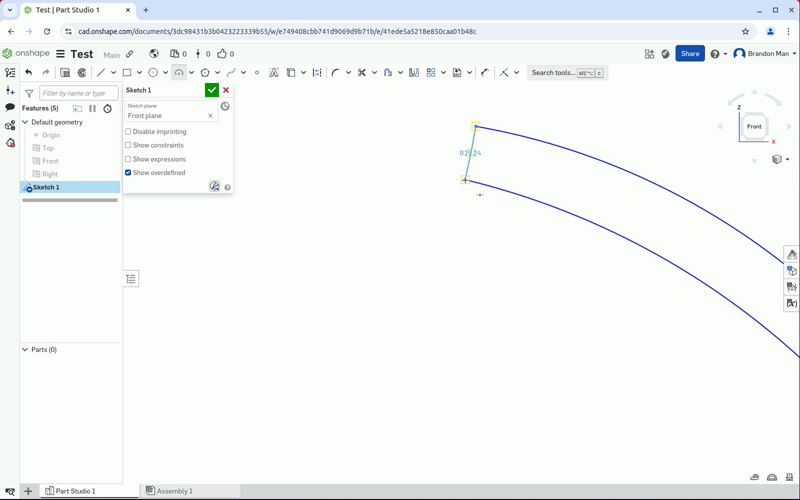
scroll(-6)
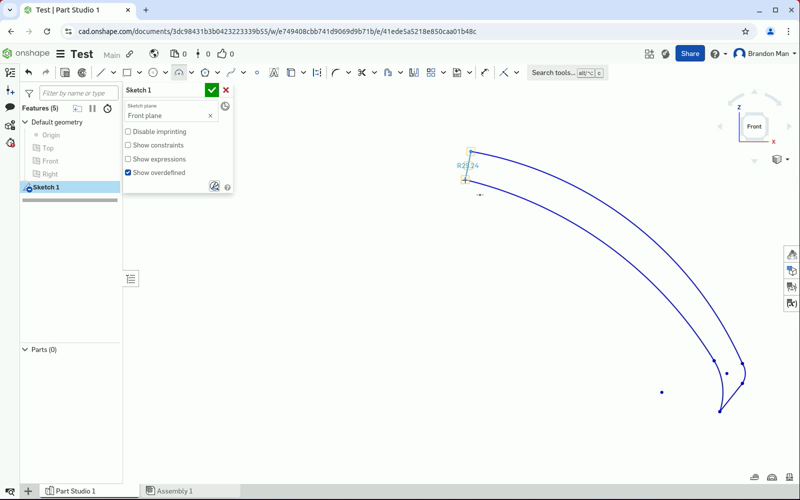
scroll(-6)
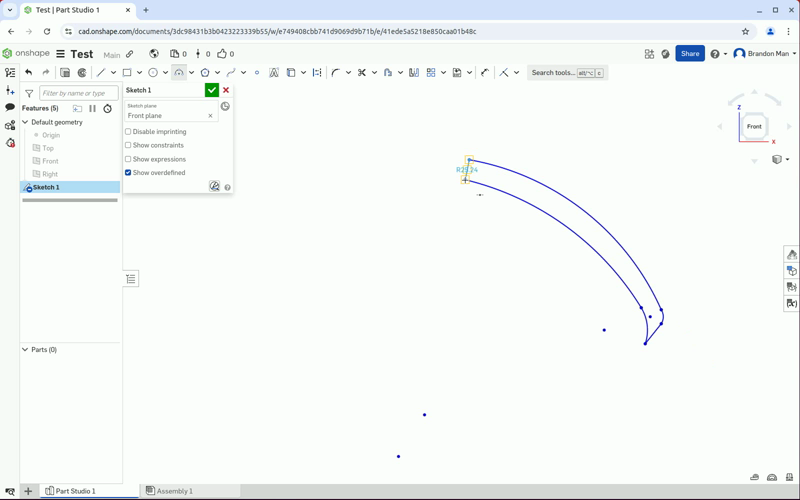
scroll(-6)
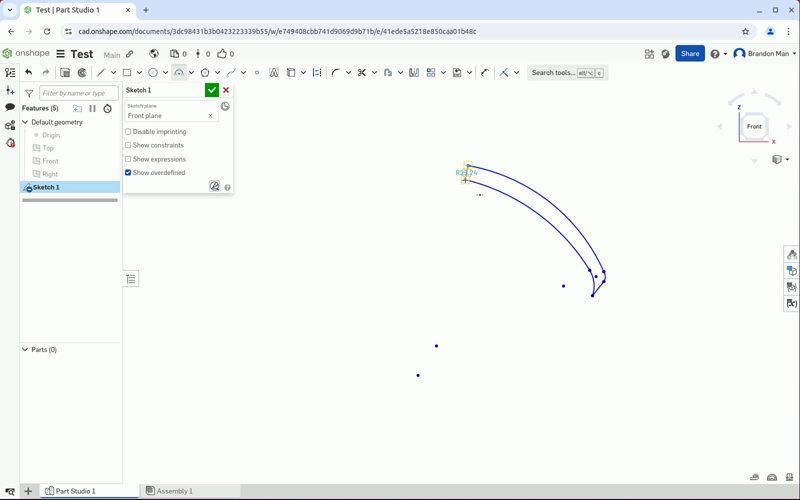
scroll(-6)
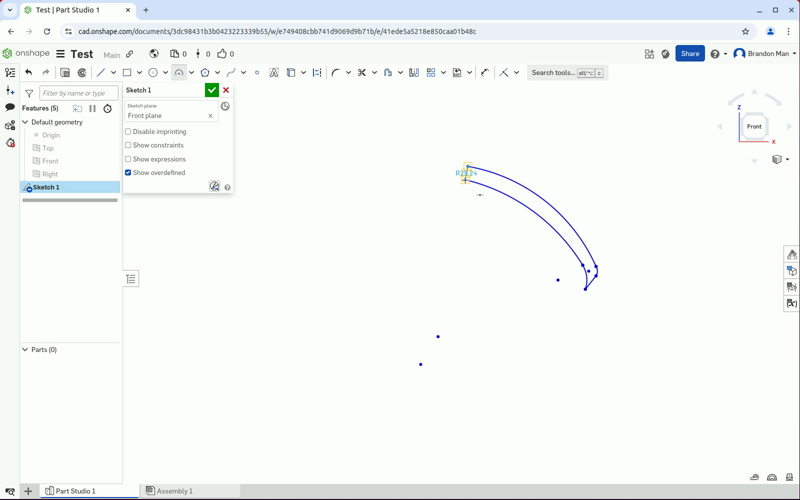
scroll(-6)
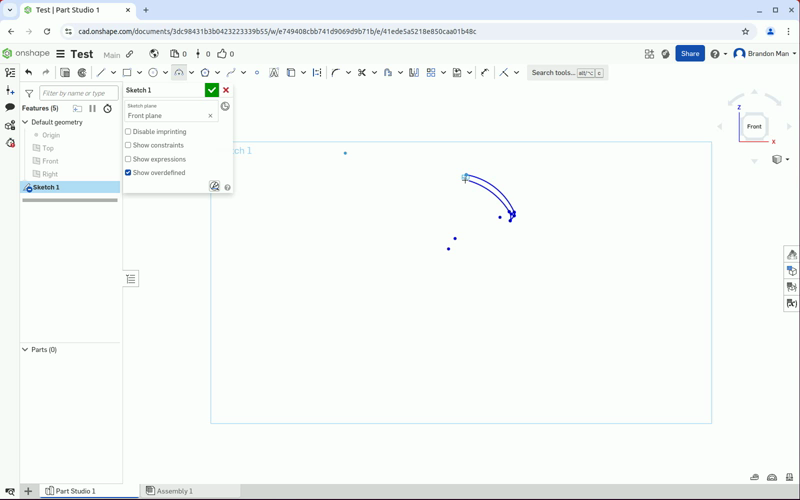
key_down(shift)
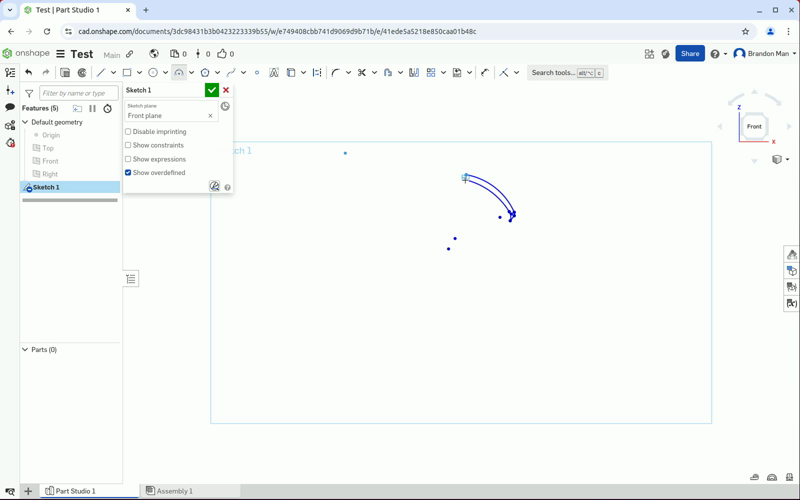
mouse_move(467, 177)
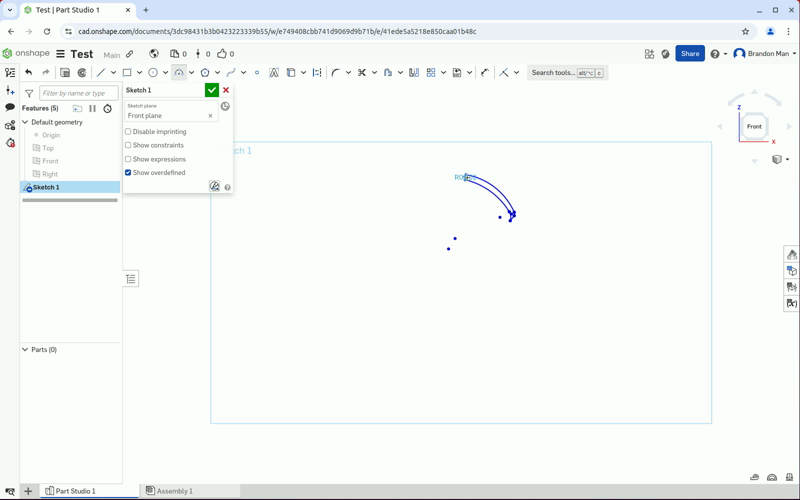
scroll(6)
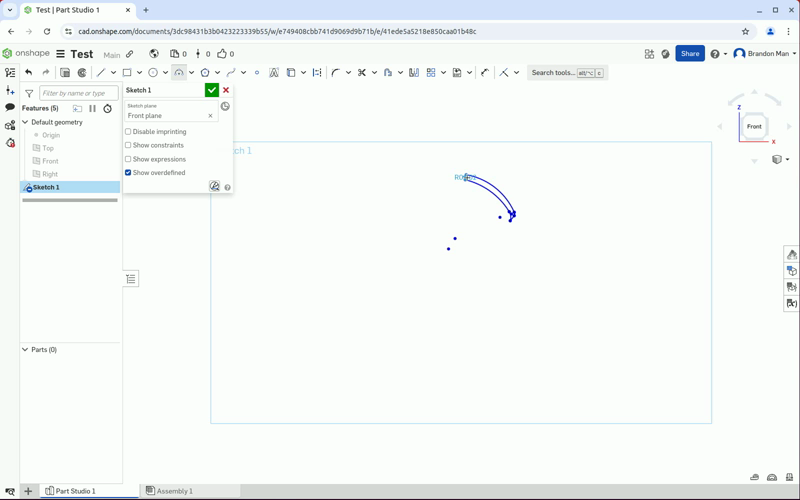
scroll(6)
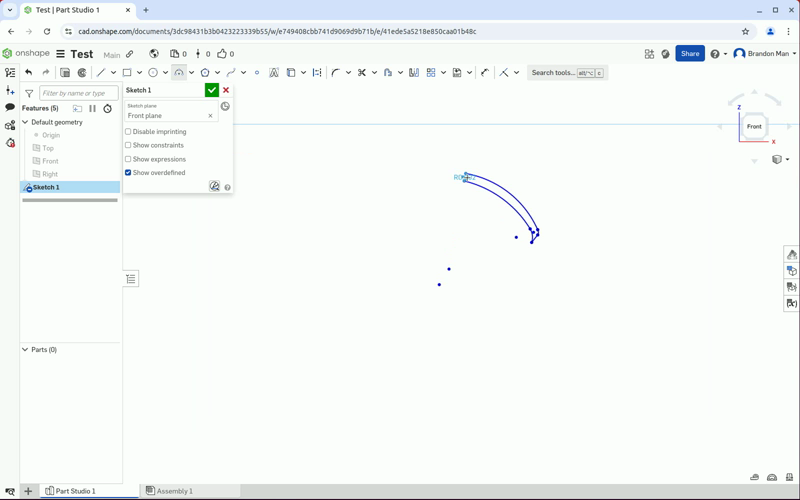
scroll(6)
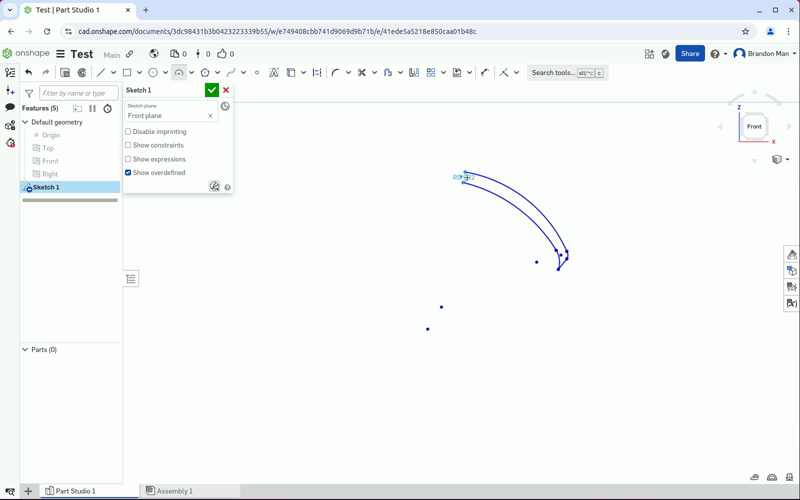
scroll(6)
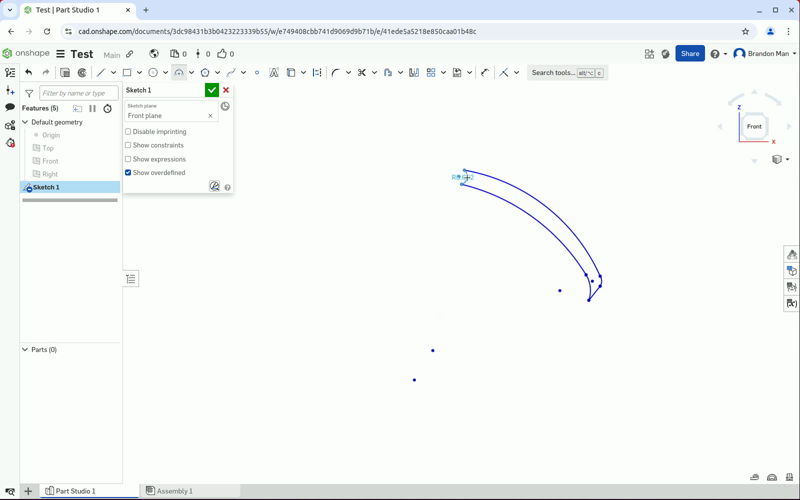
scroll(6)
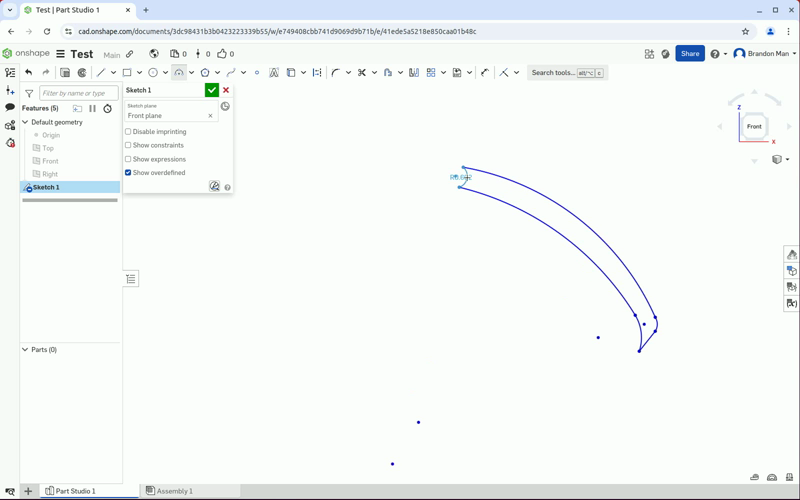
scroll(6)
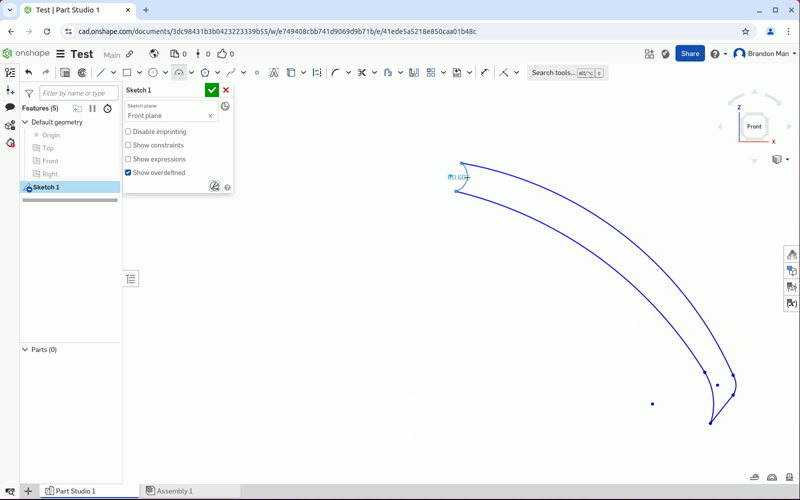
scroll(6)
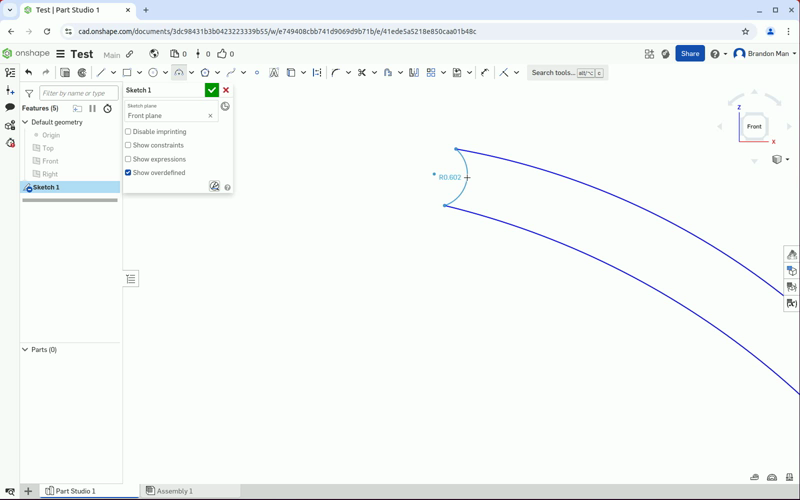
click(467, 177)
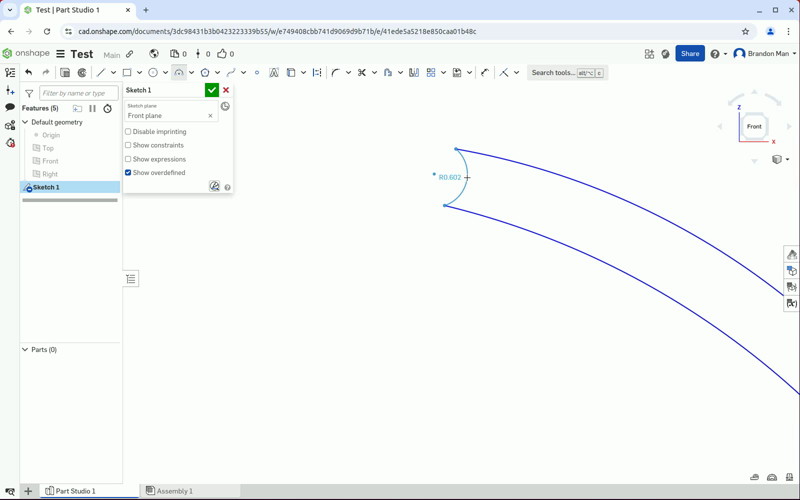
scroll(-6)
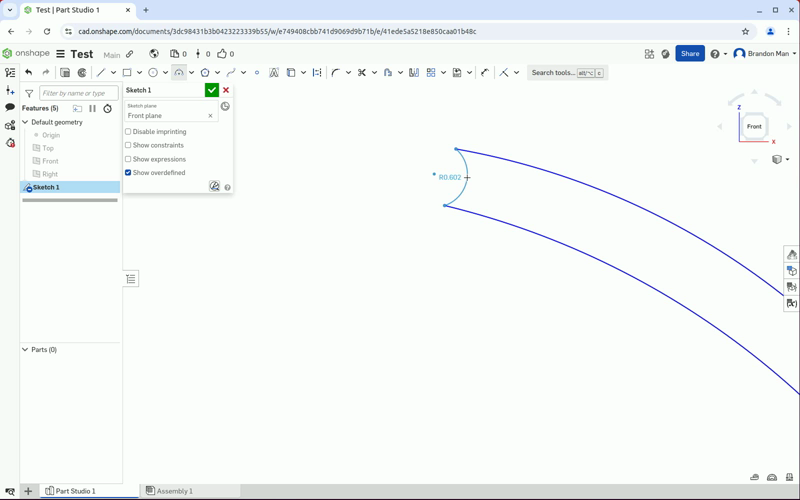
scroll(-6)
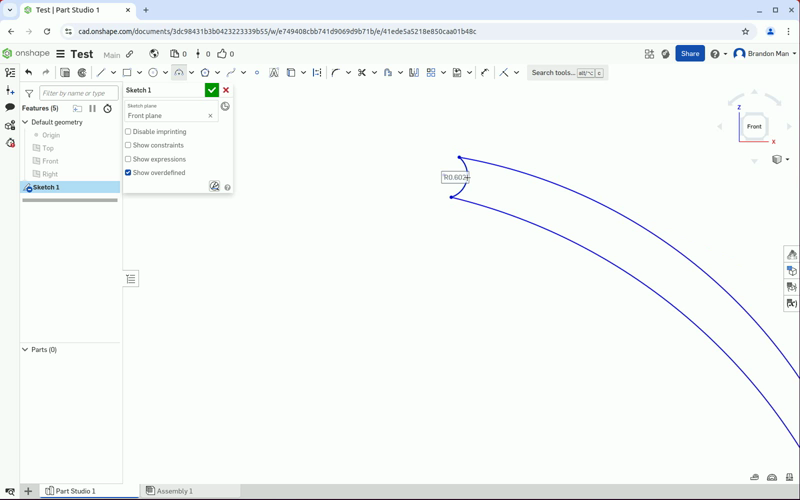
scroll(-6)
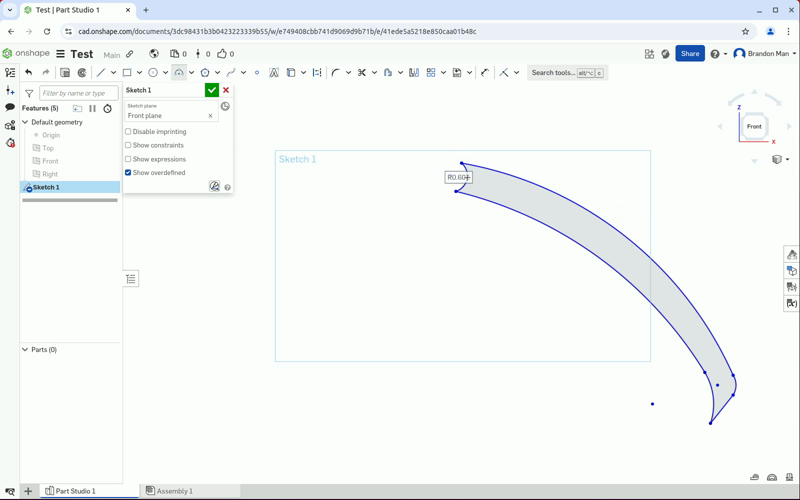
scroll(-6)
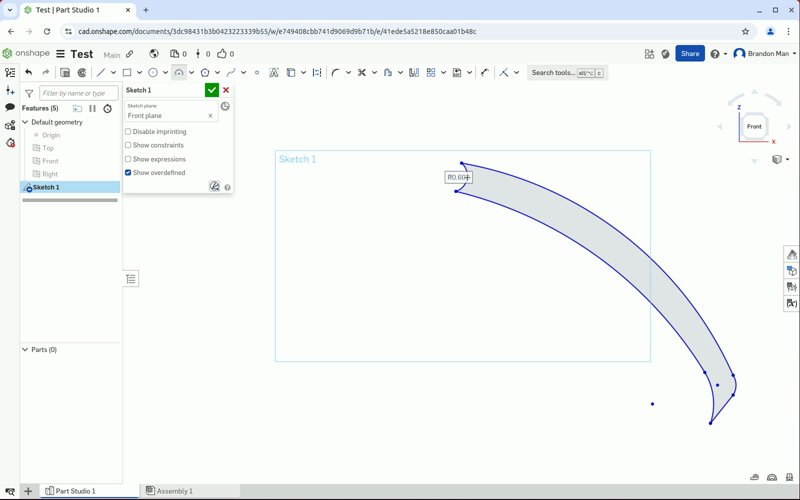
scroll(-6)
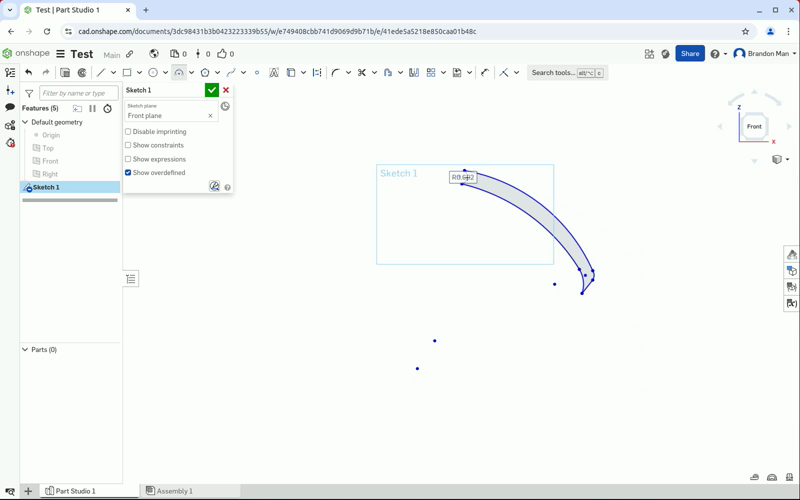
scroll(-6)
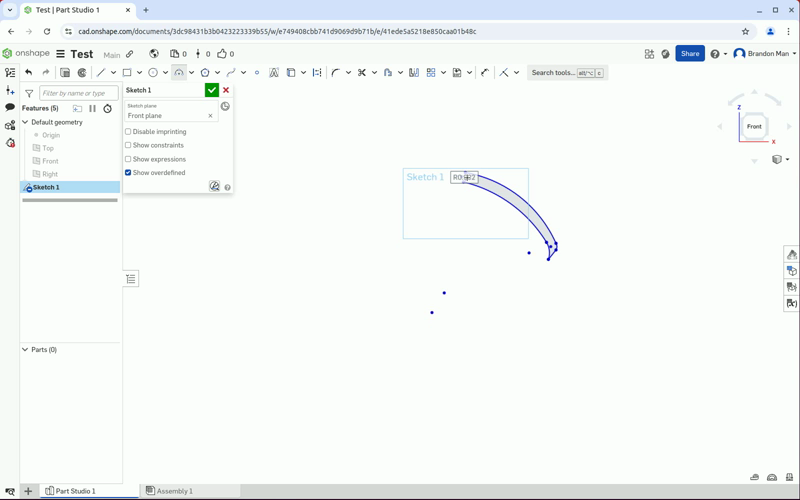
scroll(-6)
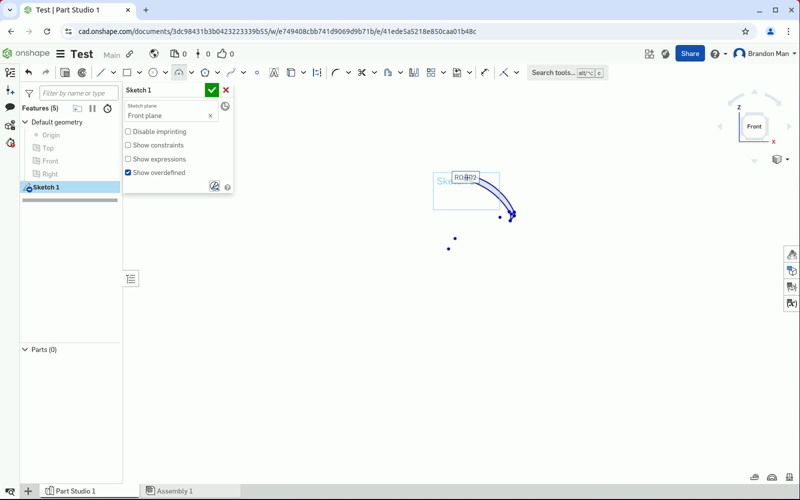
key_up(shift)
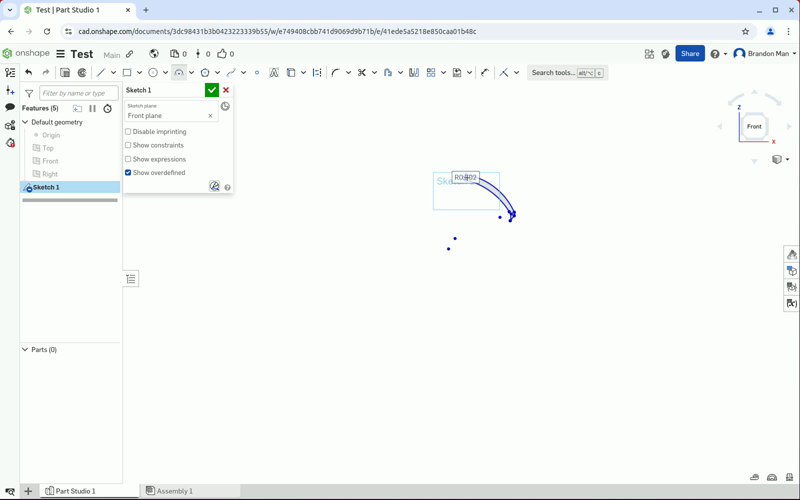
key(esc)
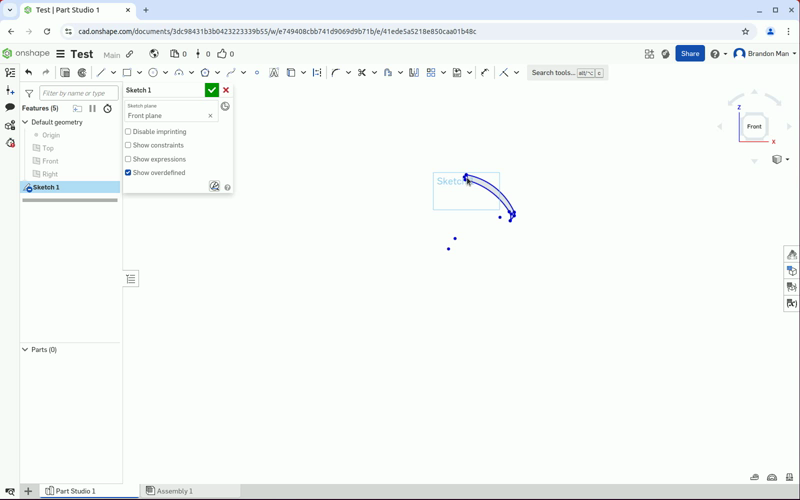
mouse_move(469, 182)
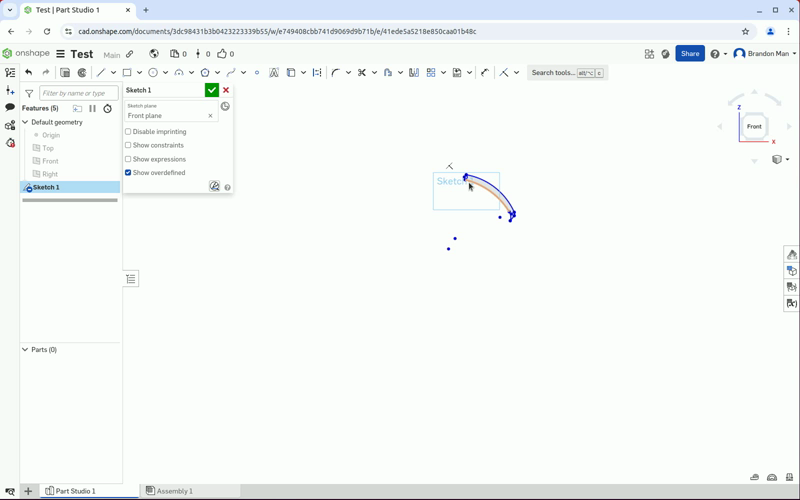
scroll(6)
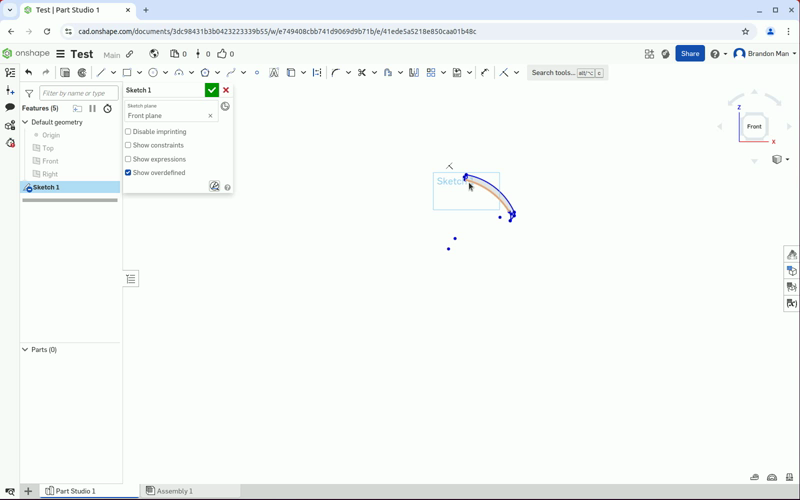
scroll(6)
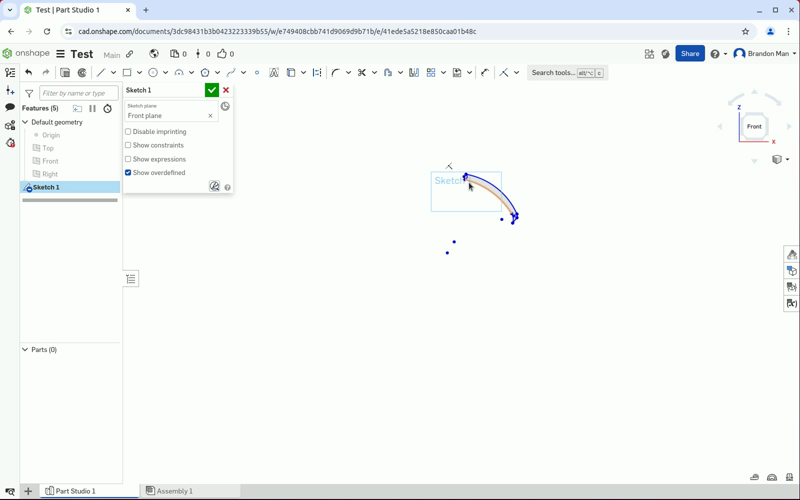
scroll(6)
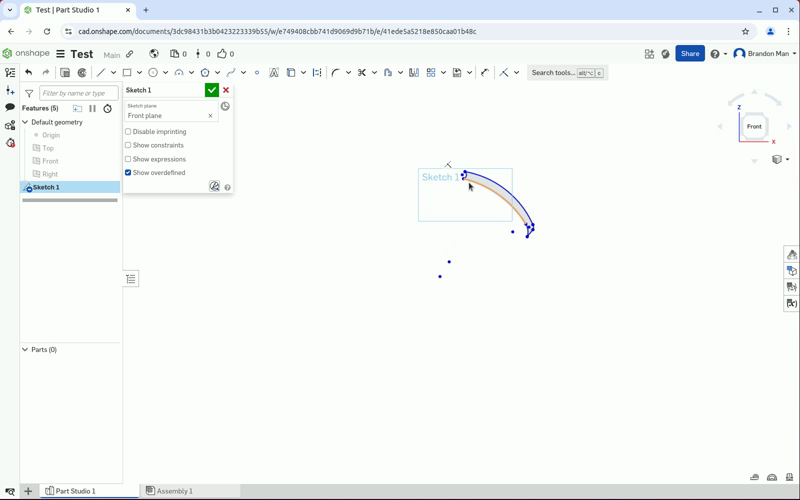
scroll(6)
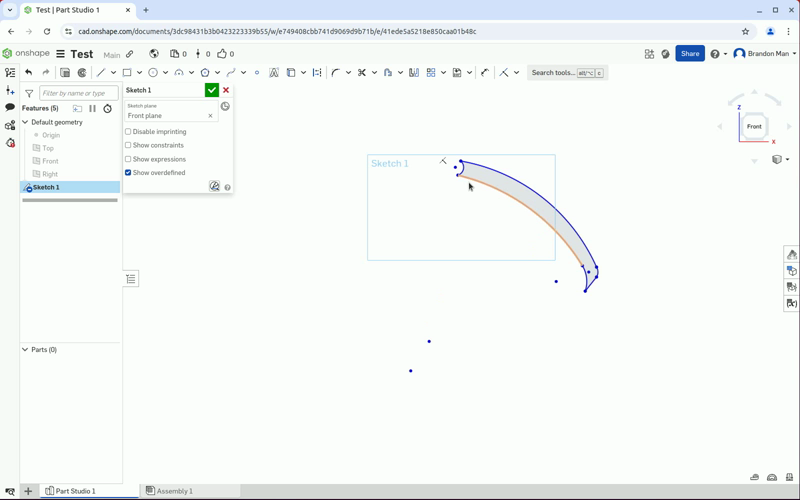
scroll(6)
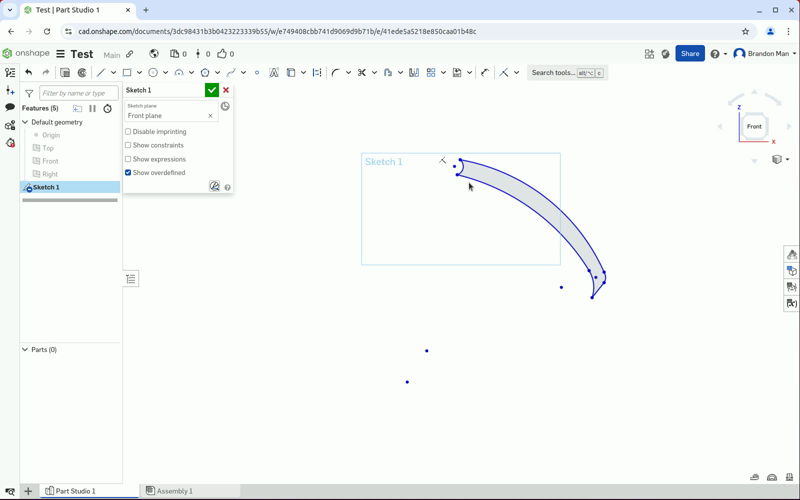
scroll(6)
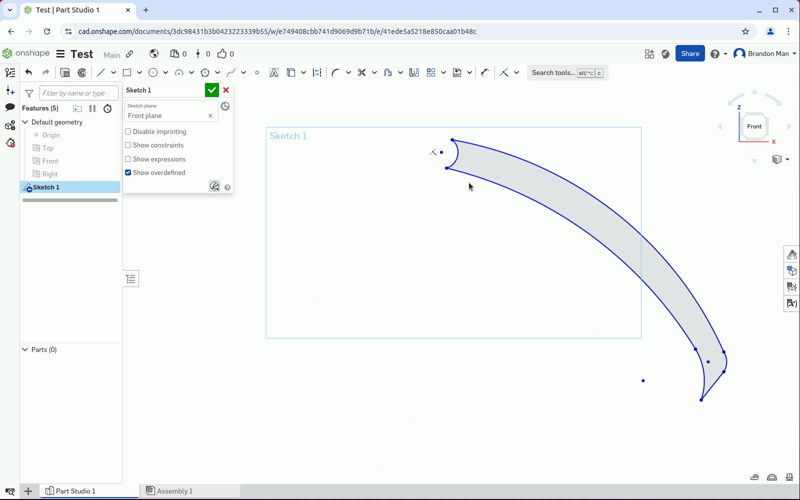
scroll(6)
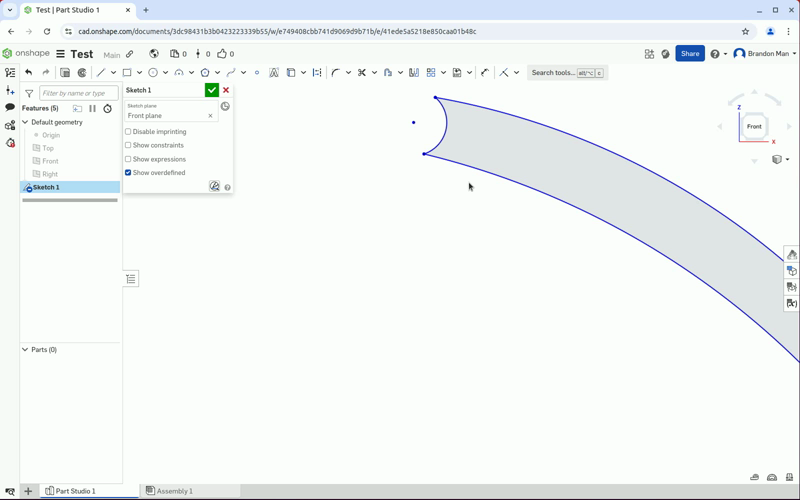
click(469, 182)
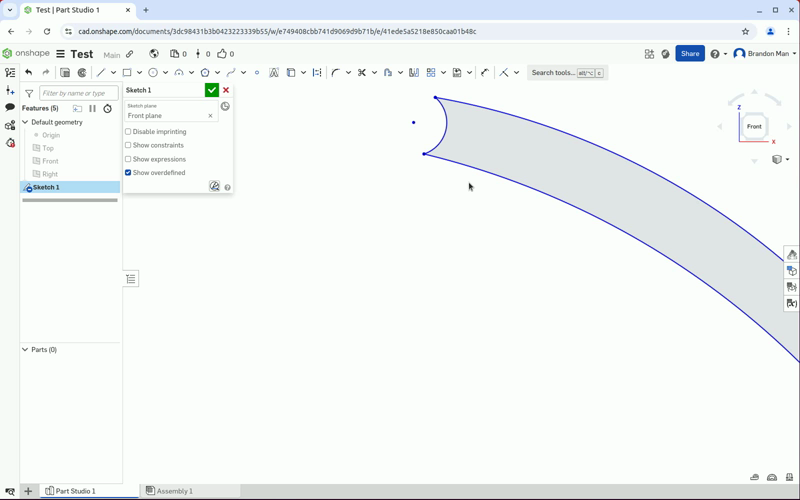
scroll(-6)
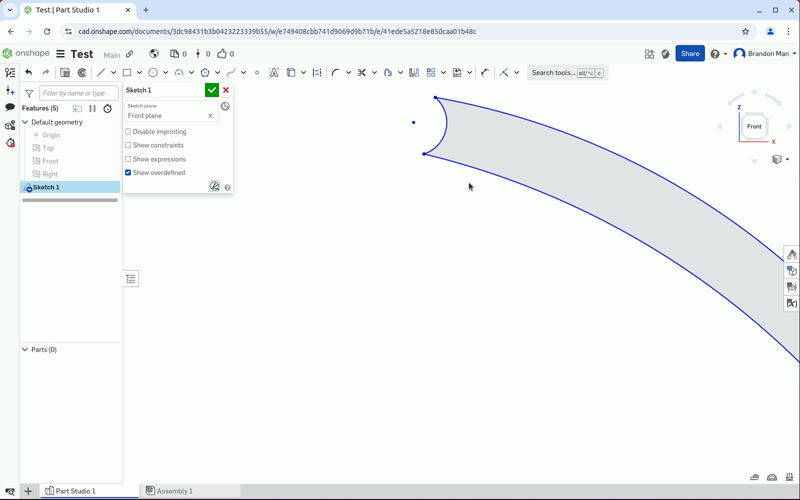
scroll(-6)
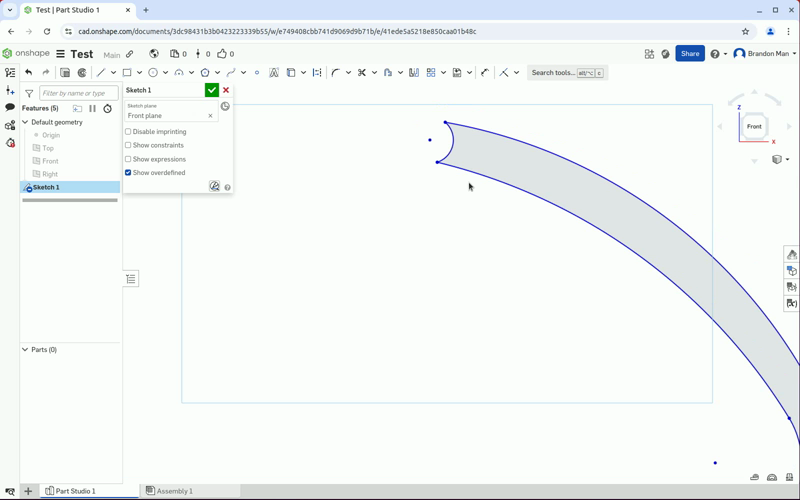
scroll(-6)
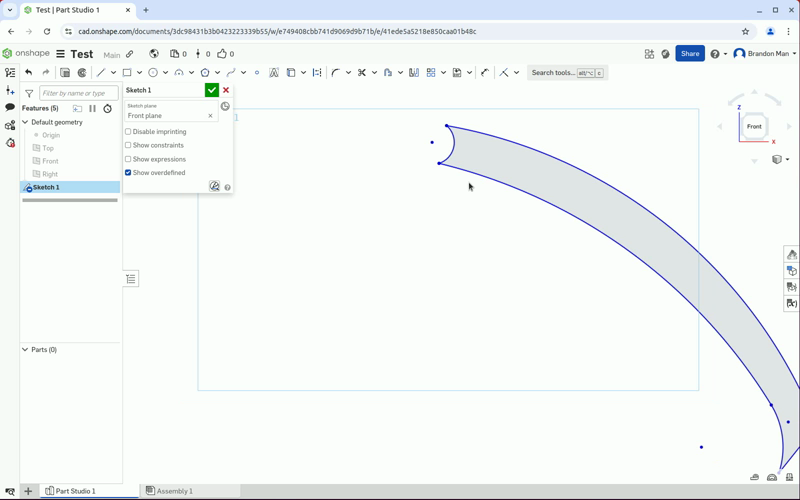
scroll(-6)
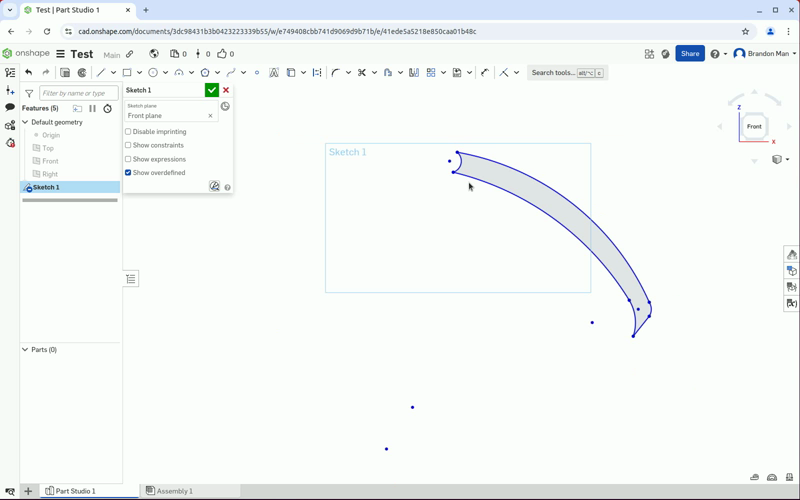
scroll(-6)
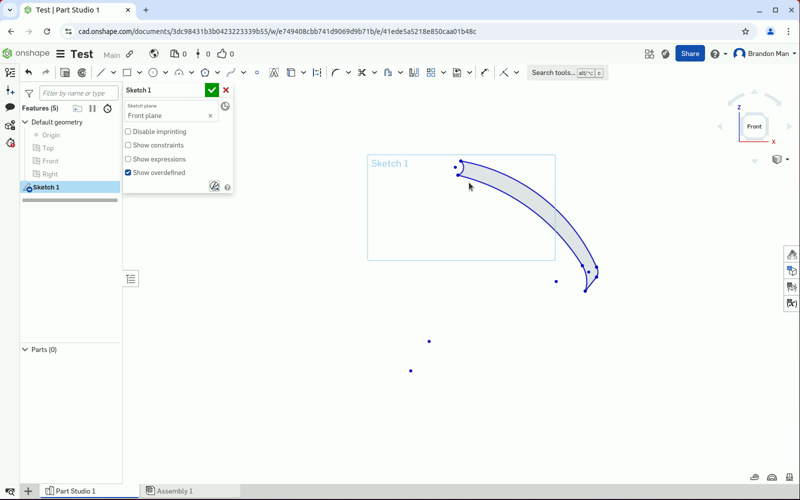
scroll(-6)
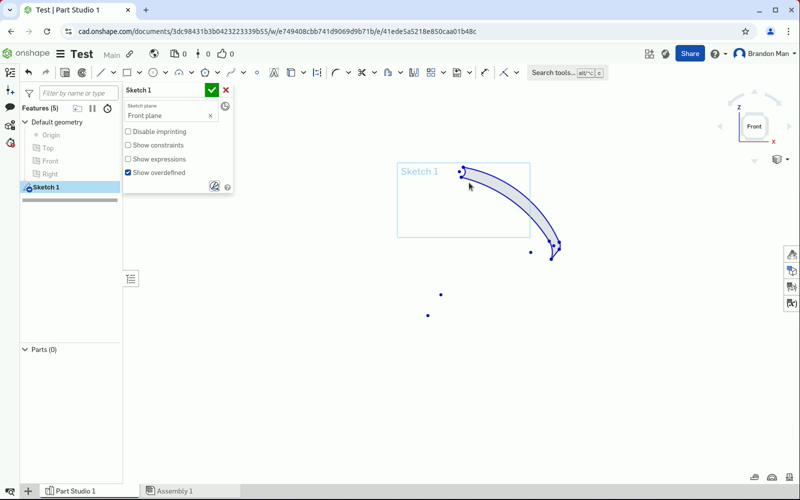
scroll(-6)
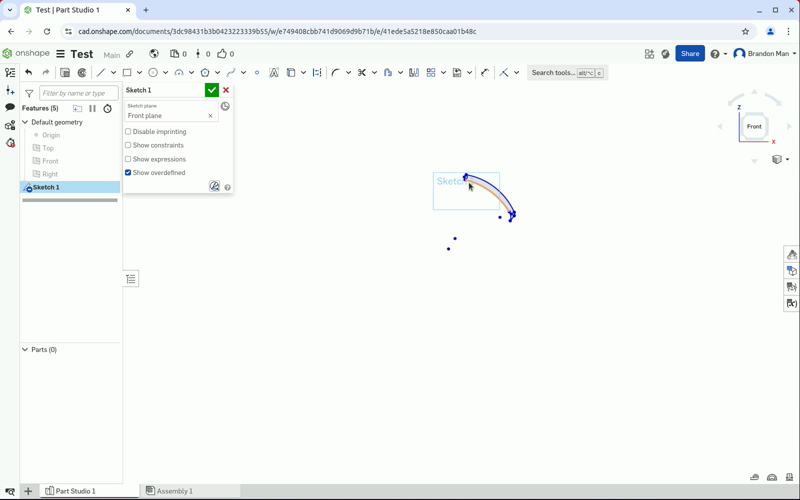
mouse_move(73, 352)
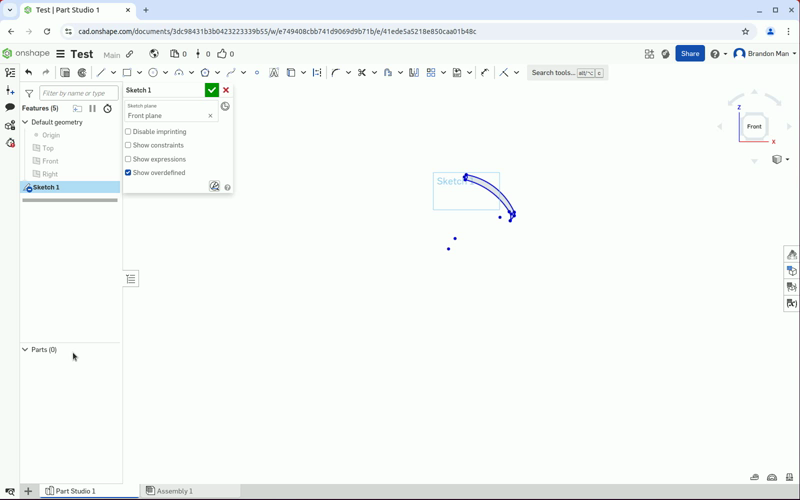
key(shift+y)
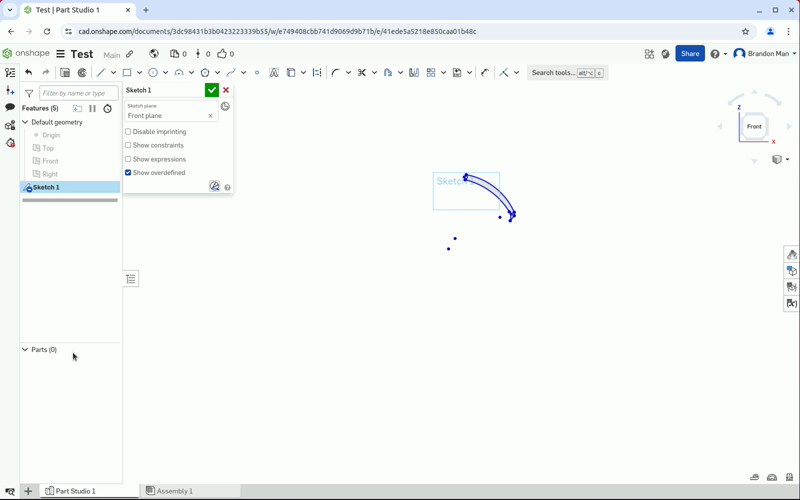
key(shift+e)
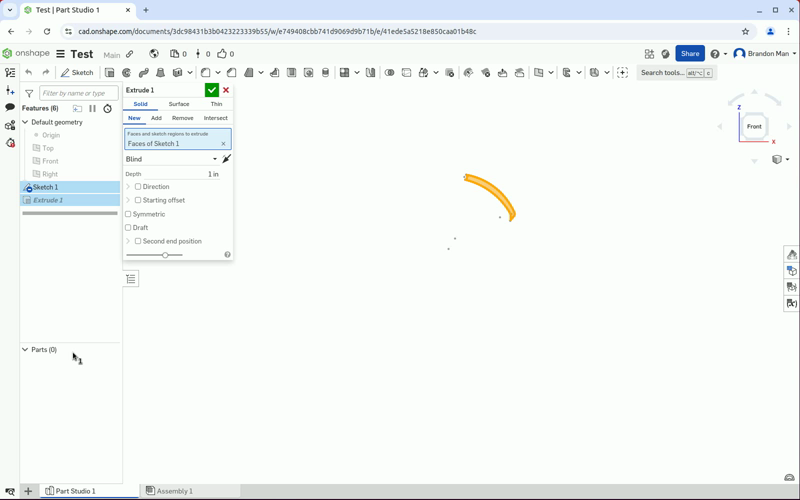
mouse_move(143, 106)
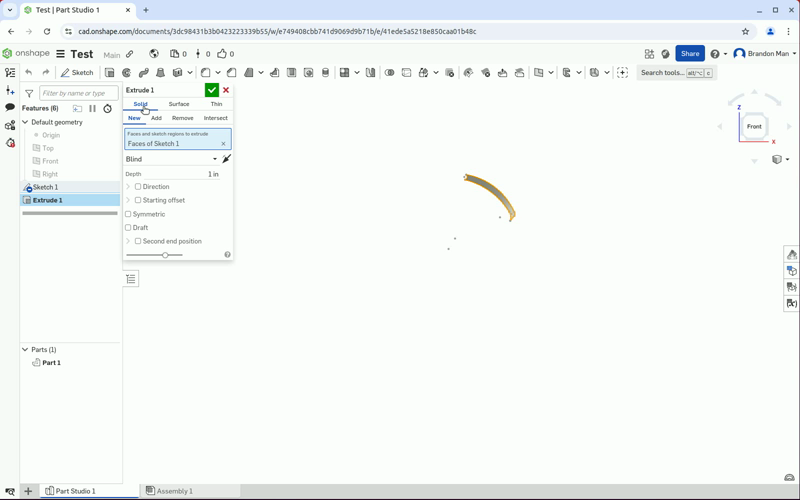
click(143, 106)
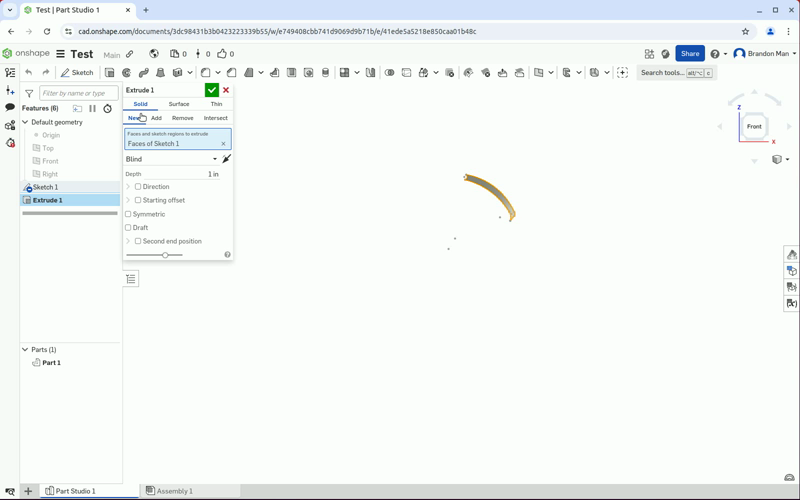
mouse_move(137, 120)
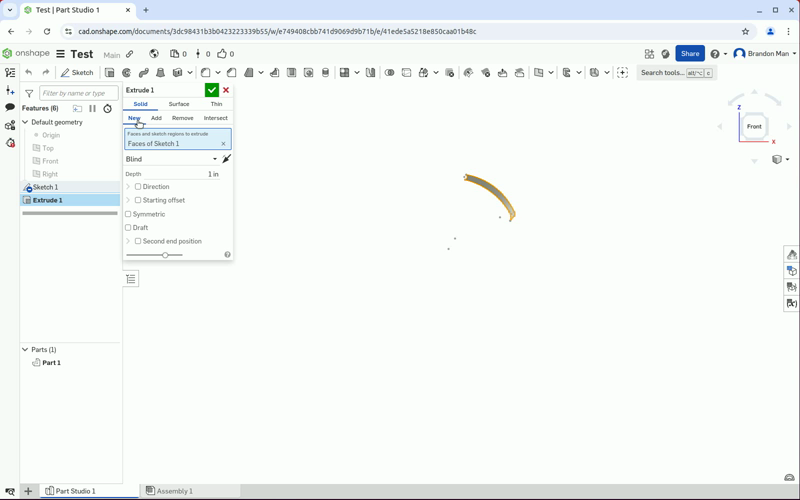
click(137, 120)
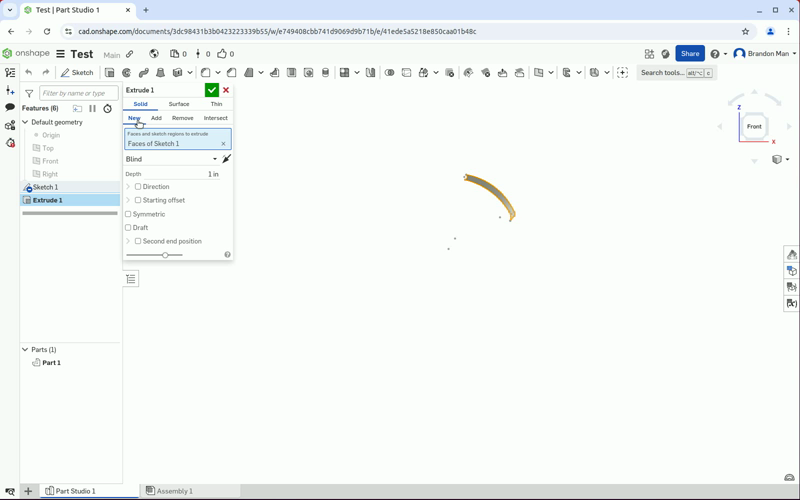
key(tab, 4)
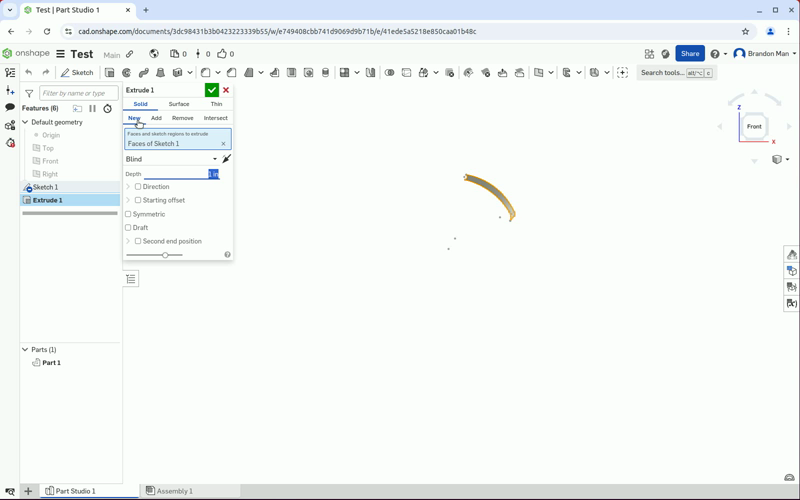
text(1.926)
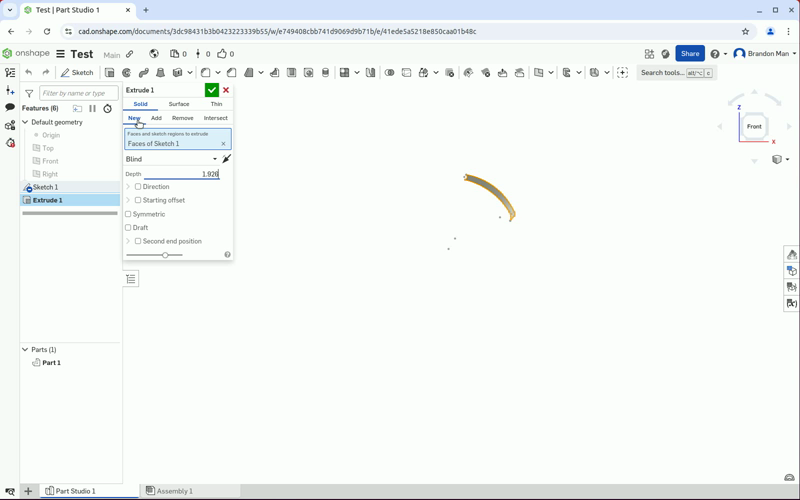
key(tab, 3)
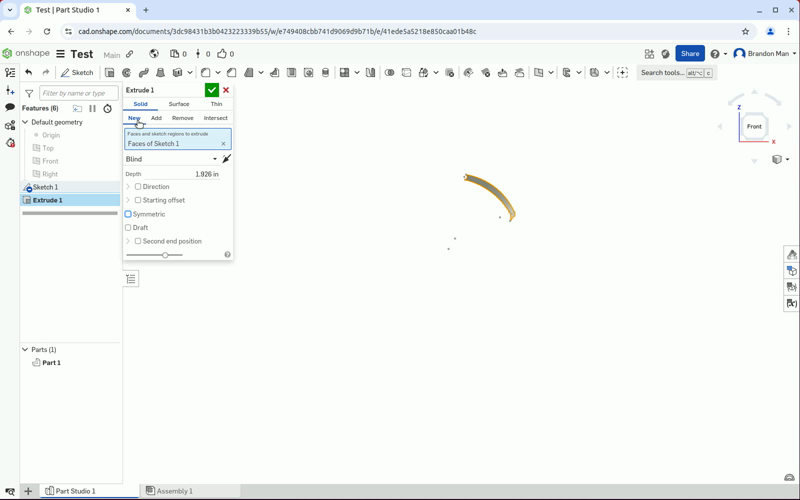
key(space)
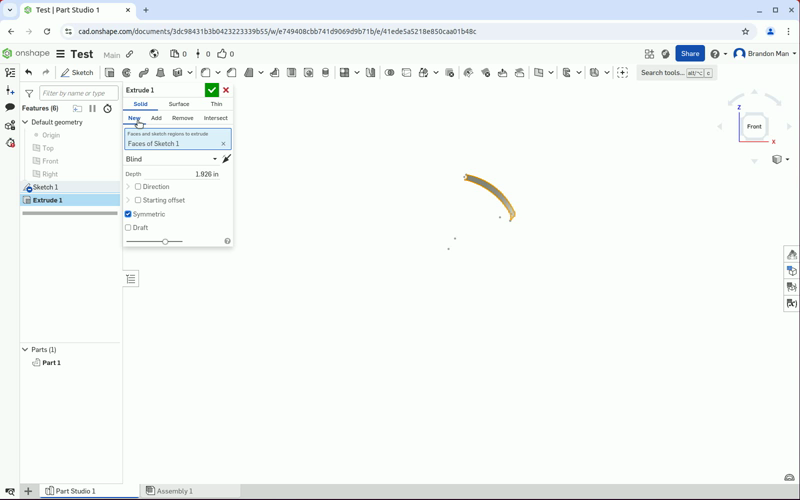
key(enter)
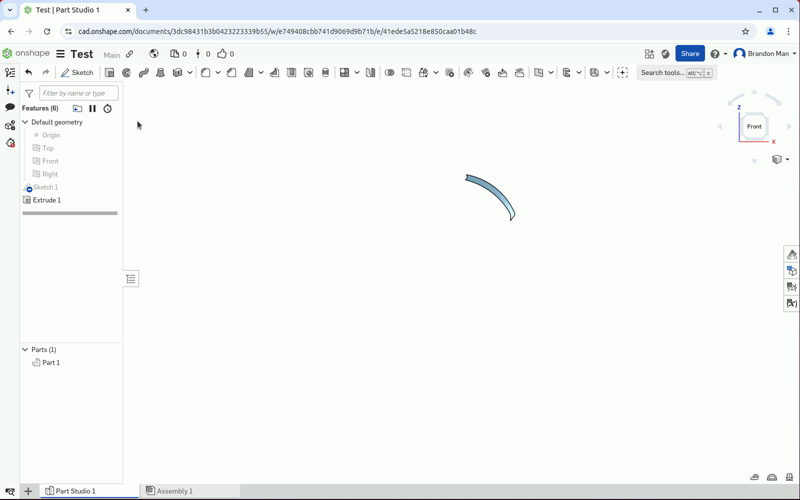
key(shift+h)
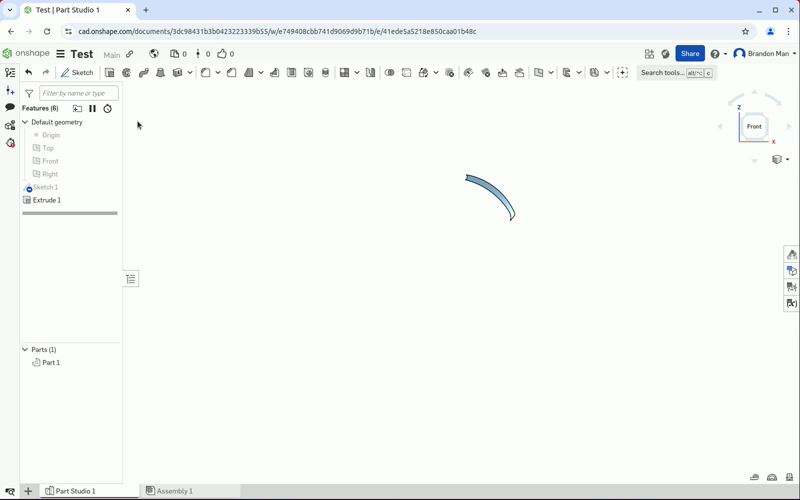
key(shift+h)
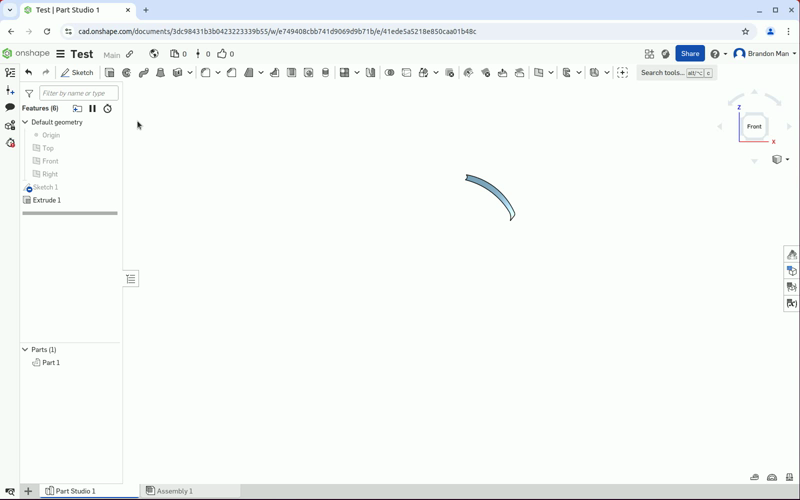
mouse_move(73, 189)
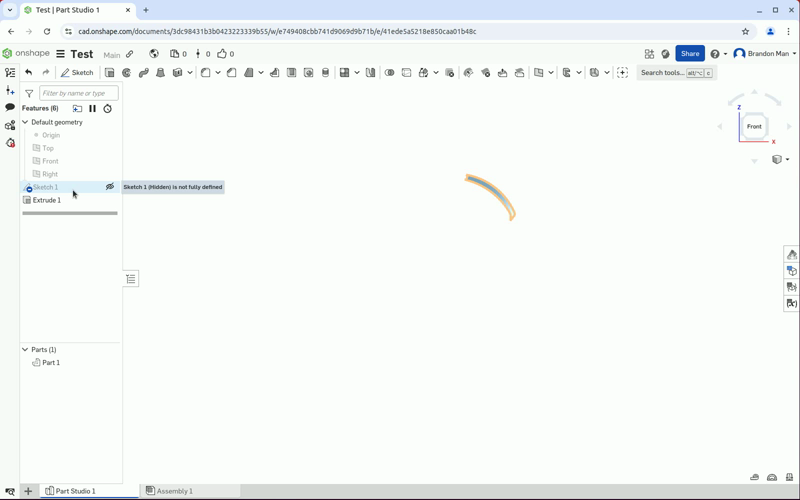
click(73, 189)
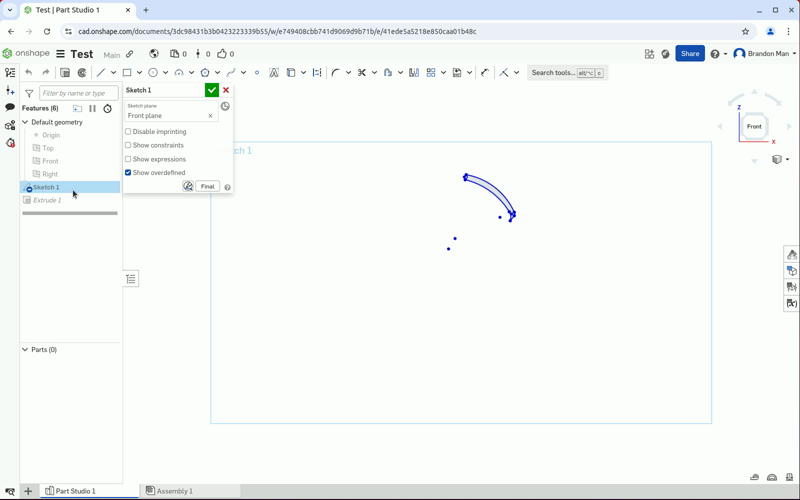
mouse_move(229, 92)
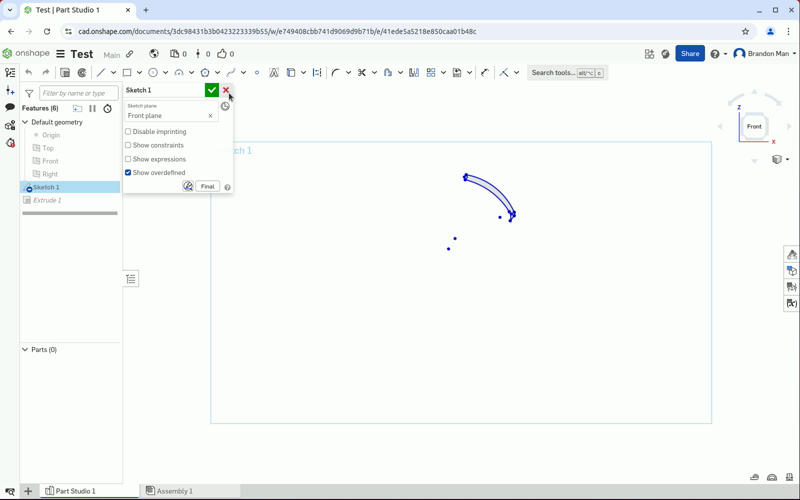
click(229, 92)
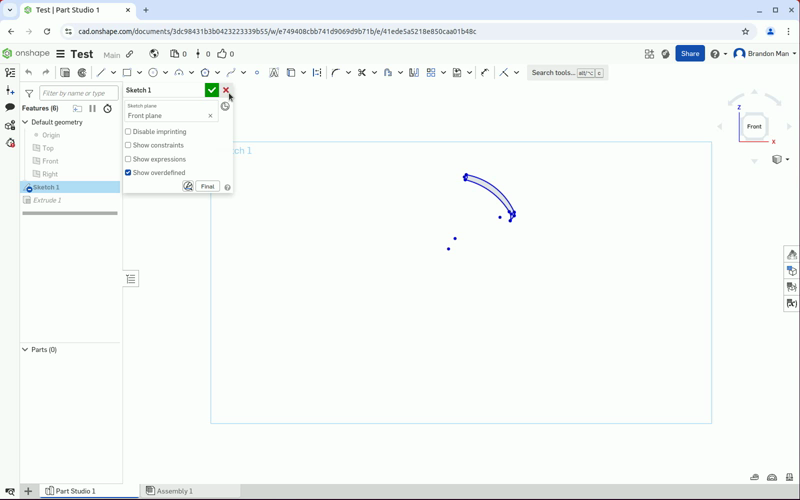
key(shift+s)
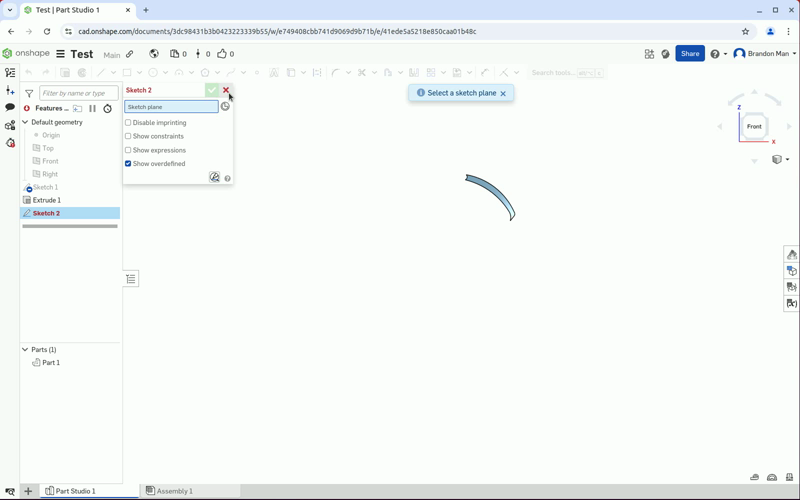
mouse_move(73, 163)
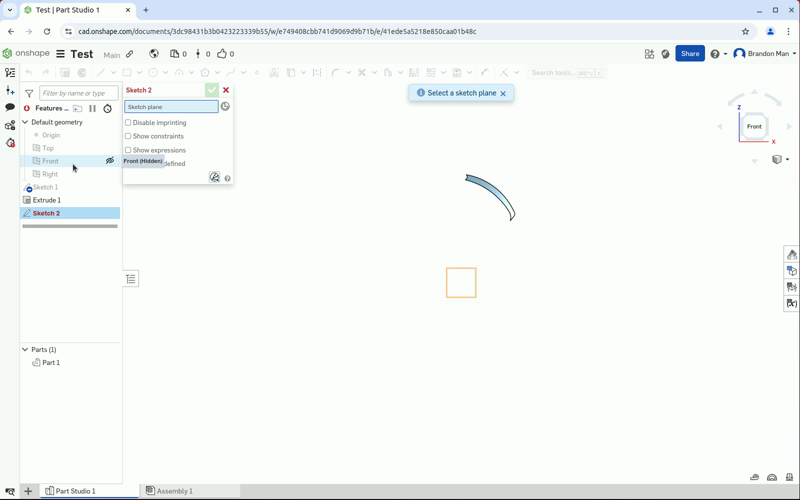
click(73, 163)
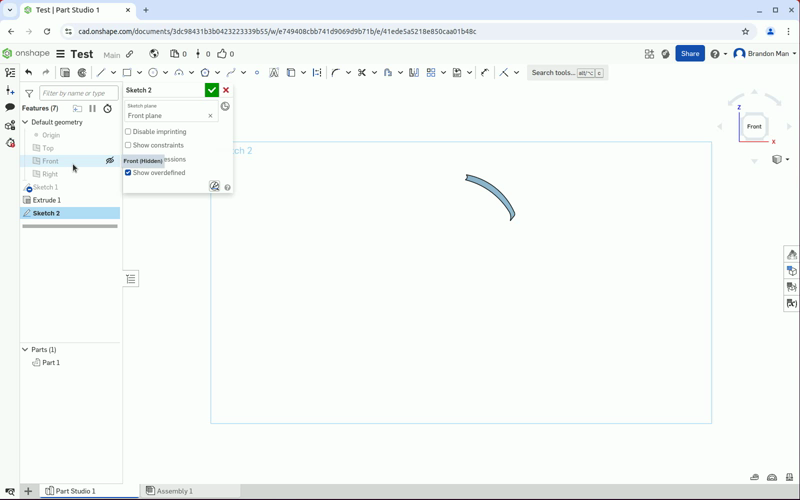
mouse_move(73, 352)
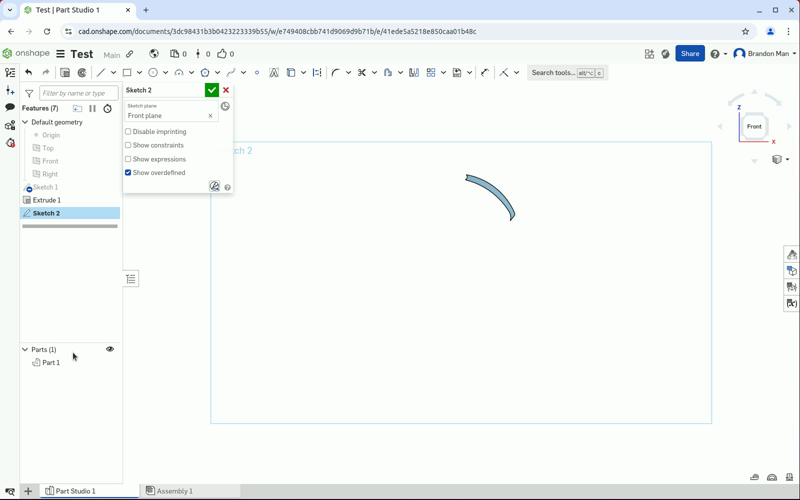
key(y)
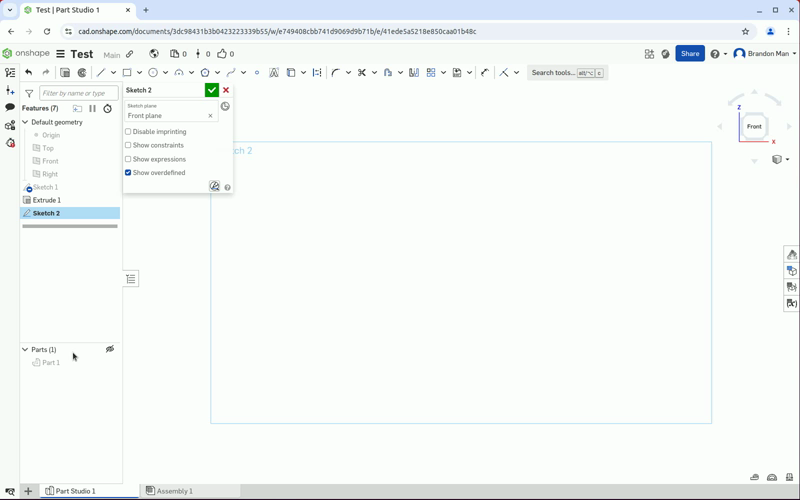
key(c)
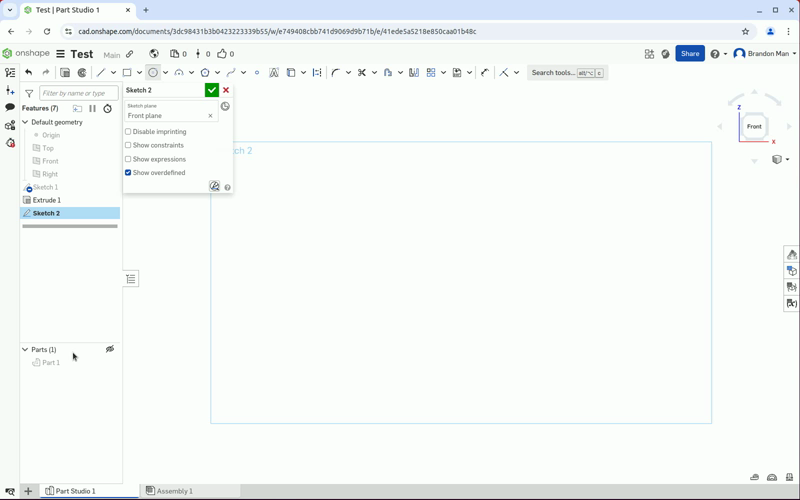
key_down(shift)
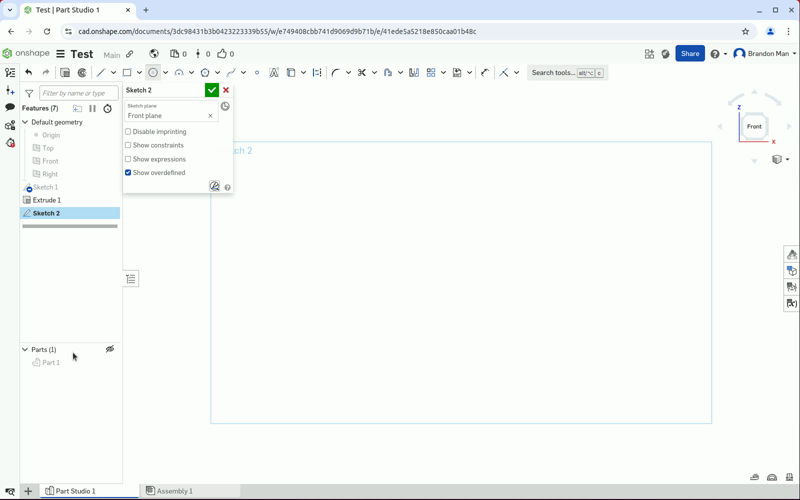
mouse_move(461, 176)
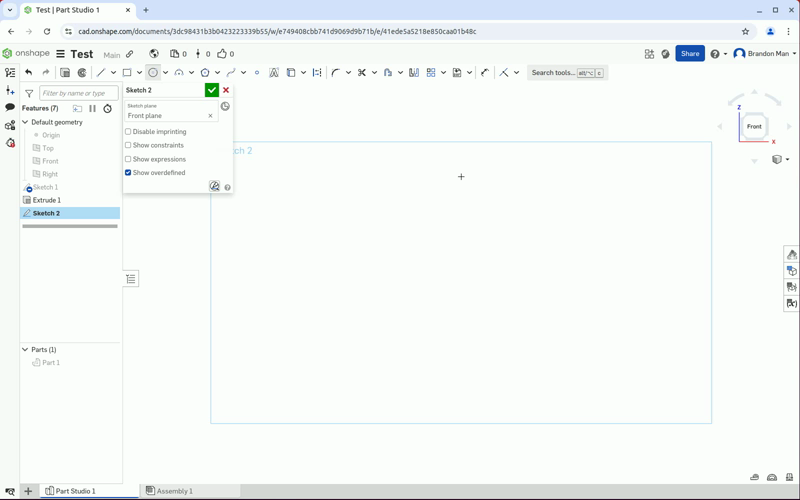
click(461, 176)
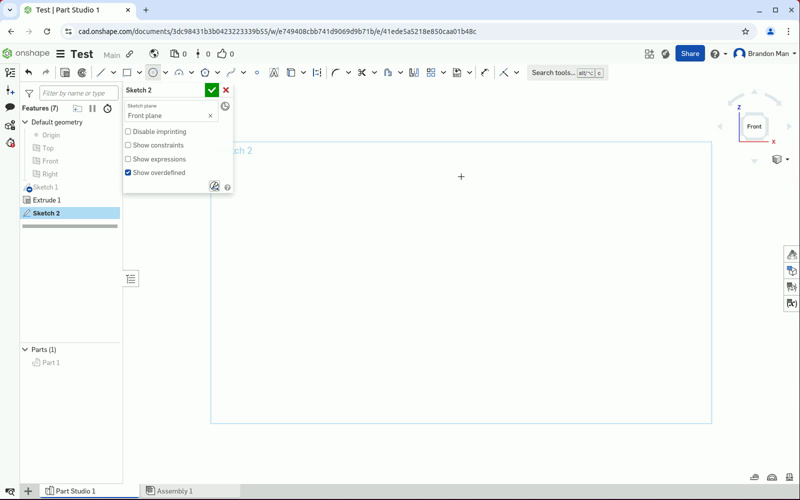
key_up(shift)
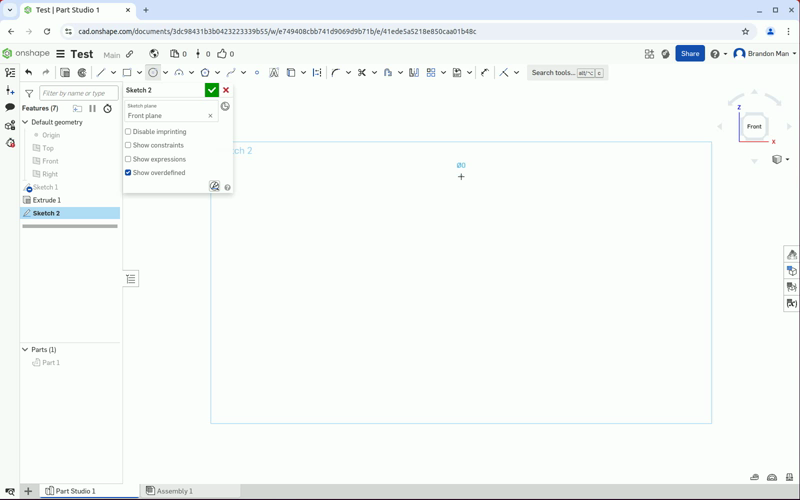
mouse_move(467, 176)
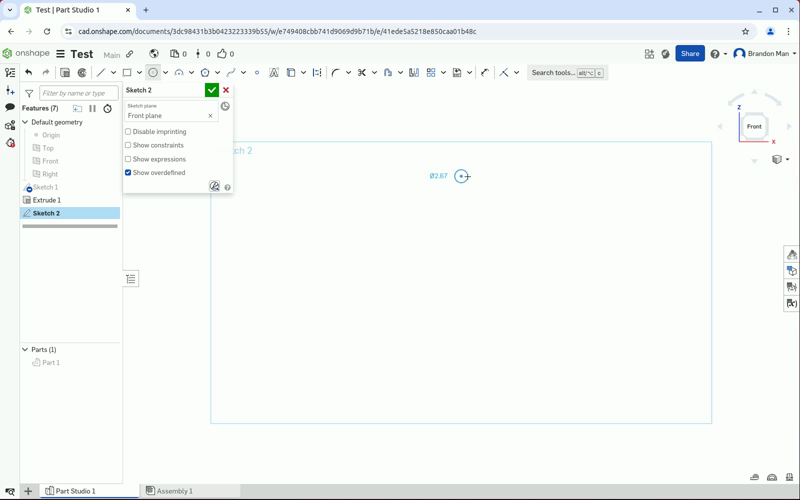
click(467, 176)
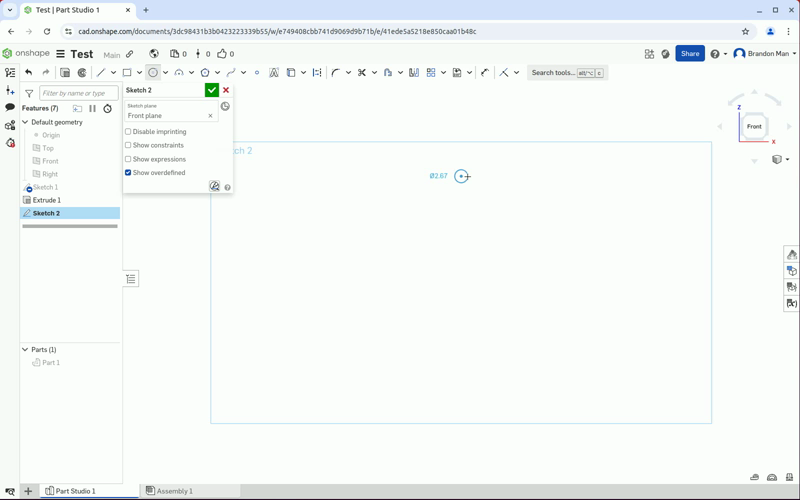
key(esc)
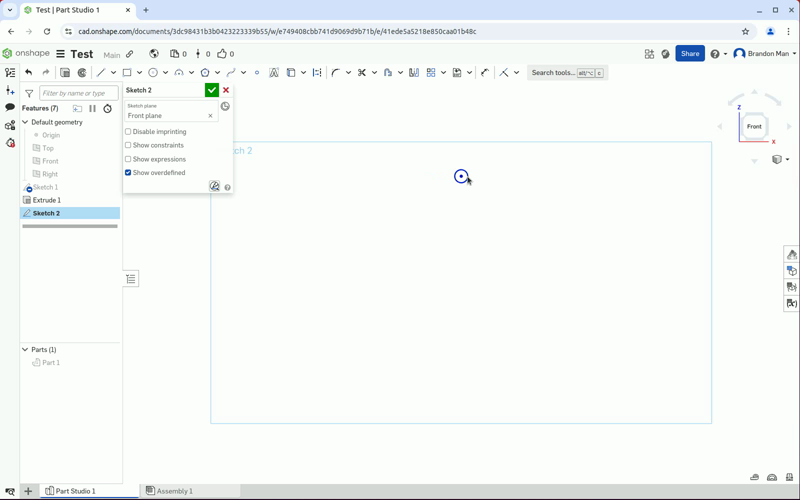
key(c)
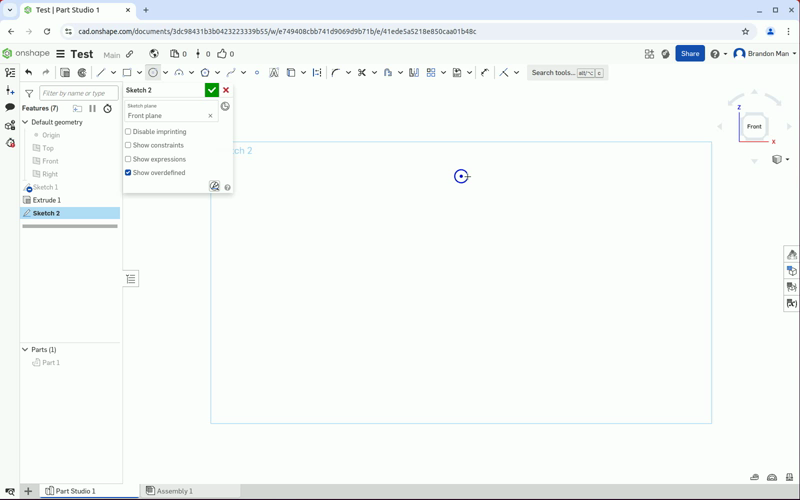
key_down(shift)
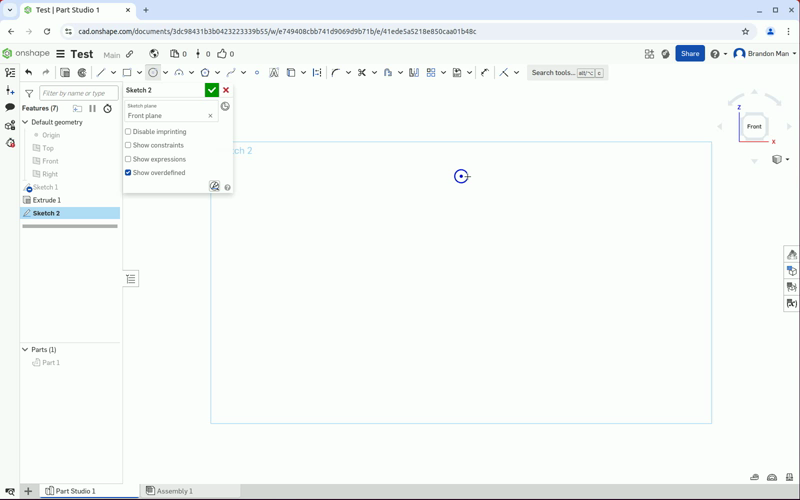
mouse_move(461, 176)
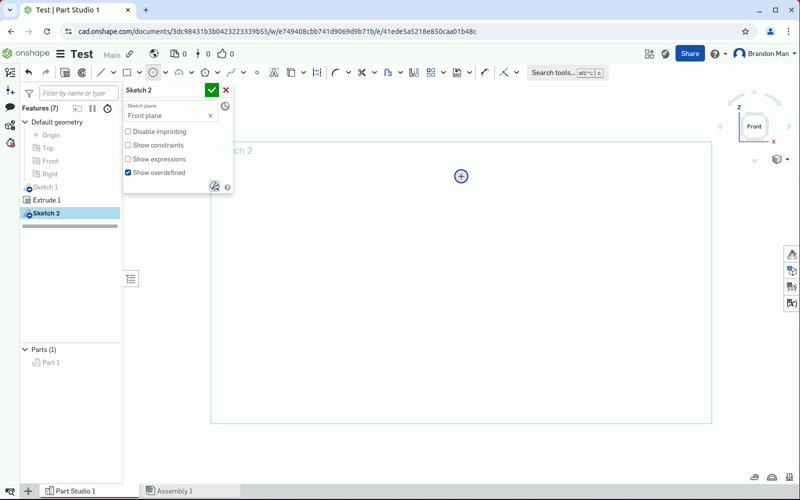
click(461, 176)
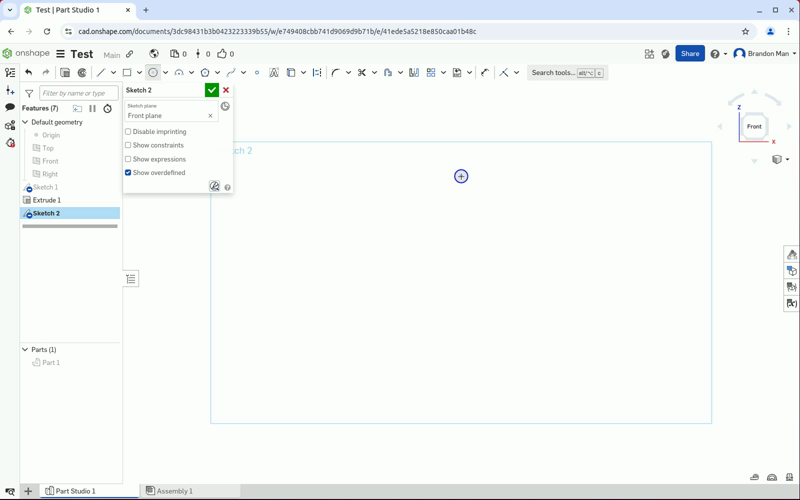
key_up(shift)
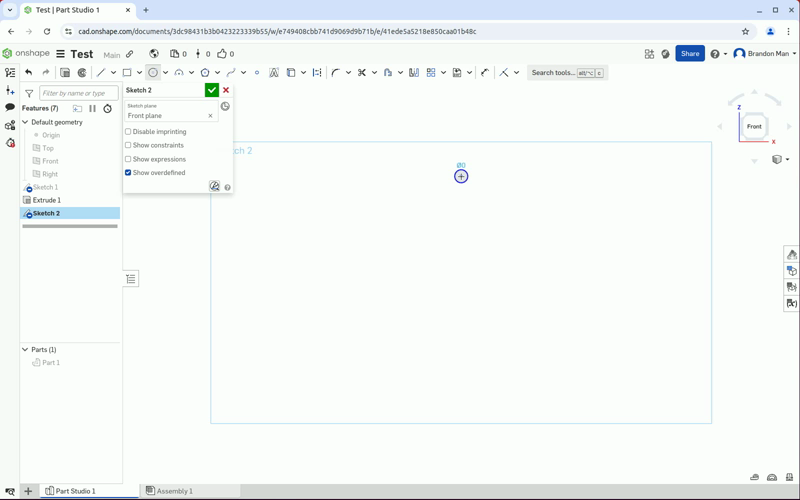
mouse_move(463, 176)
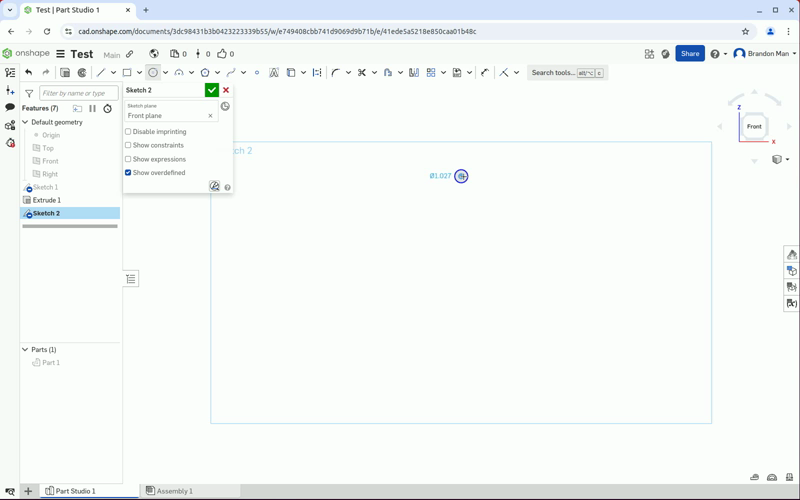
scroll(6)
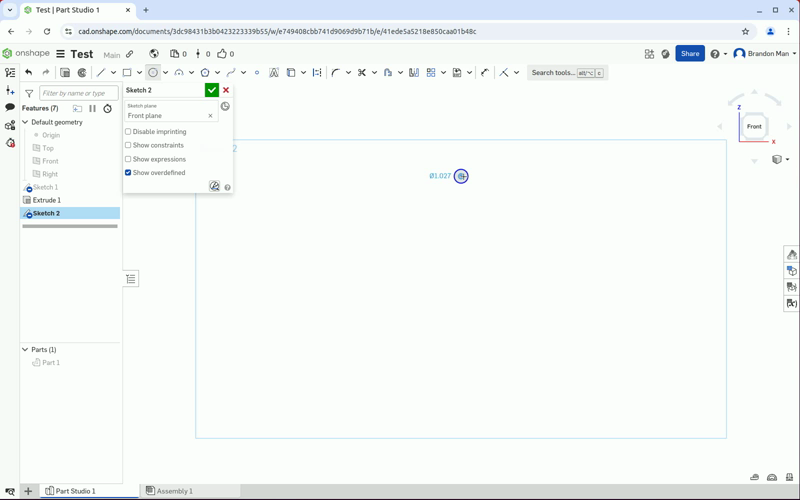
scroll(6)
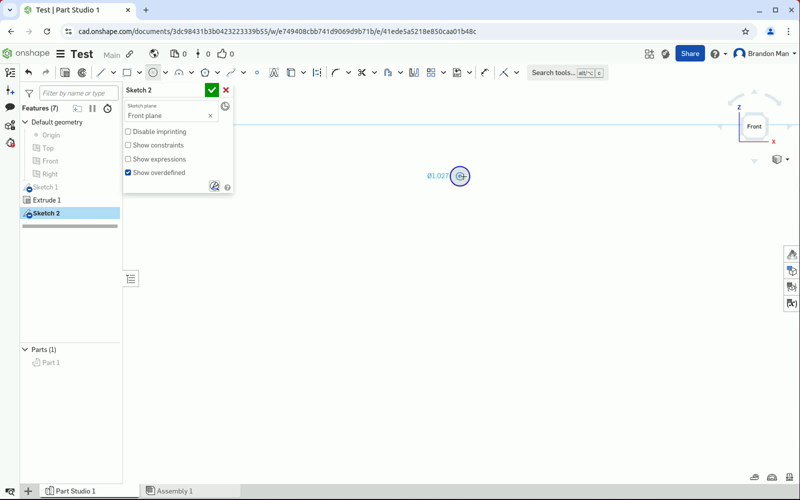
scroll(6)
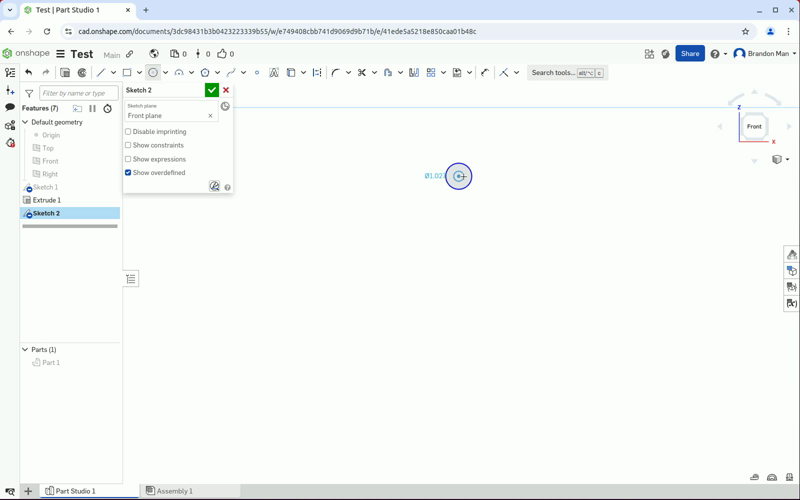
scroll(6)
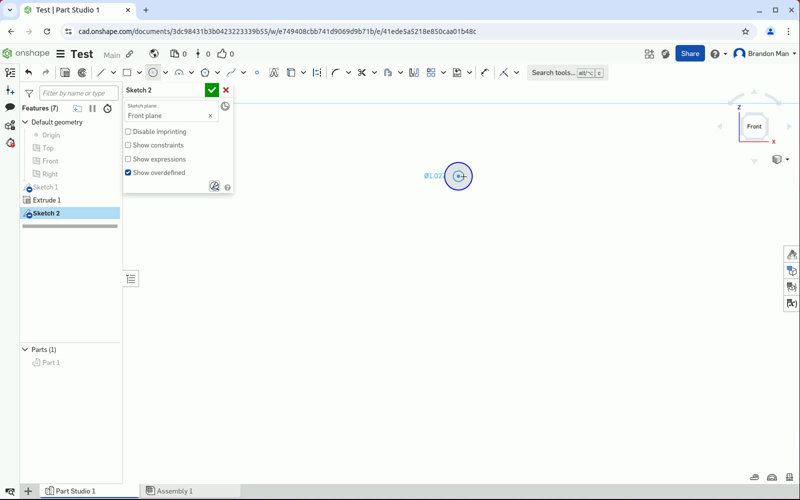
scroll(6)
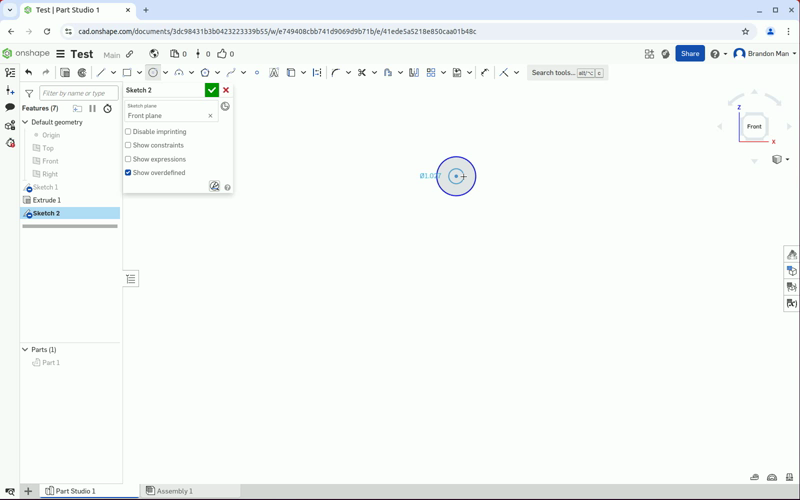
scroll(6)
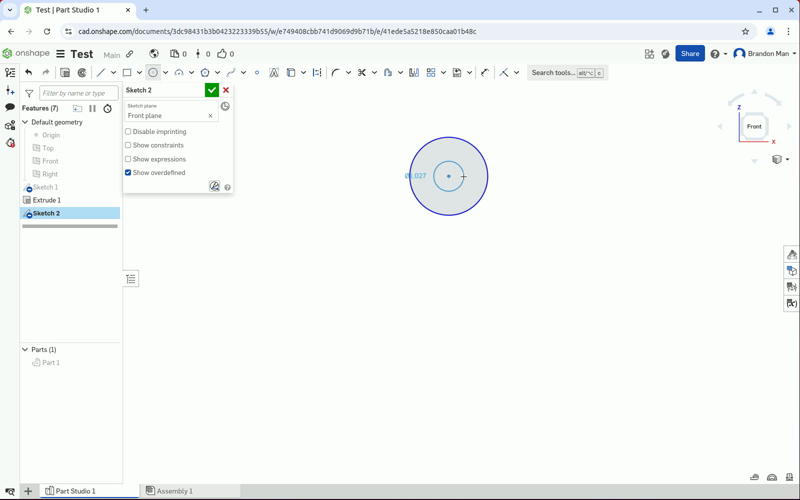
scroll(6)
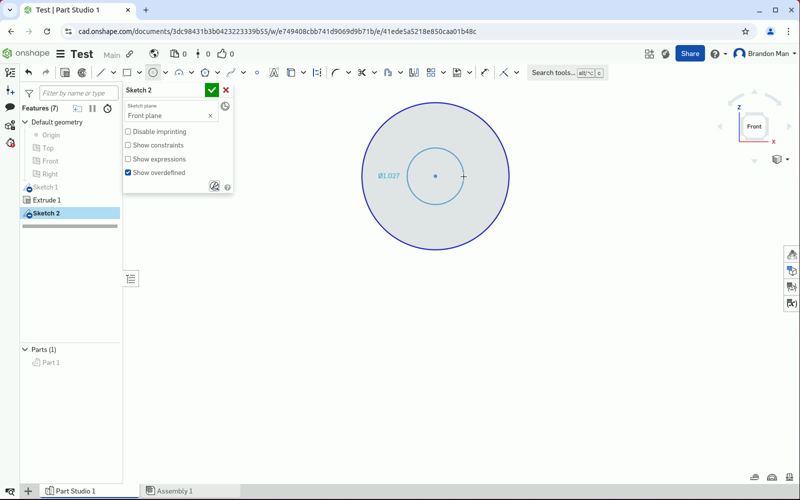
click(463, 176)
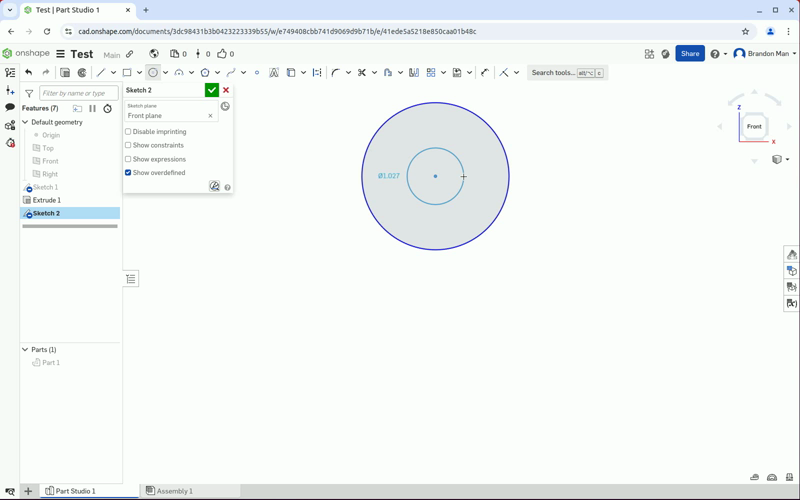
scroll(-6)
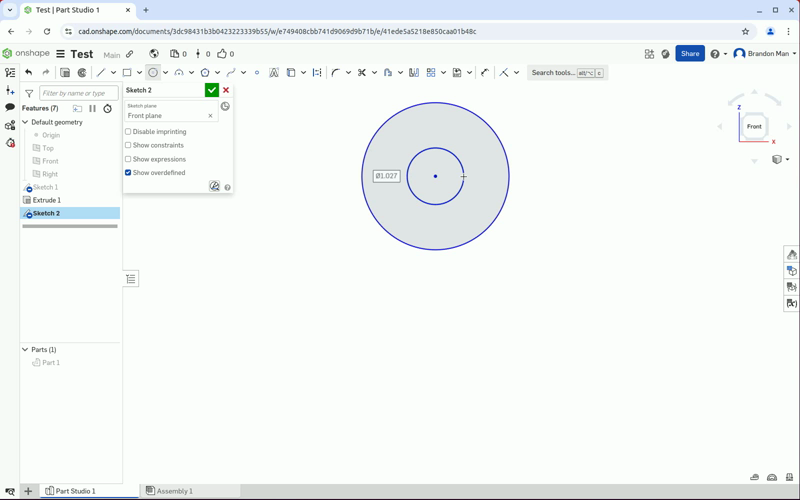
scroll(-6)
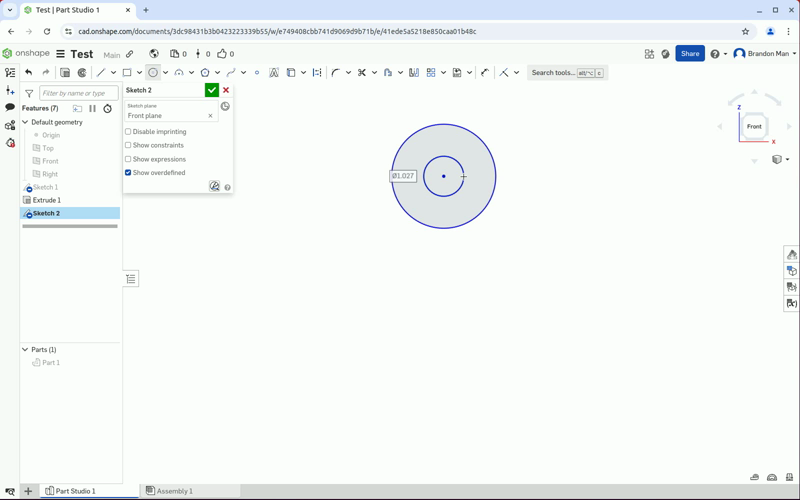
scroll(-6)
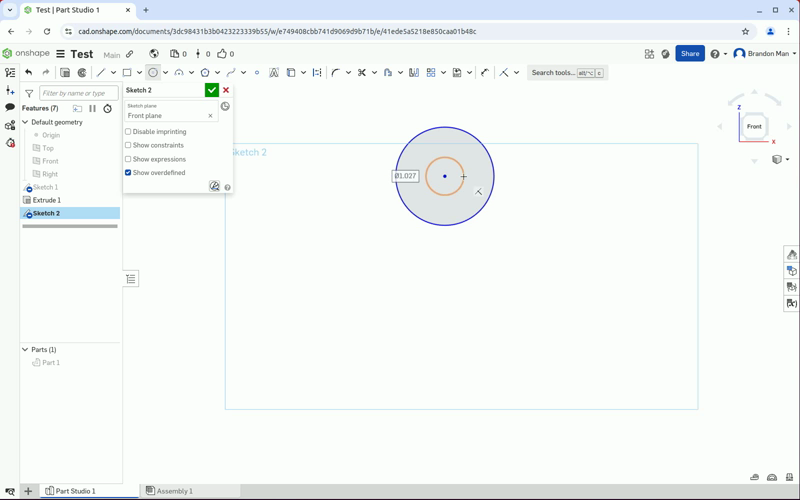
scroll(-6)
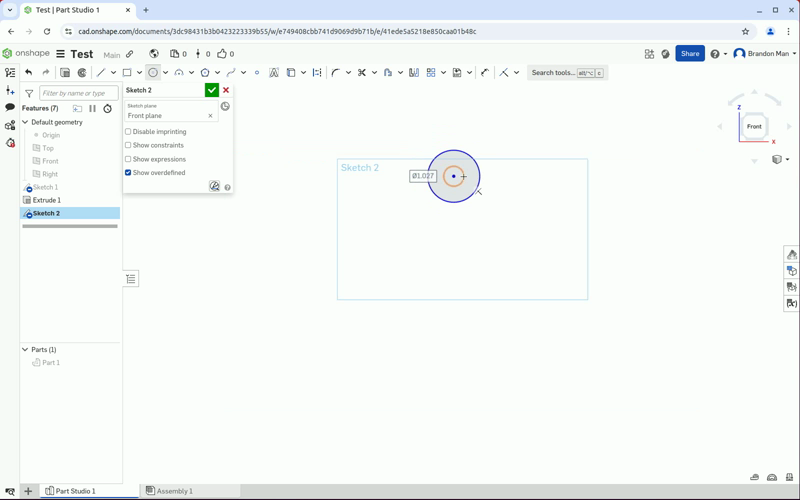
scroll(-6)
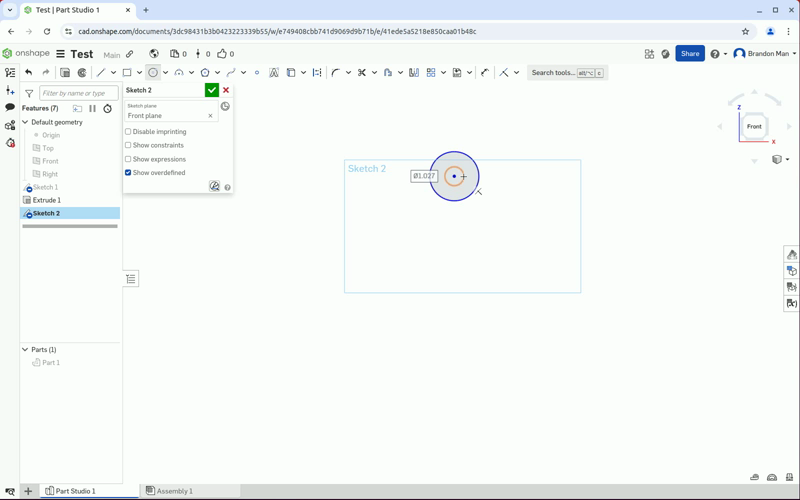
scroll(-6)
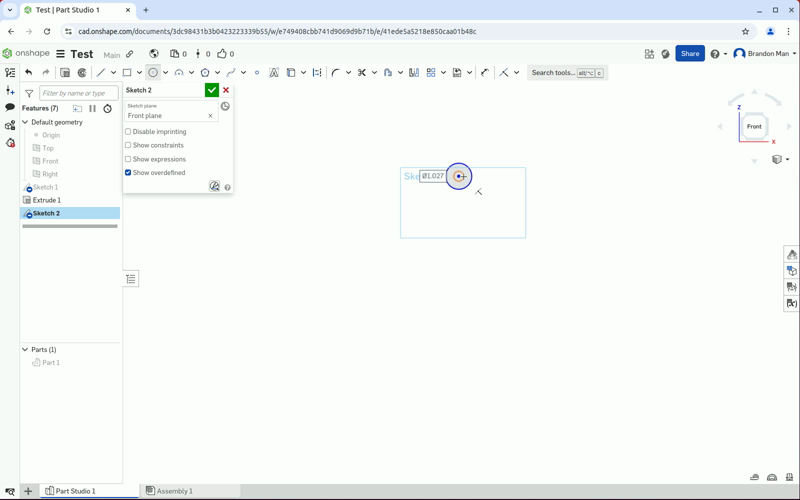
scroll(-6)
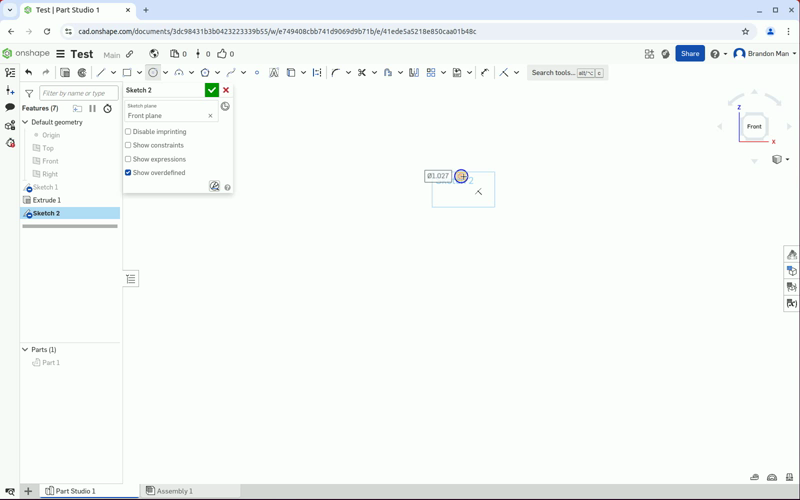
key(esc)
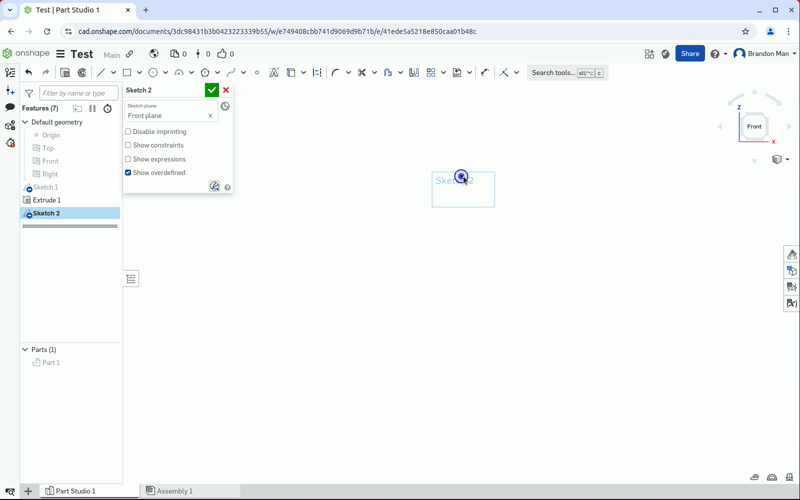
mouse_move(461, 171)
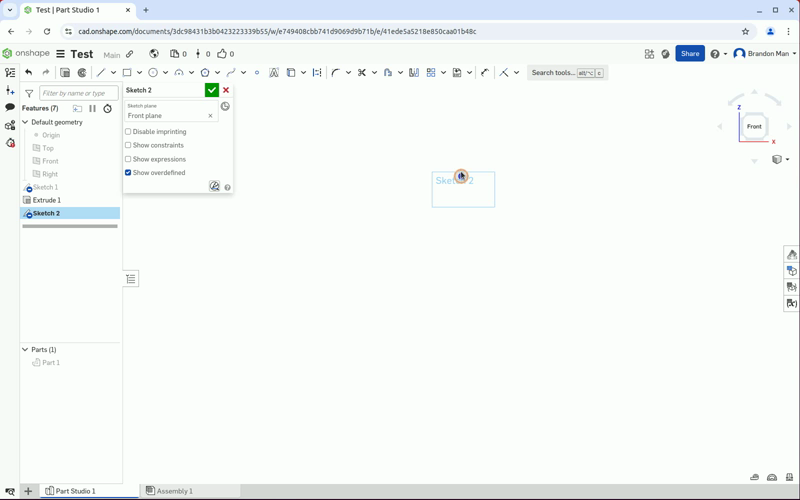
scroll(6)
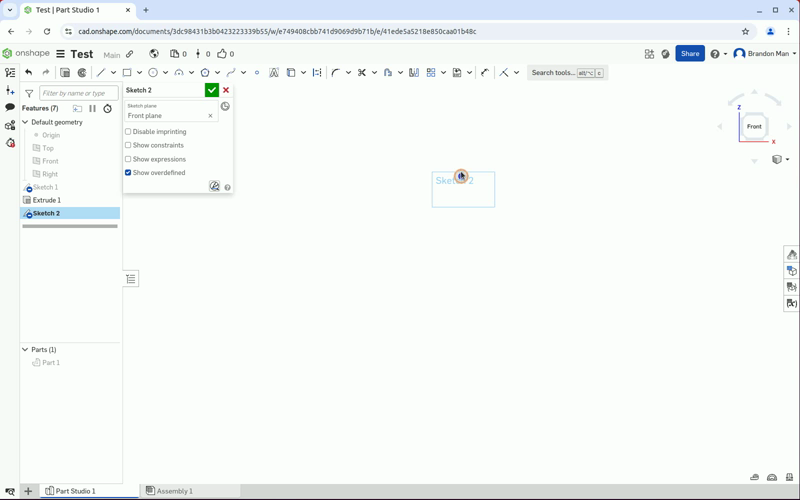
scroll(6)
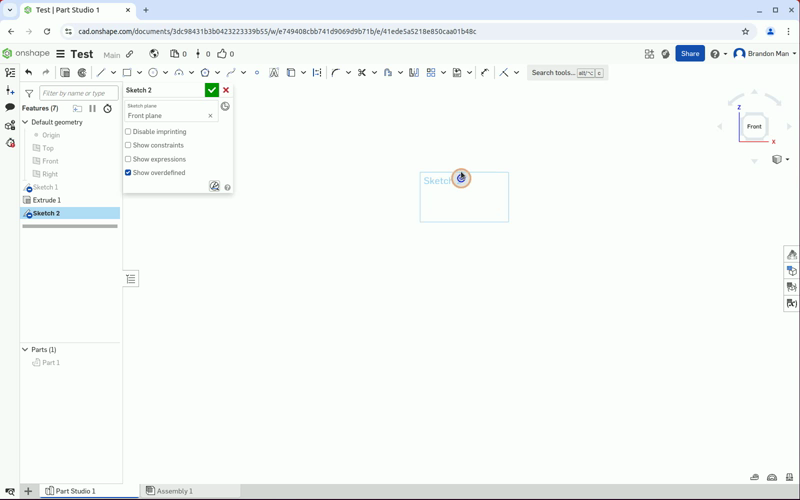
scroll(6)
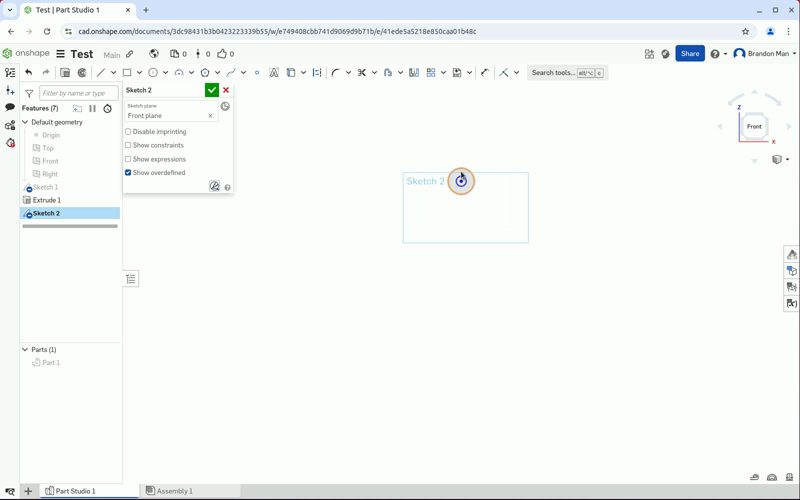
scroll(6)
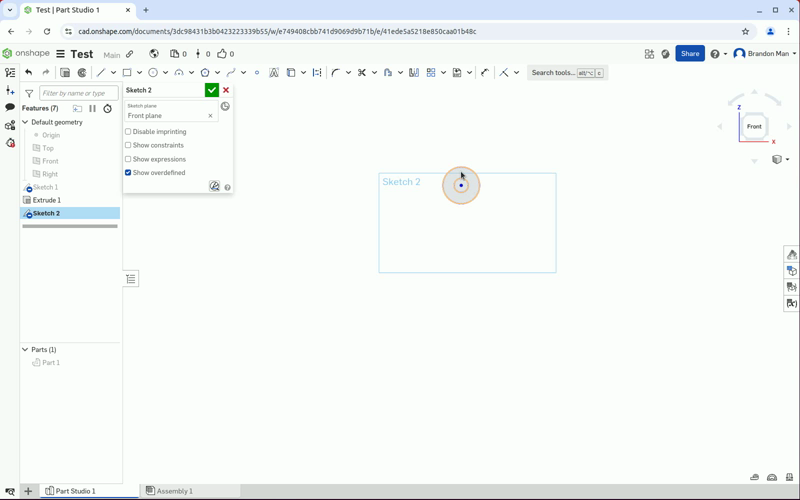
scroll(6)
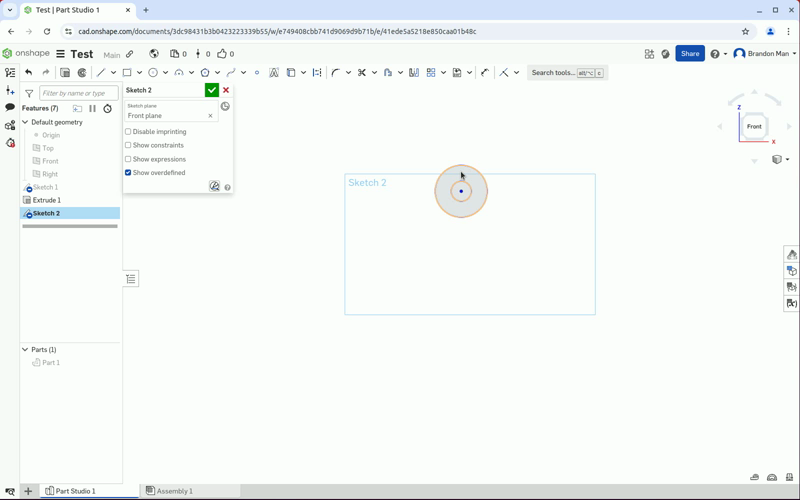
scroll(6)
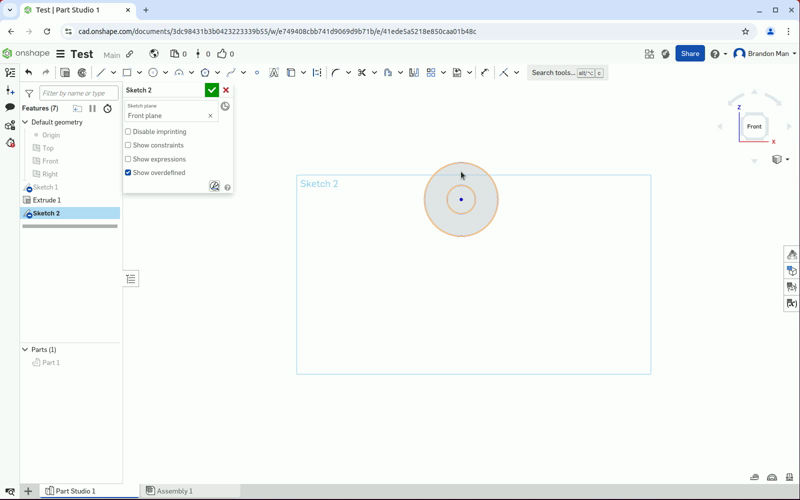
scroll(6)
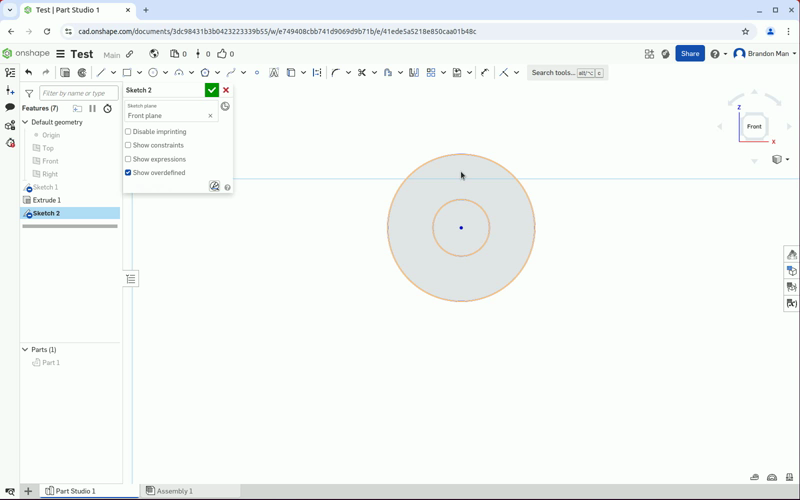
click(461, 171)
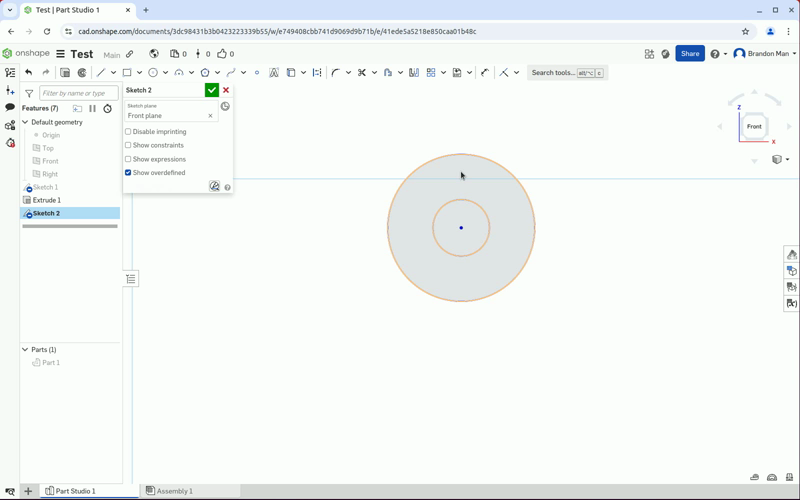
scroll(-6)
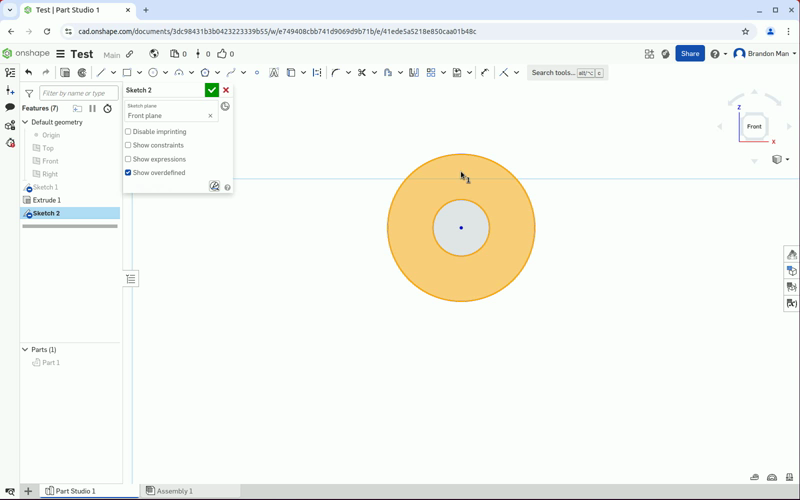
scroll(-6)
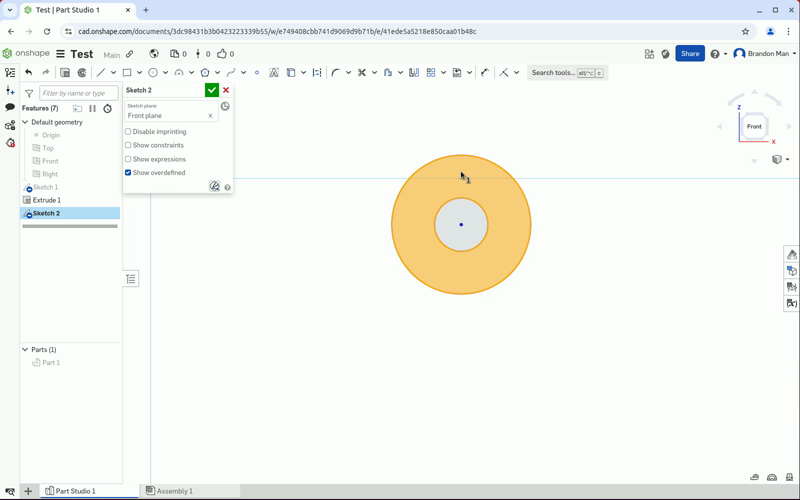
scroll(-6)
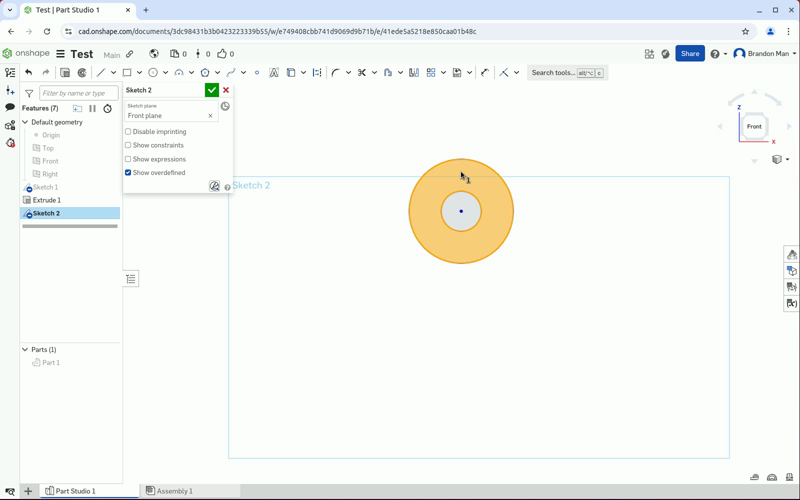
scroll(-6)
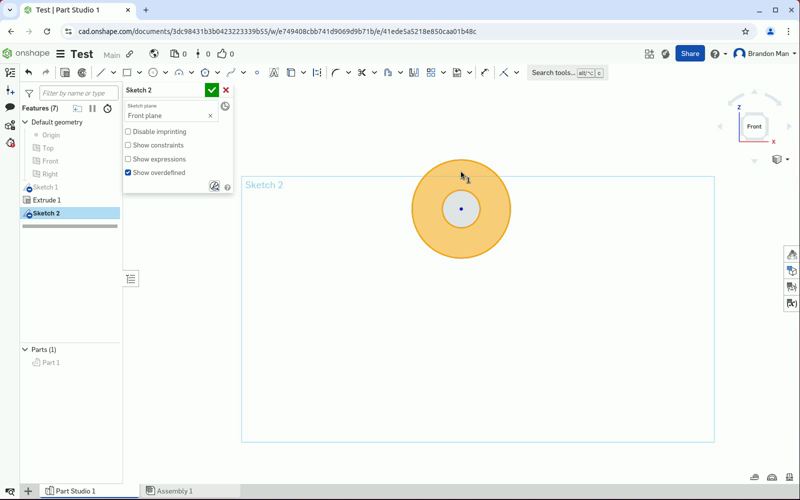
scroll(-6)
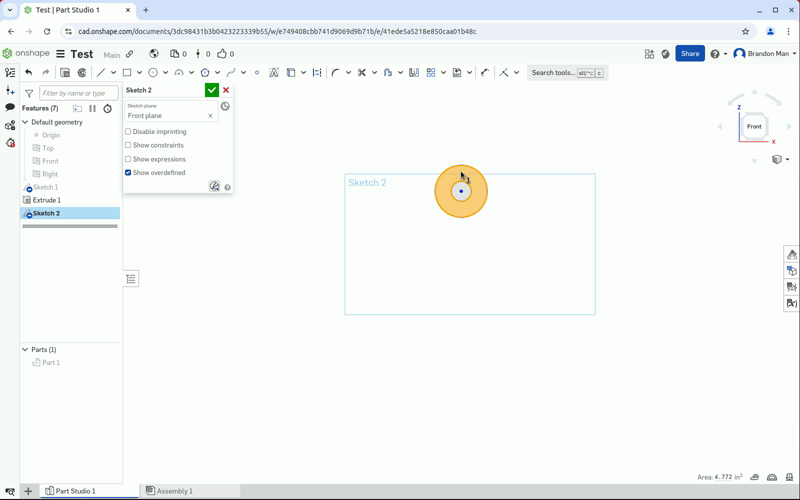
scroll(-6)
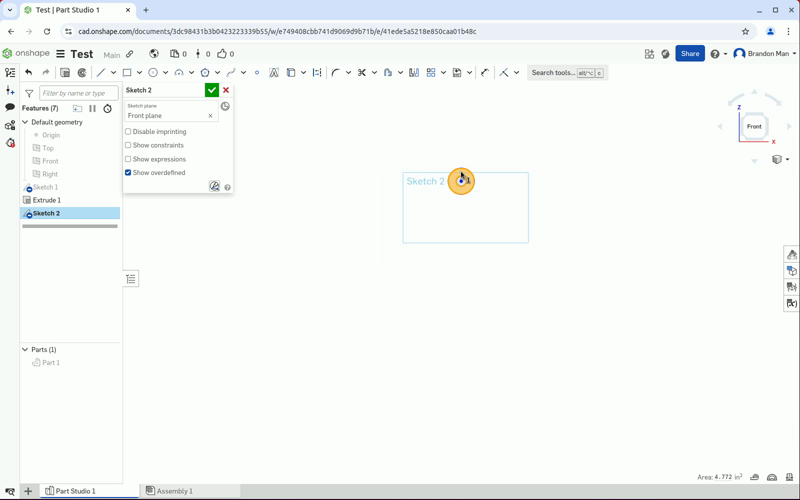
scroll(-6)
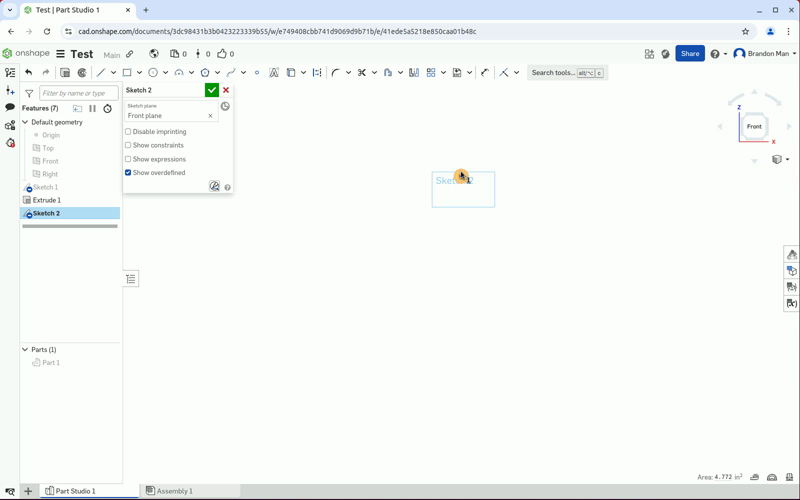
mouse_move(73, 352)
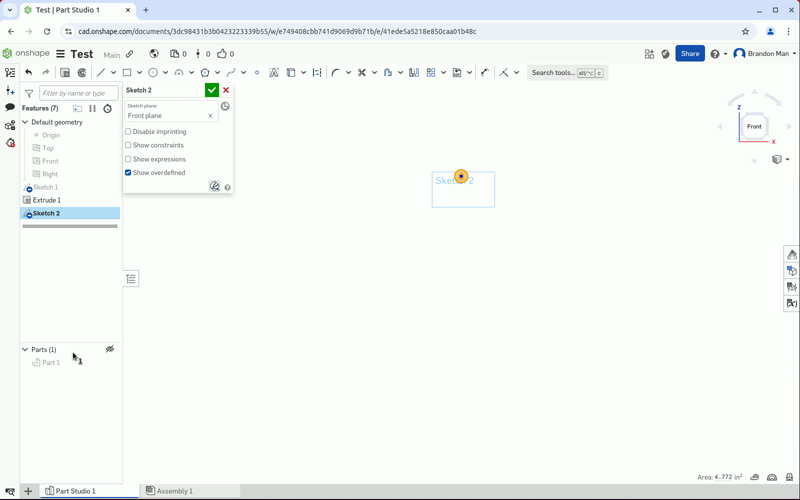
key(shift+y)
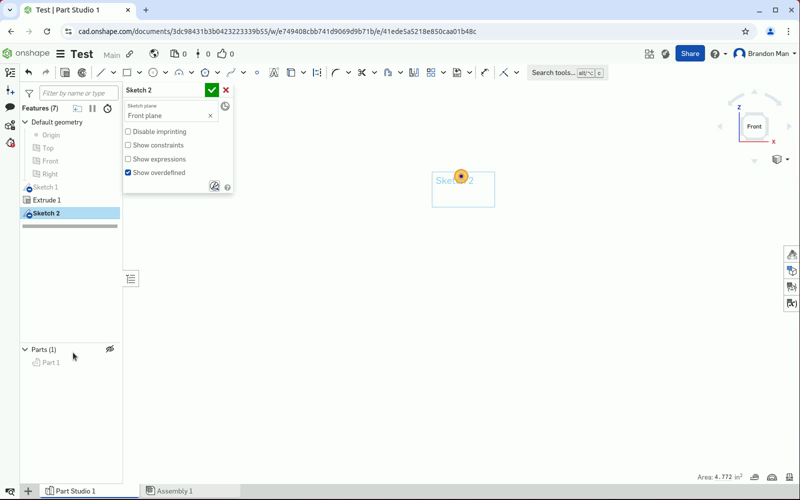
key(shift+e)
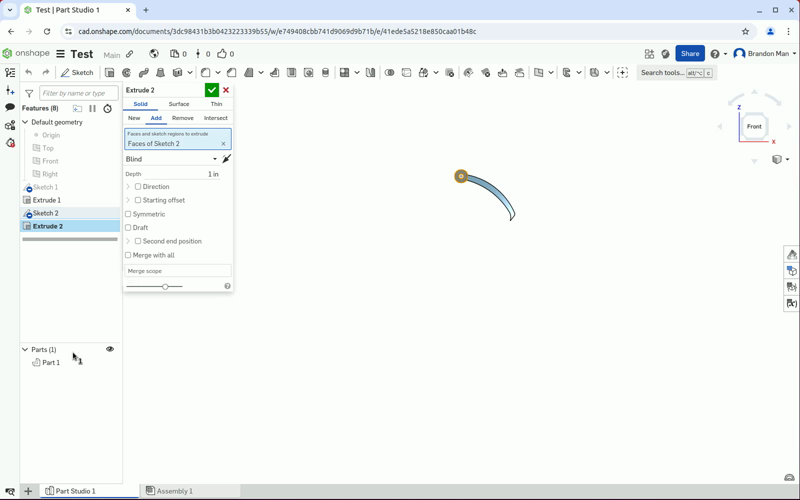
mouse_move(143, 106)
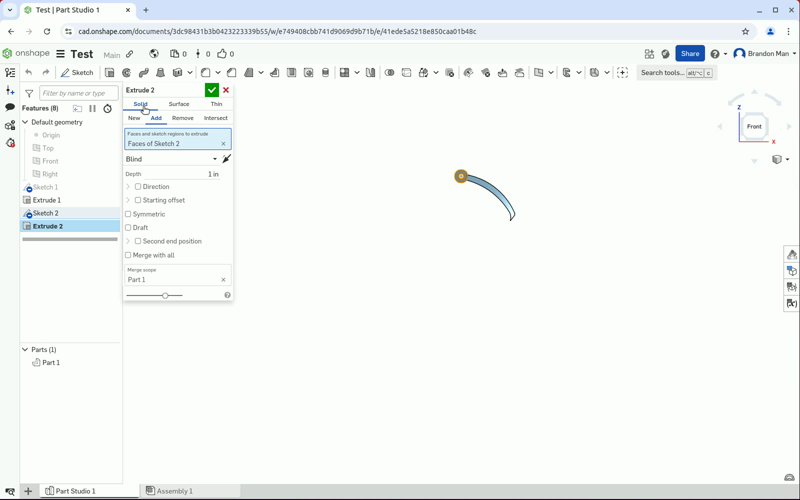
click(143, 106)
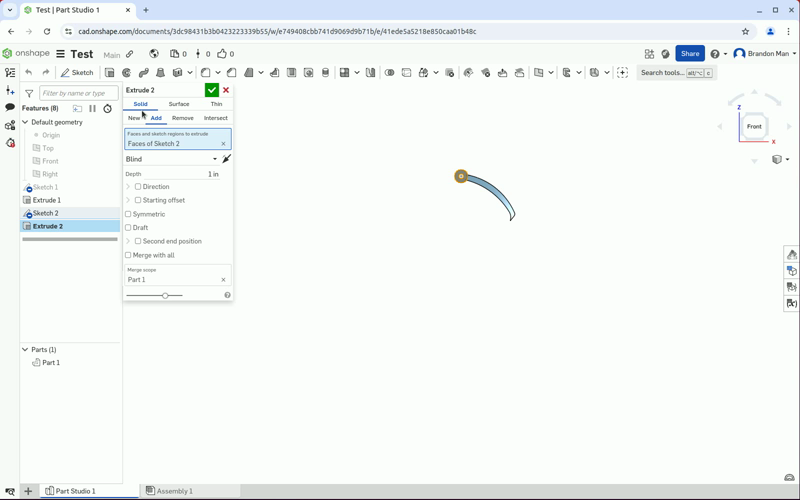
mouse_move(137, 120)
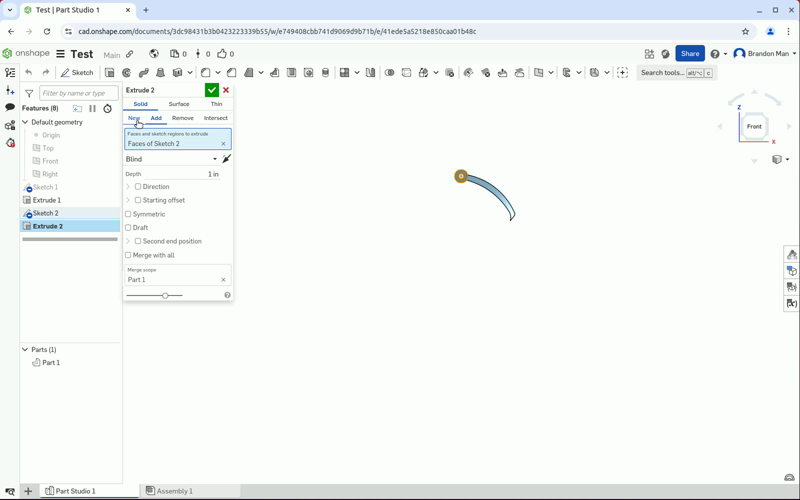
click(137, 120)
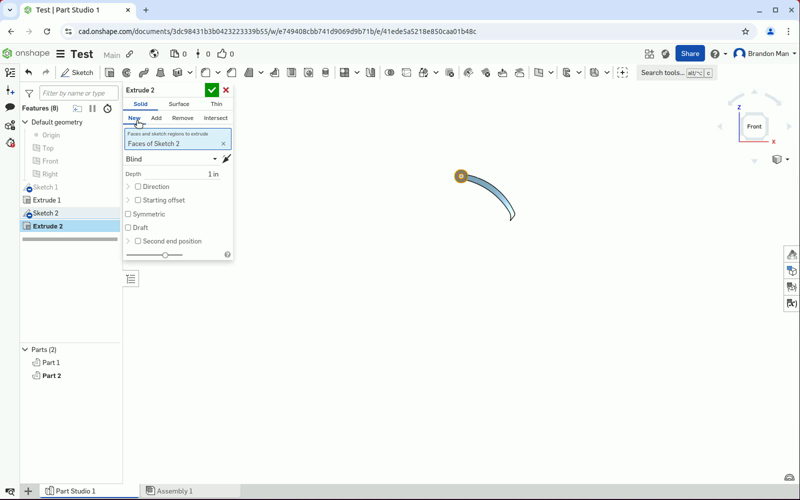
key(tab, 4)
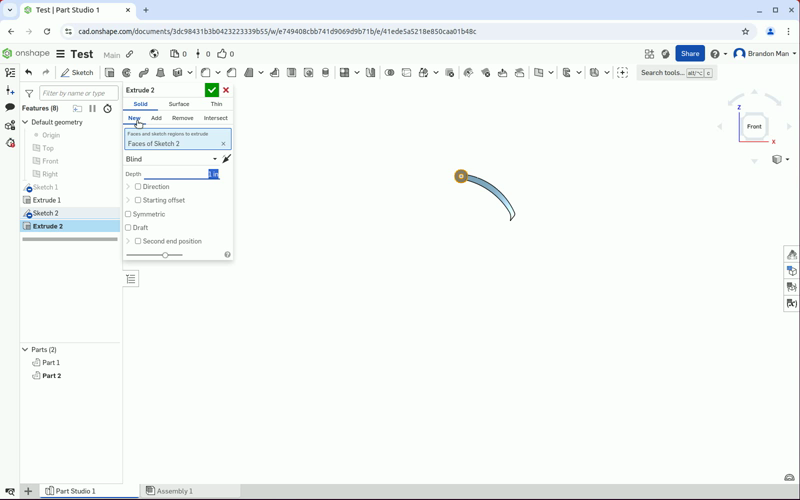
text(2.408)
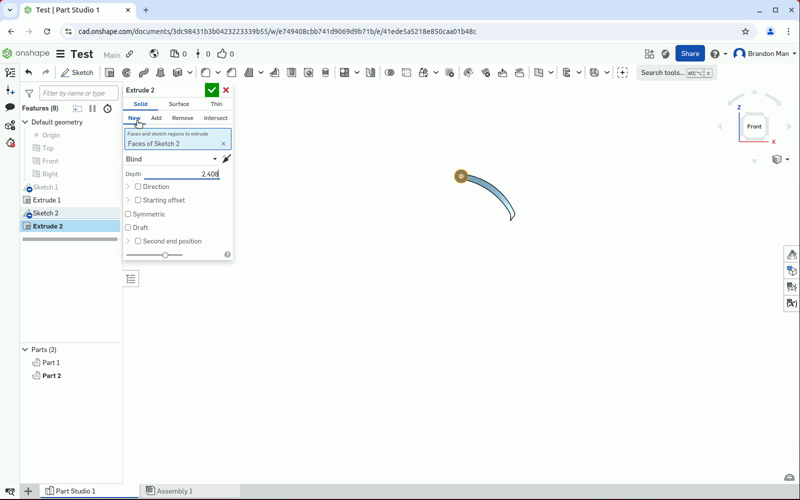
key(tab, 3)
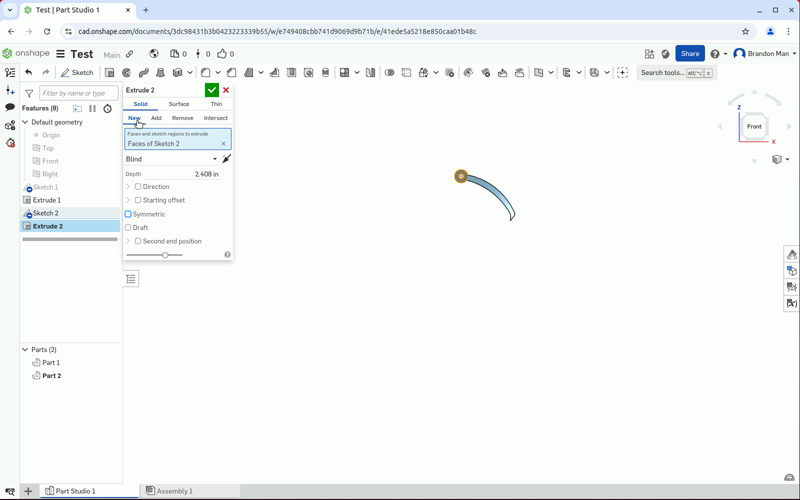
key(space)
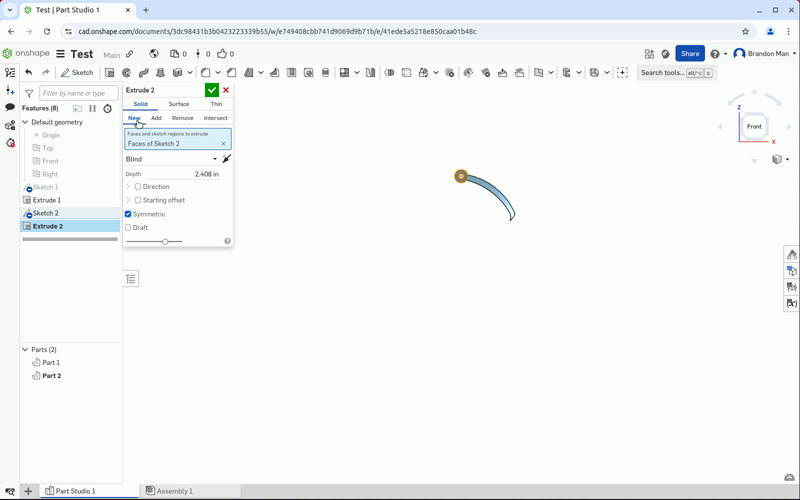
key(enter)
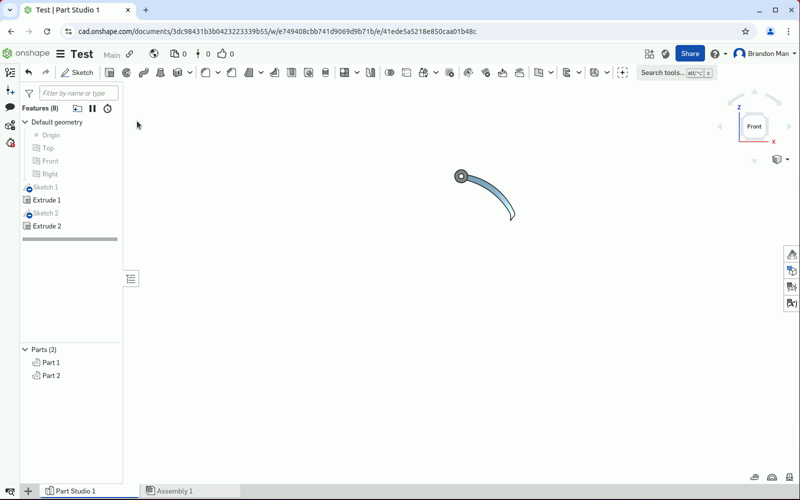
key(shift+h)
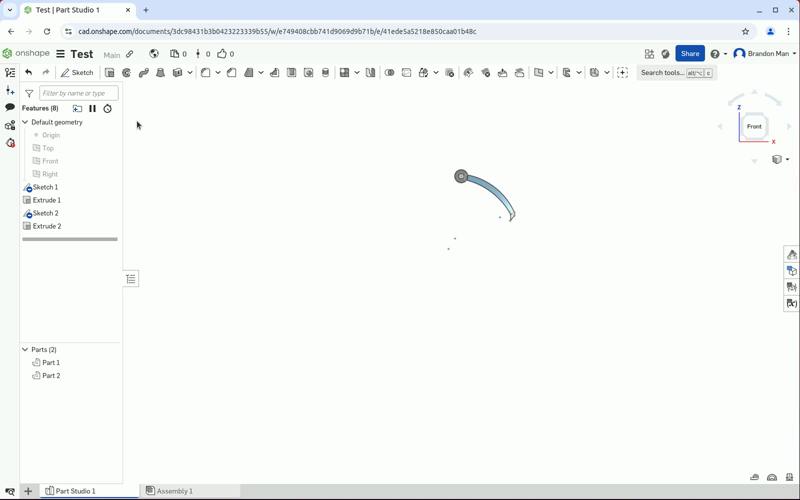
key(shift+h)
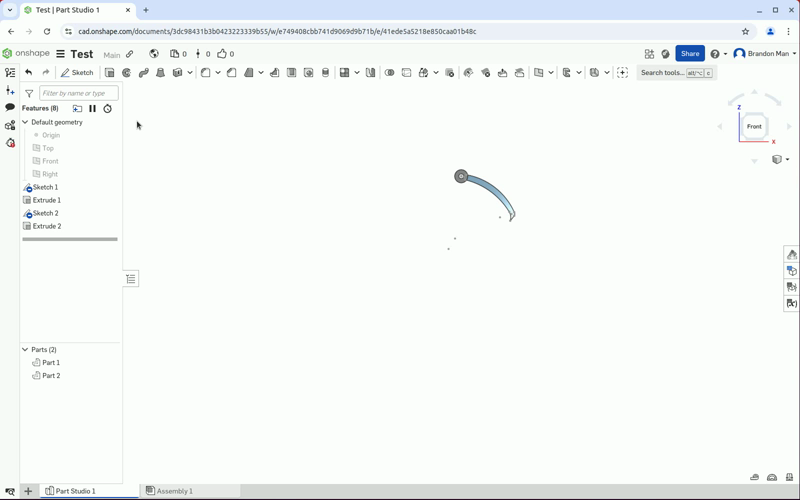
key(shift+7)
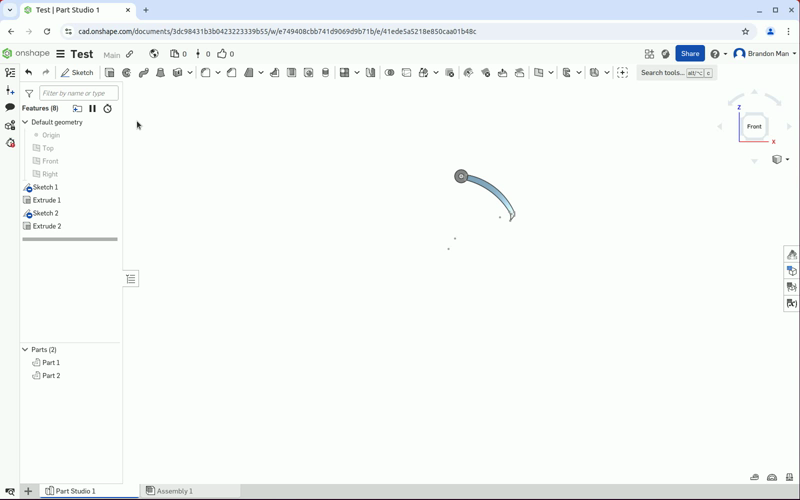
key(left, 2)
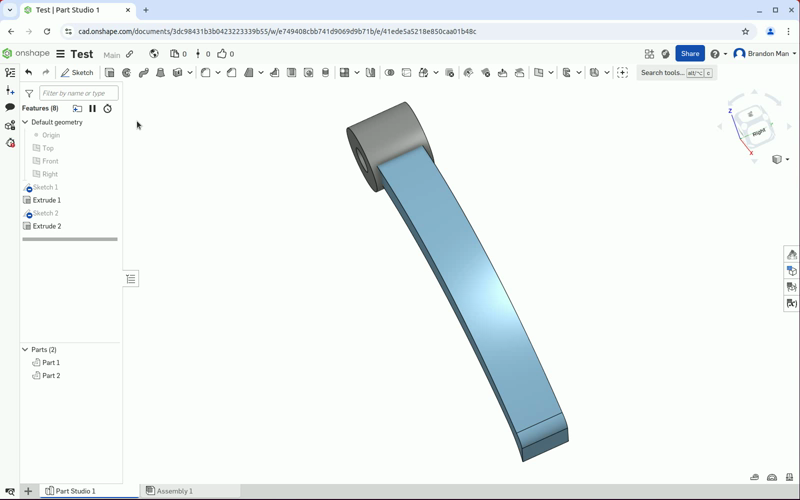
key(down, 2)
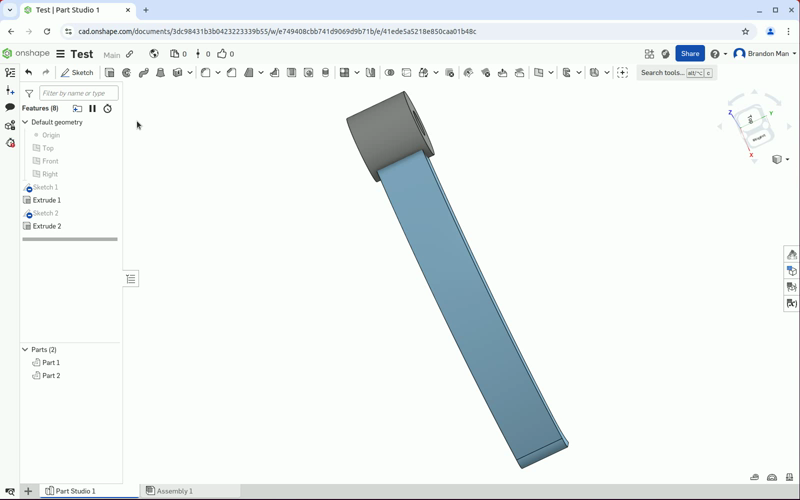
key(up, 2)
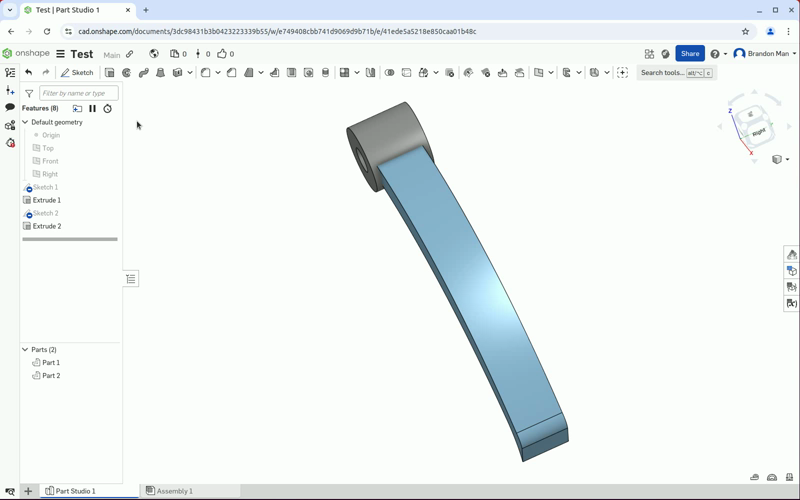
key(right, 2)
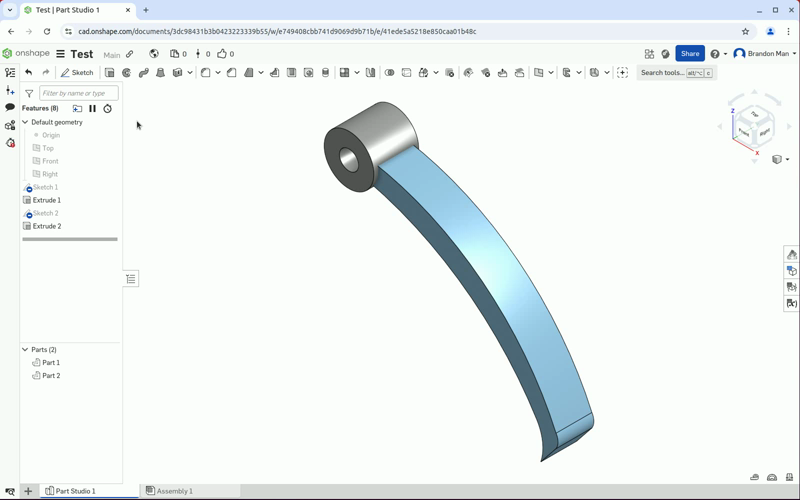
mouse_move(73, 189)
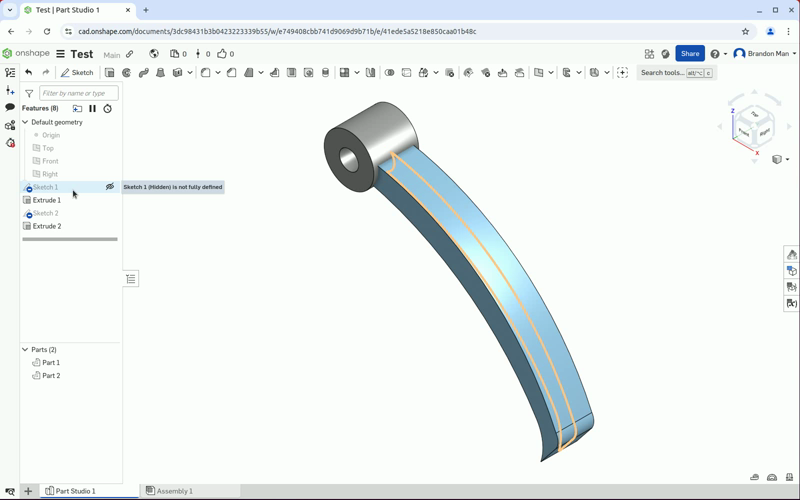
click(73, 189)